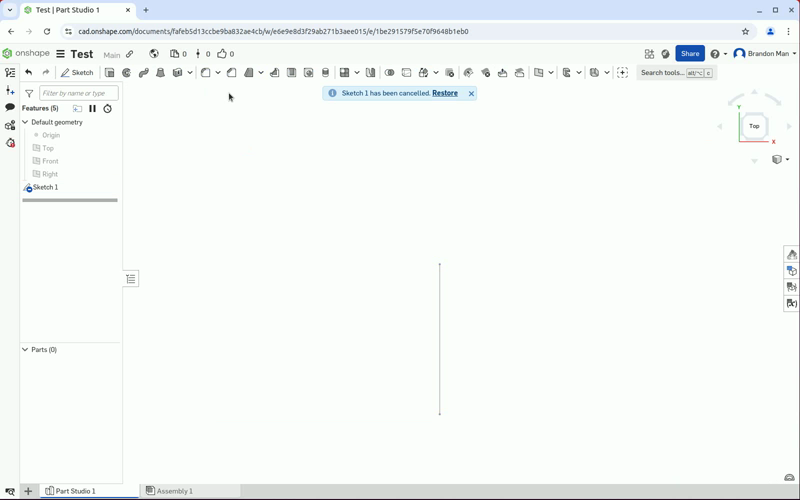
key(shift+h)
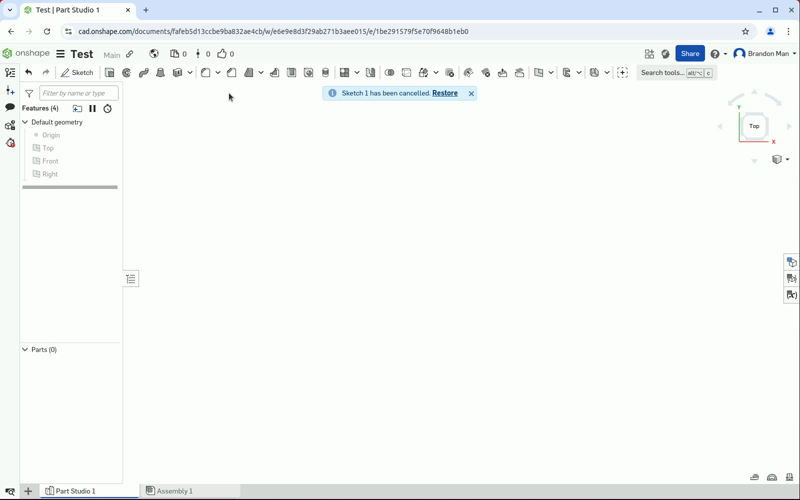
mouse_move(73, 352)
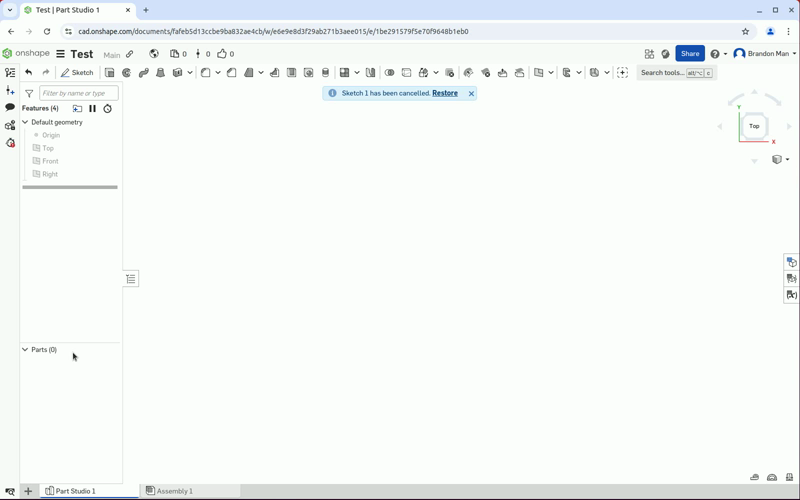
key(y)
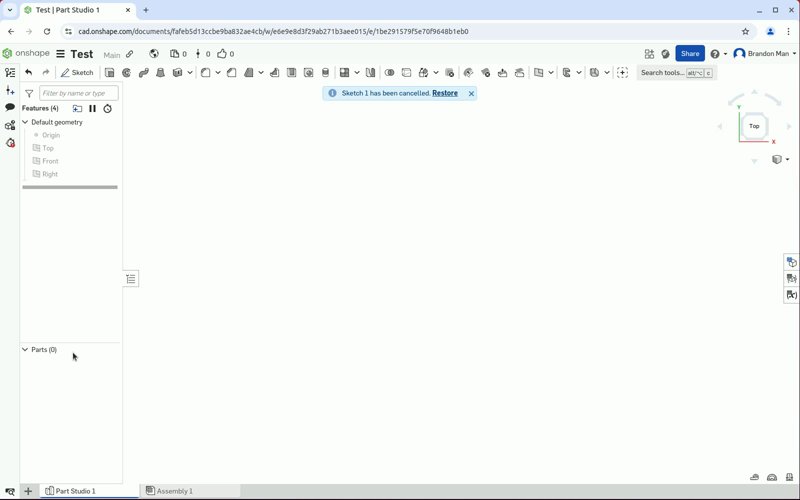
key(shift+p)
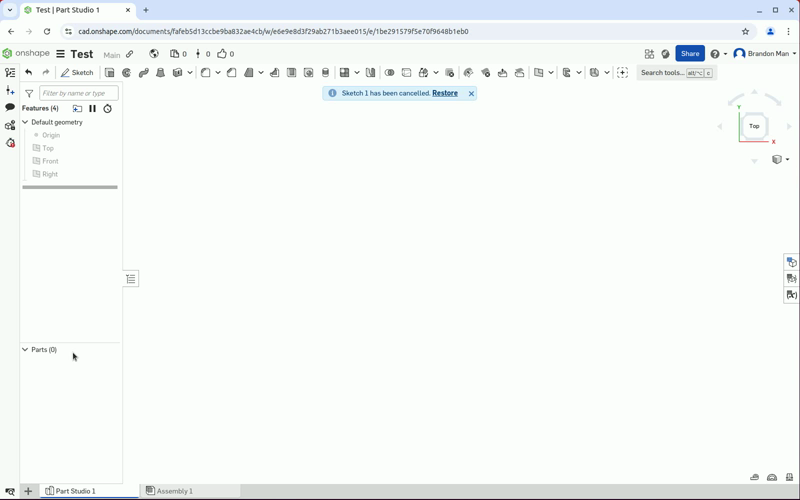
key(space)
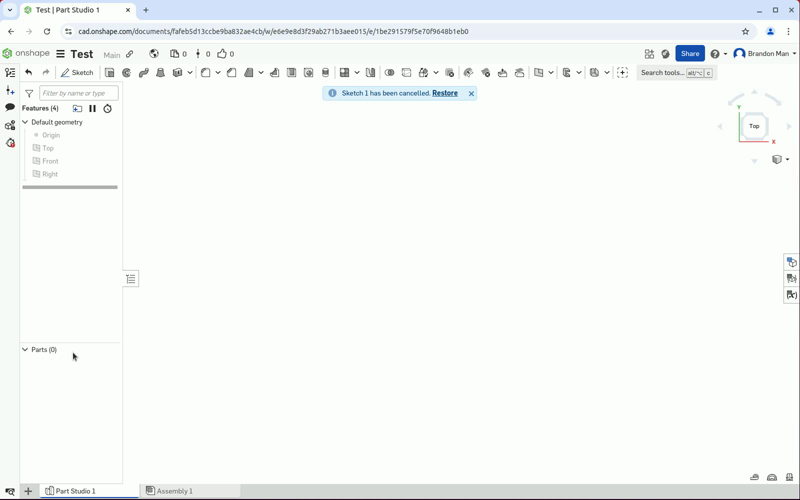
key_down(shift)
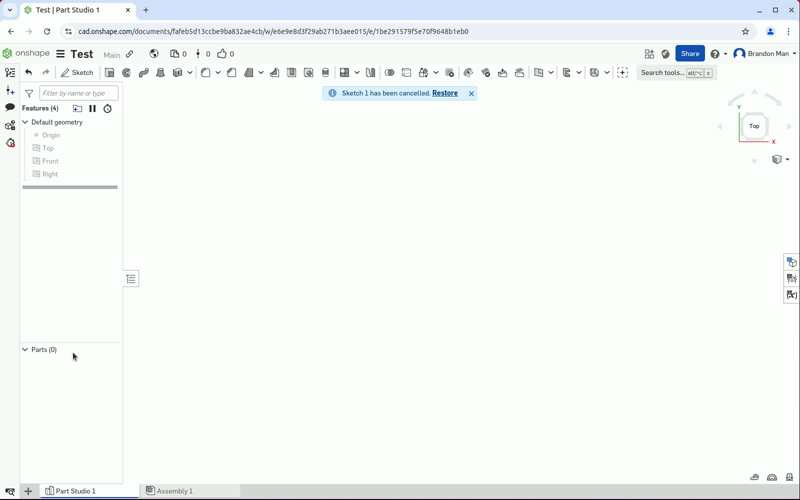
key(up)
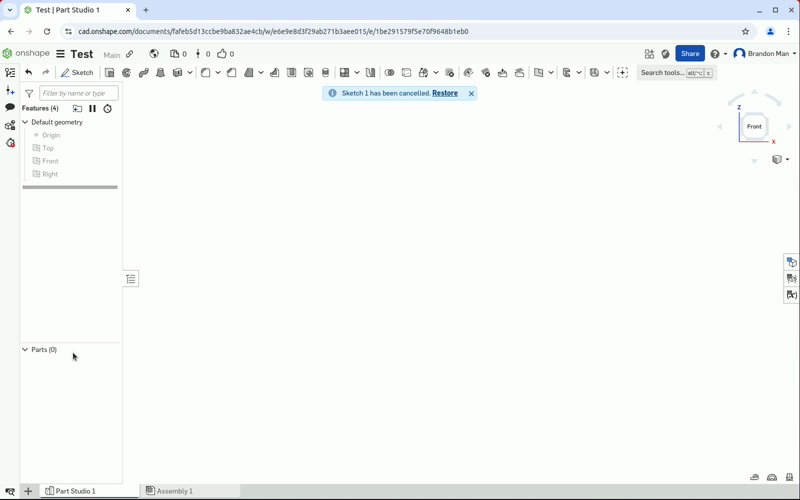
key_up(shift)
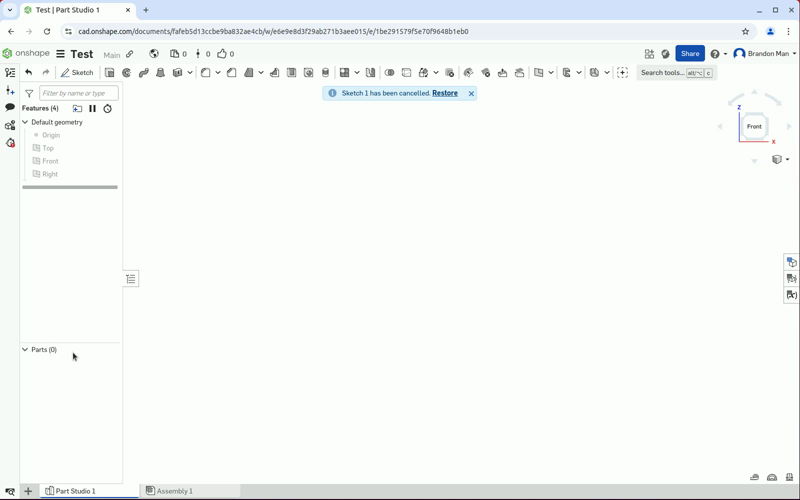
mouse_move(73, 352)
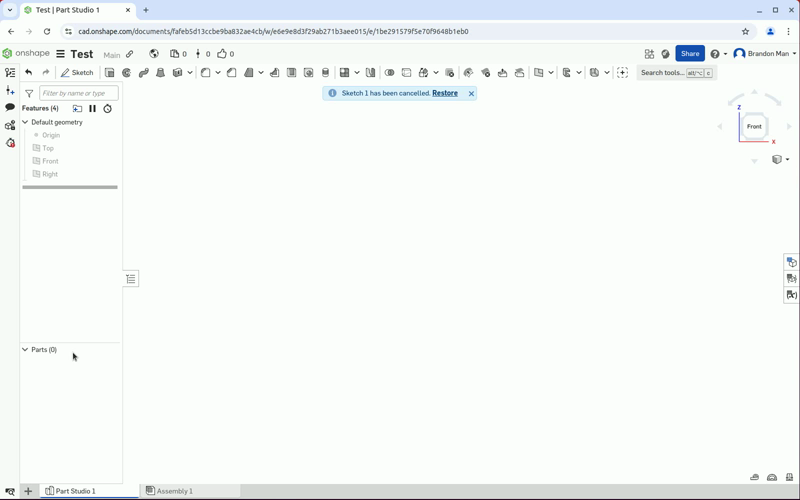
key(shift+y)
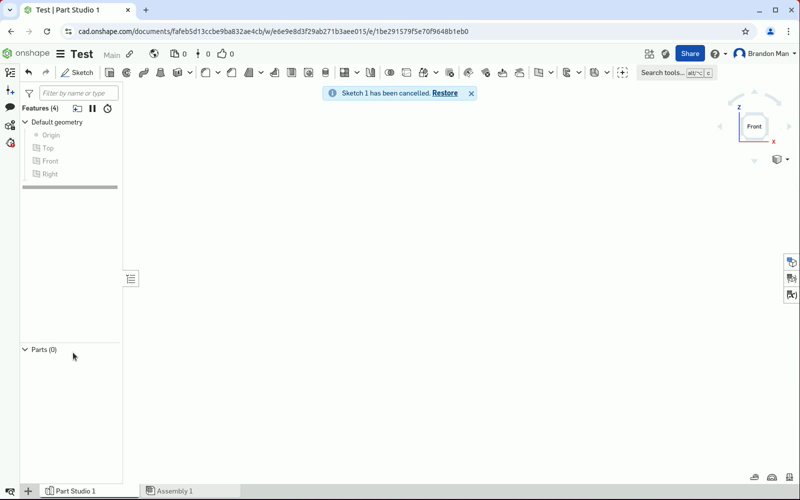
key(shift+s)
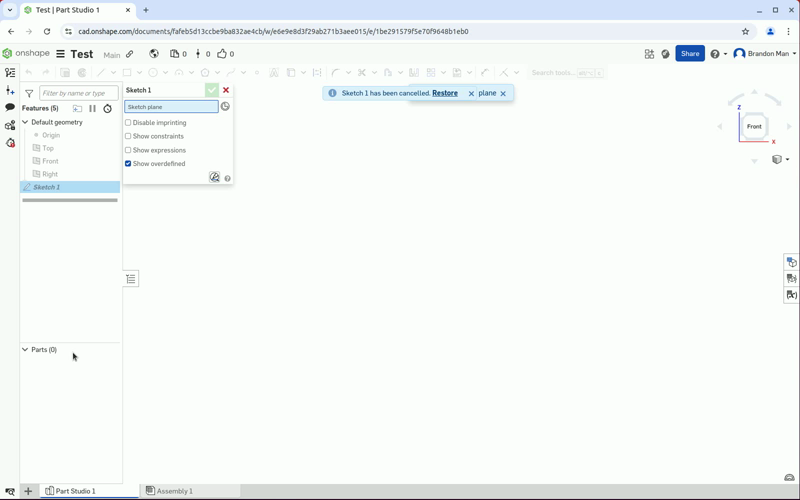
mouse_move(73, 163)
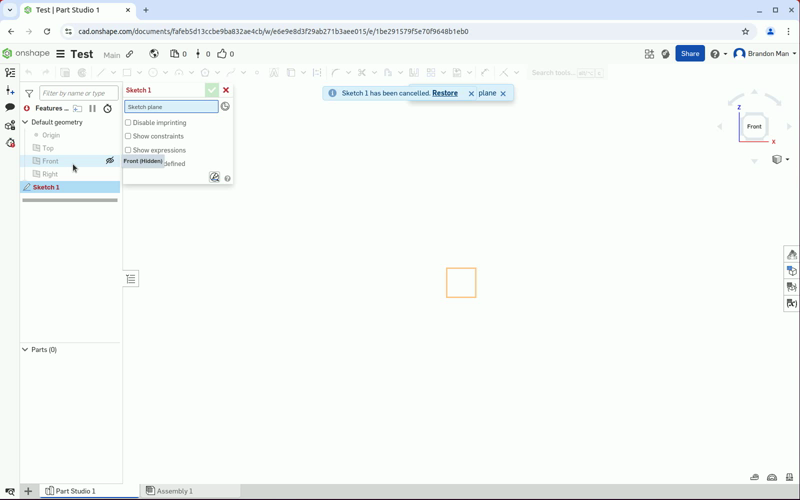
click(73, 163)
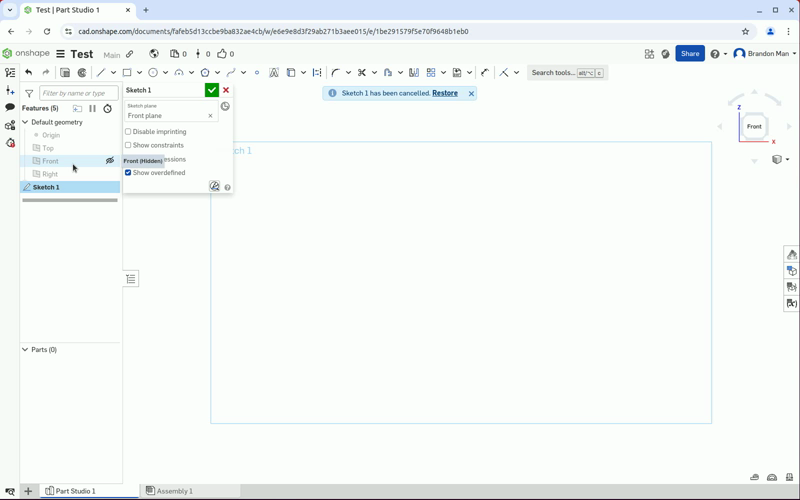
mouse_move(73, 352)
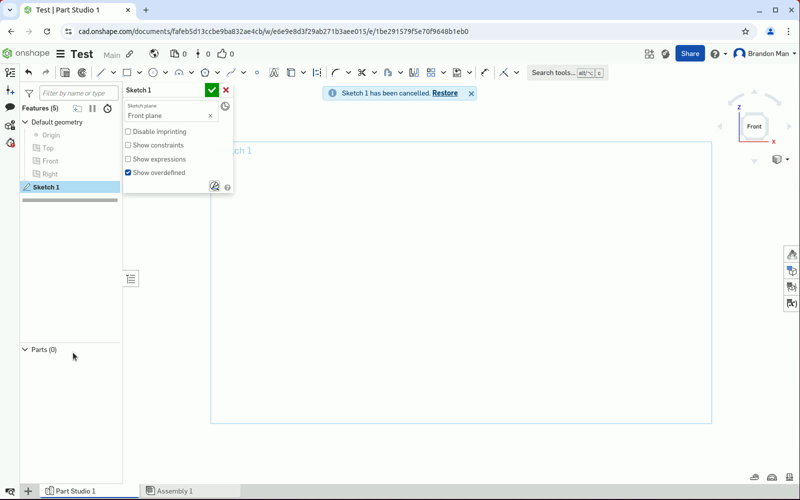
key(y)
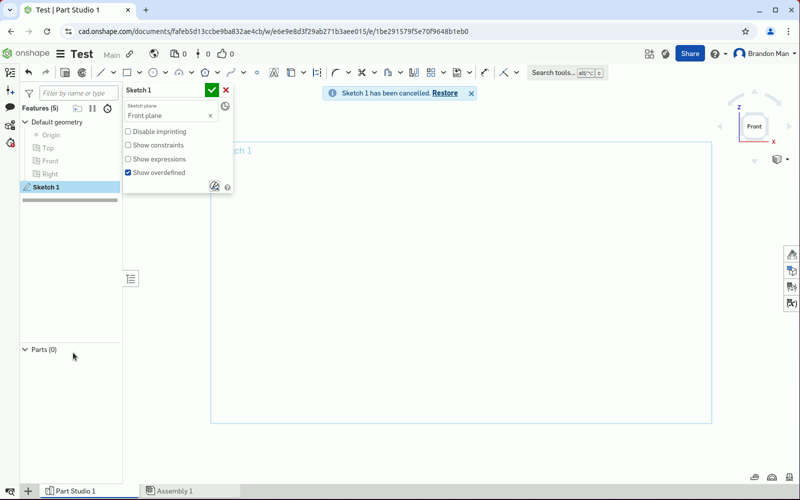
key(l)
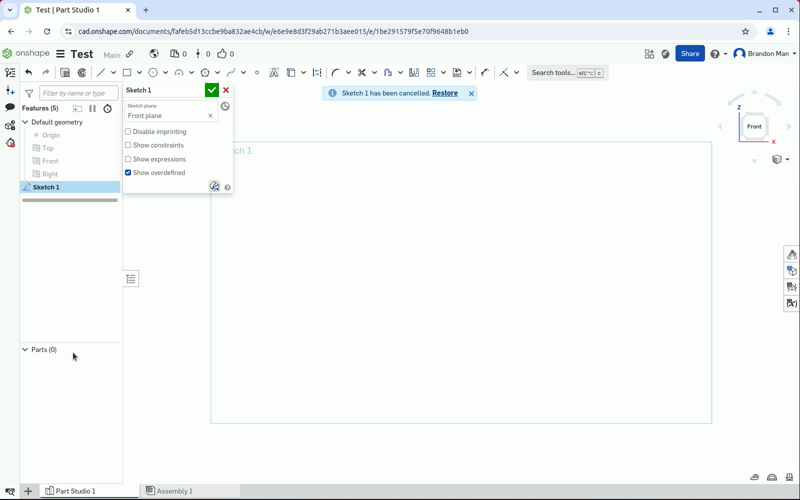
key_down(shift)
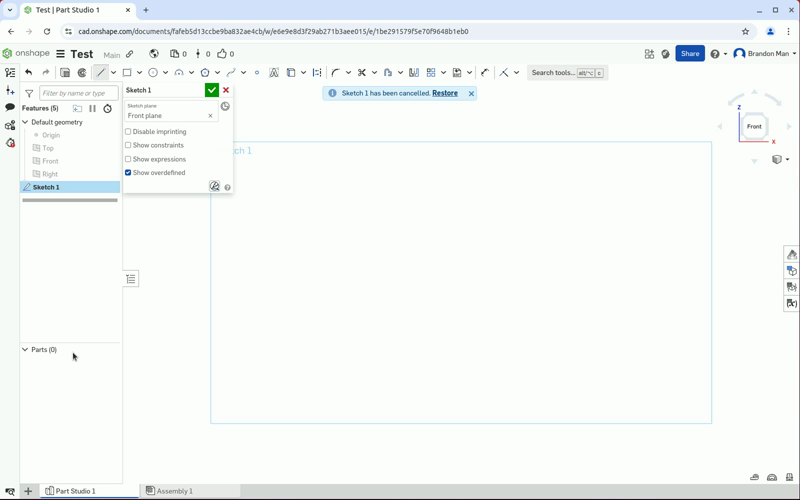
mouse_move(404, 282)
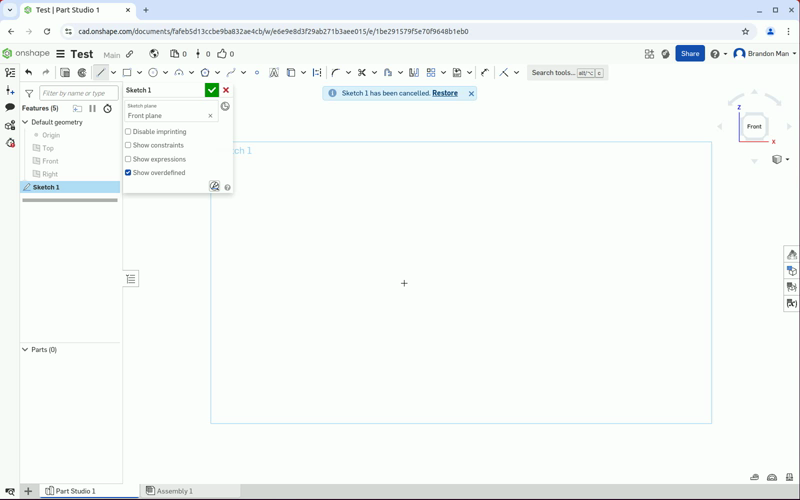
click(404, 282)
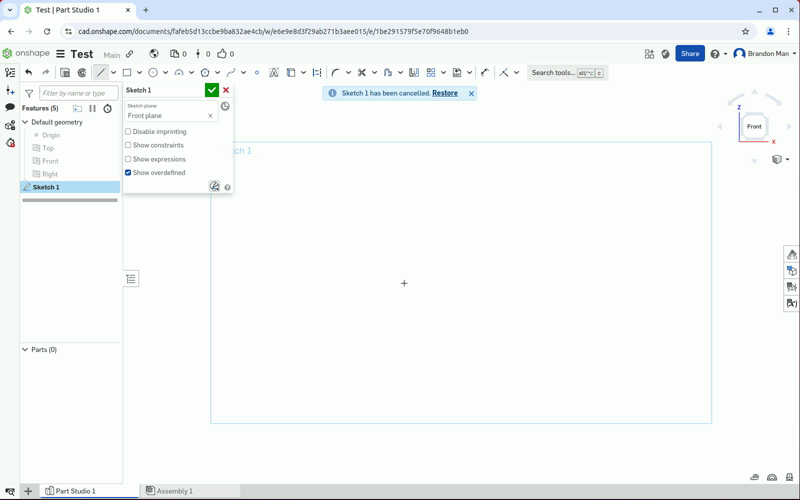
key_up(shift)
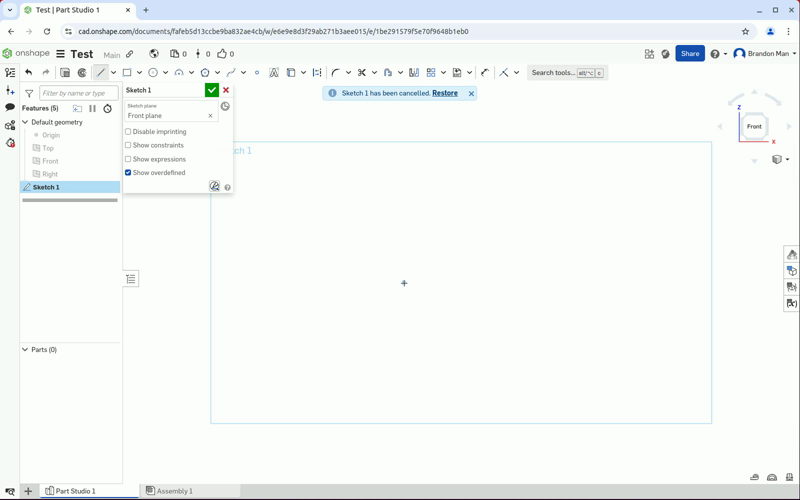
key_down(shift)
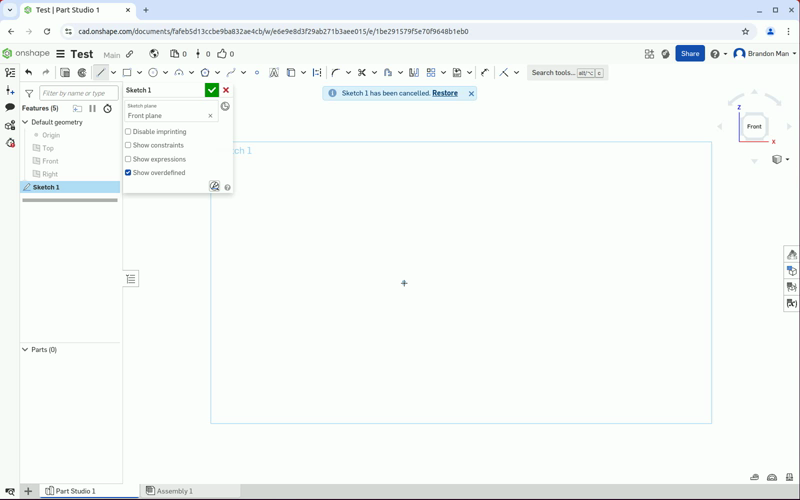
mouse_move(434, 282)
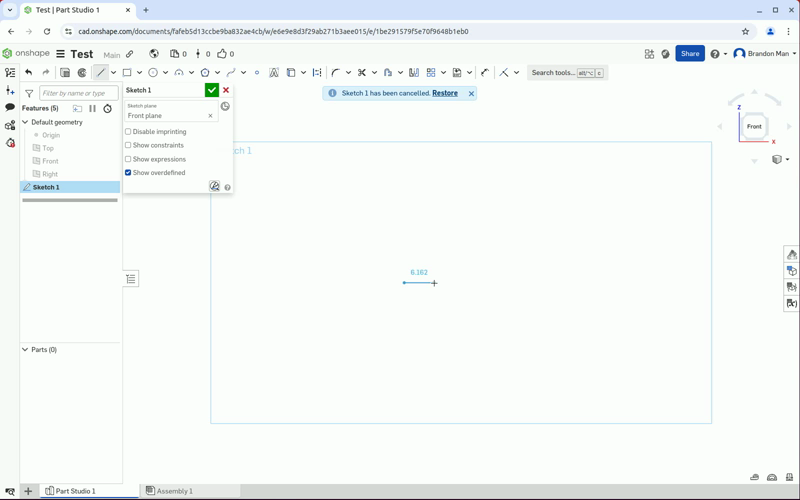
mouse_move(461, 282)
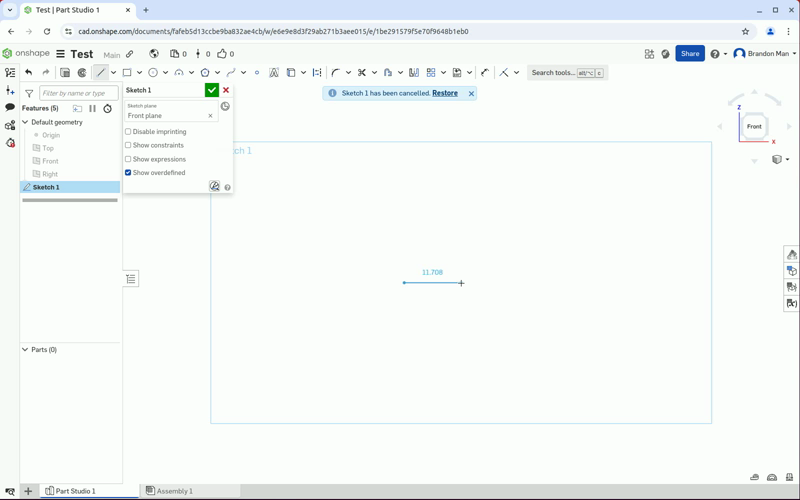
click(461, 282)
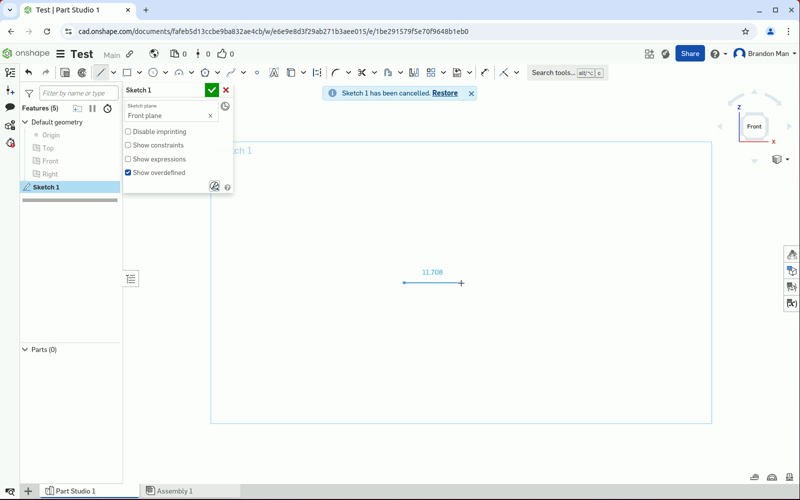
key_up(shift)
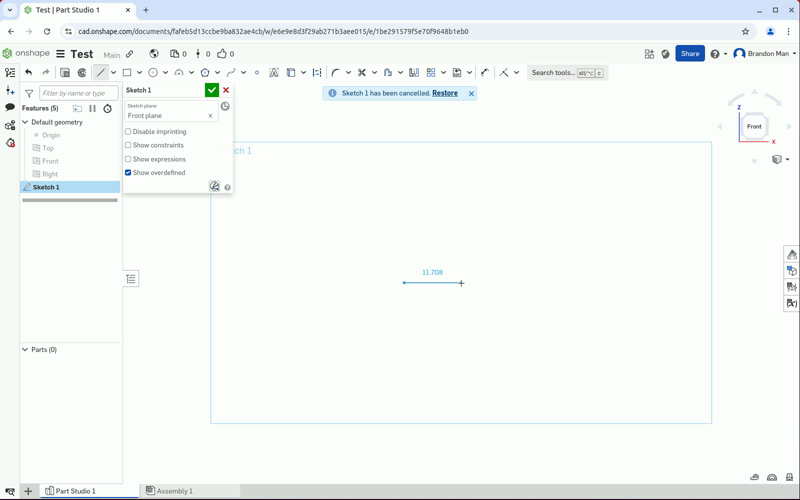
key_down(shift)
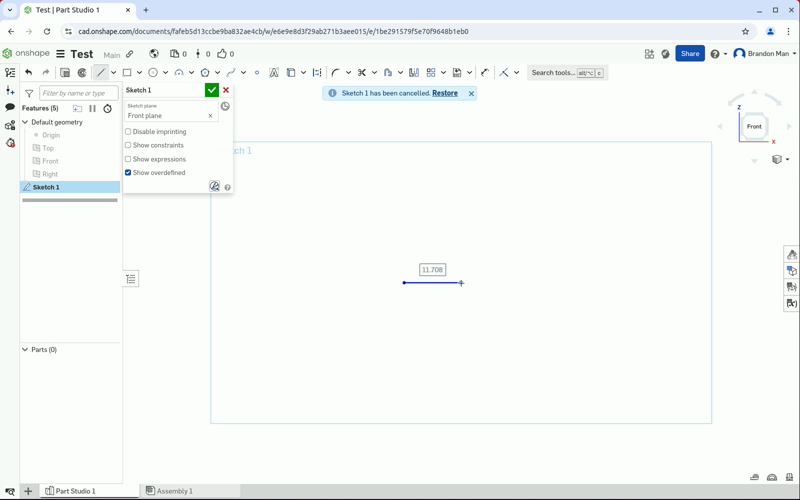
mouse_move(491, 282)
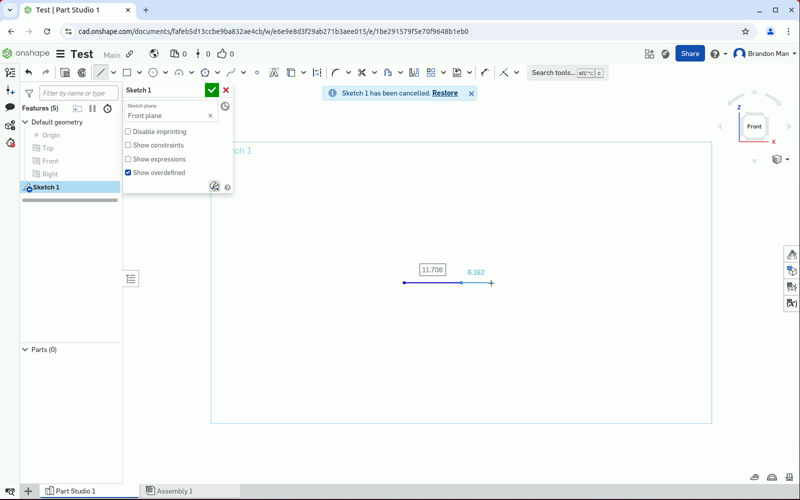
mouse_move(459, 280)
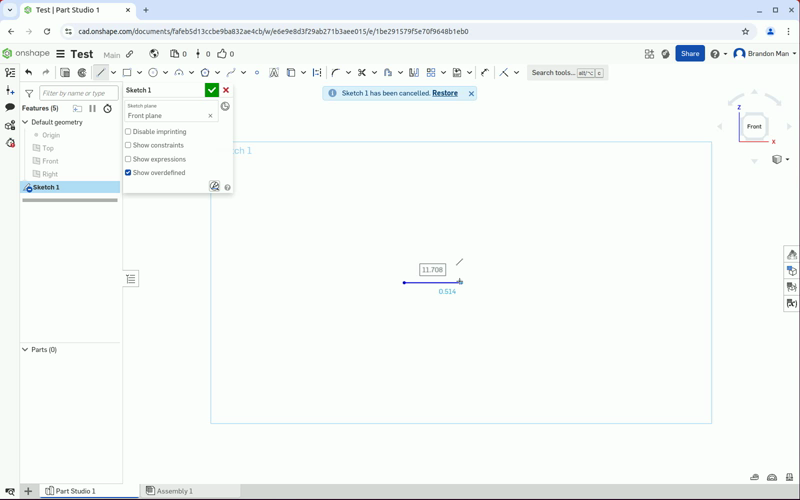
scroll(6)
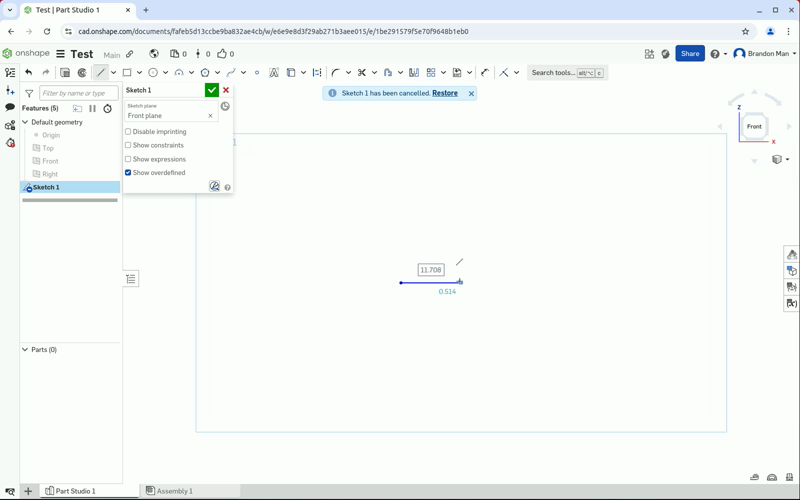
scroll(6)
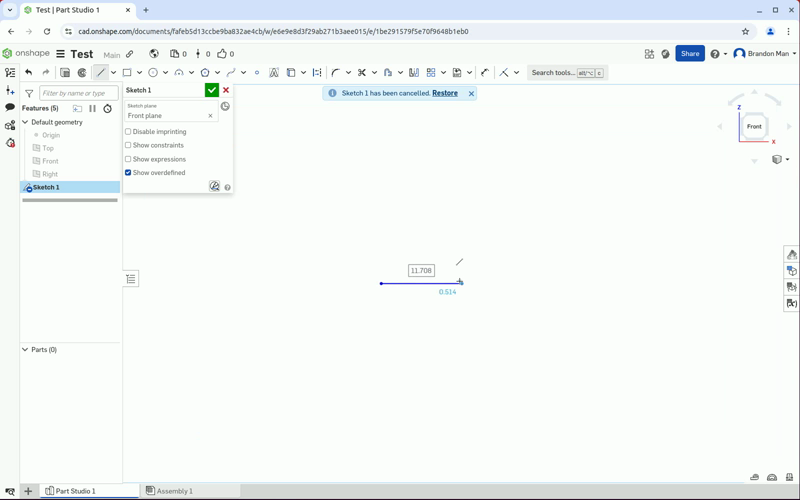
scroll(6)
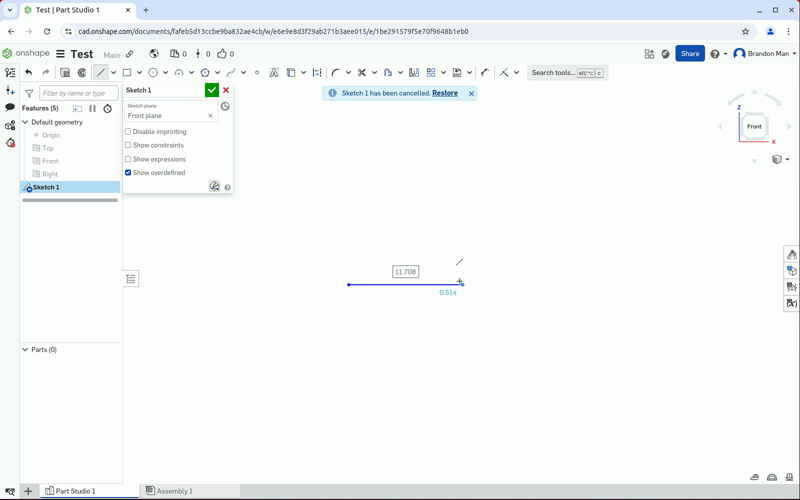
scroll(6)
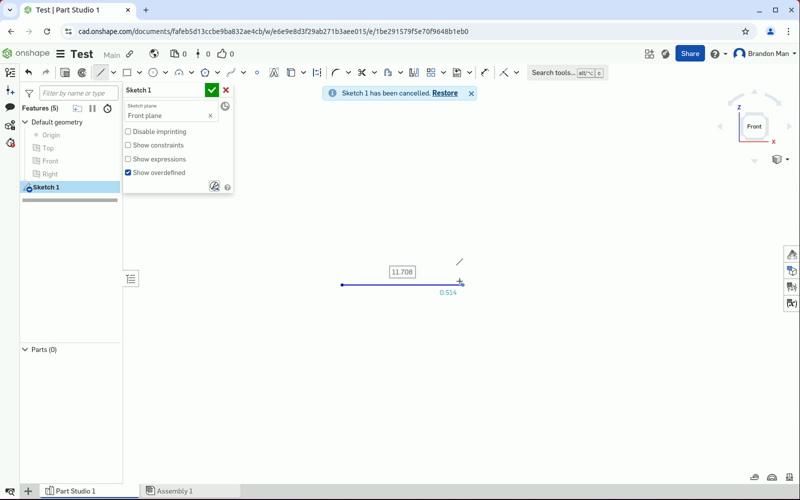
scroll(6)
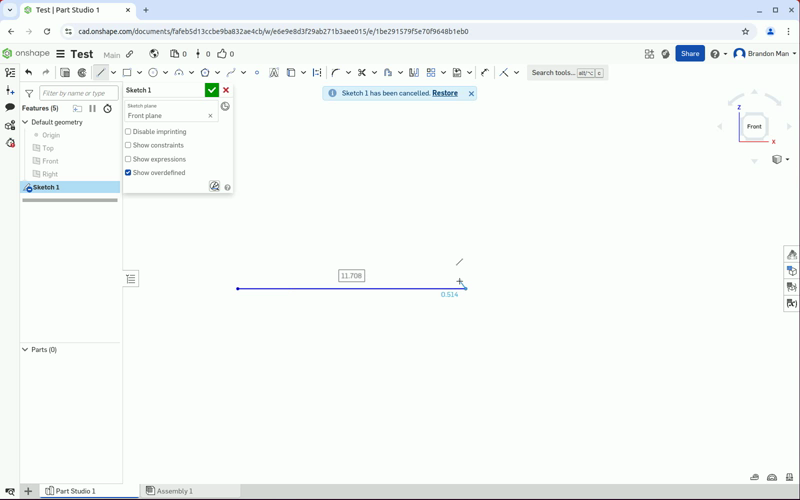
scroll(6)
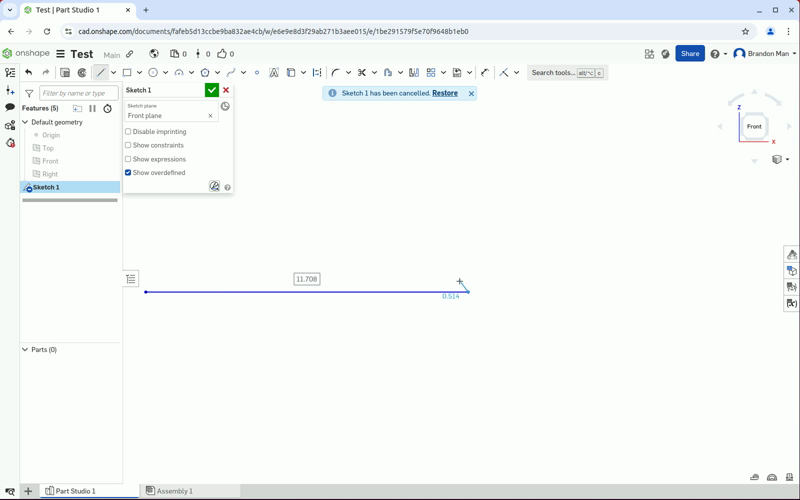
scroll(6)
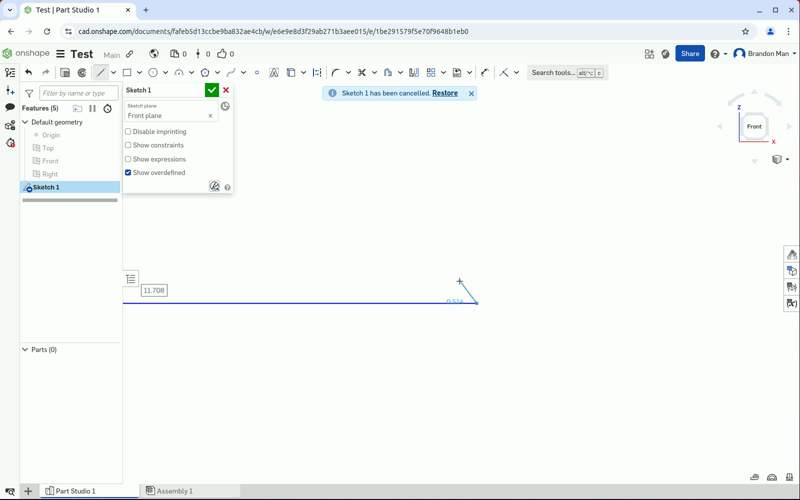
click(459, 280)
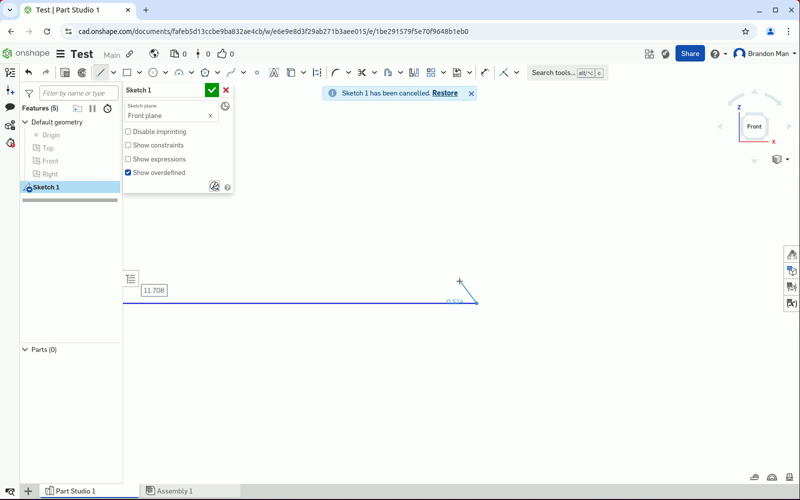
scroll(-6)
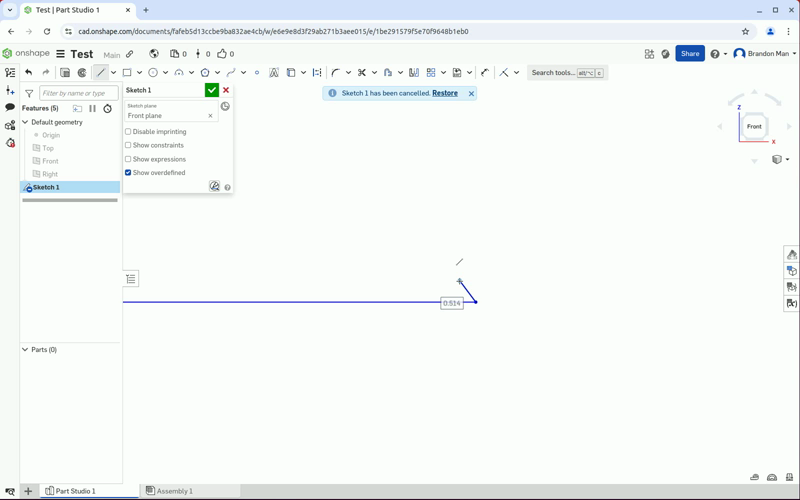
scroll(-6)
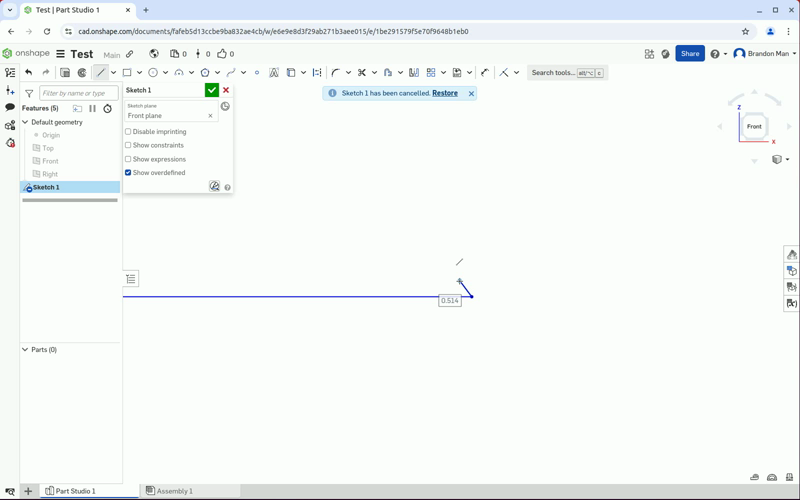
scroll(-6)
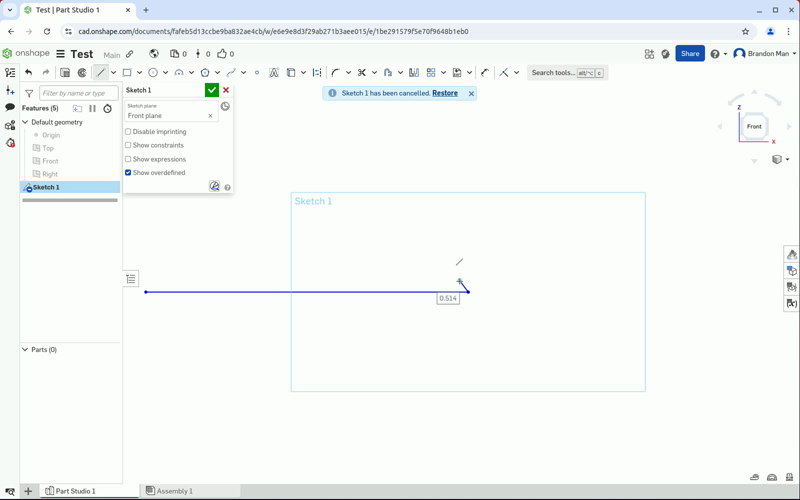
scroll(-6)
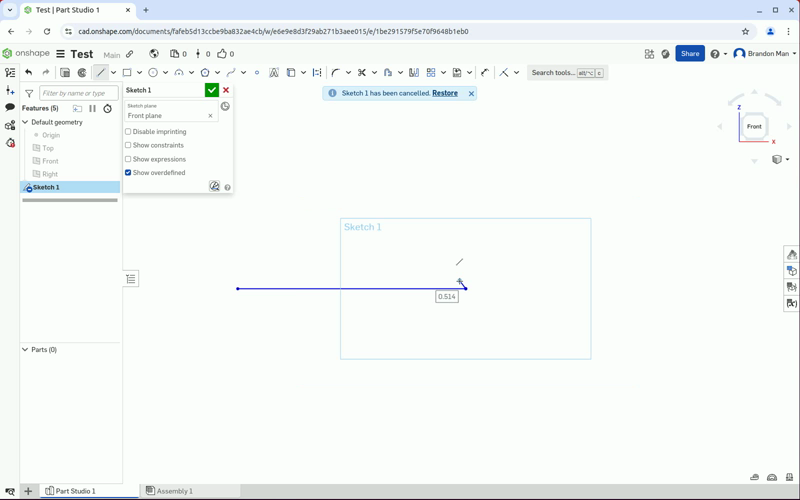
scroll(-6)
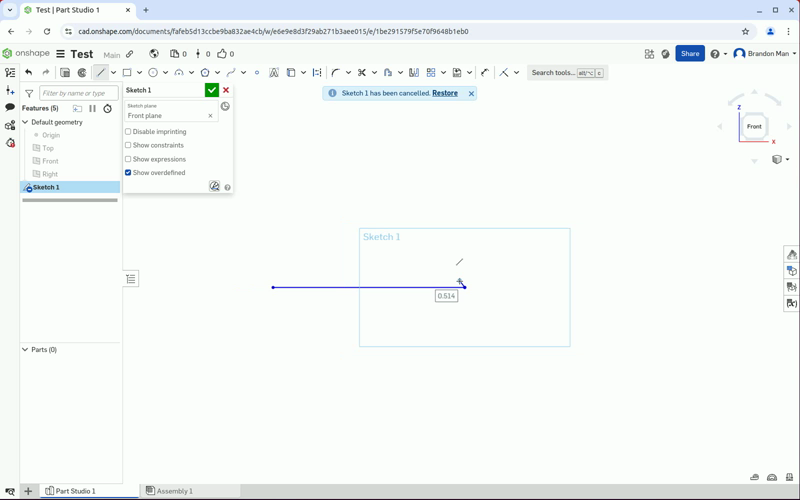
scroll(-6)
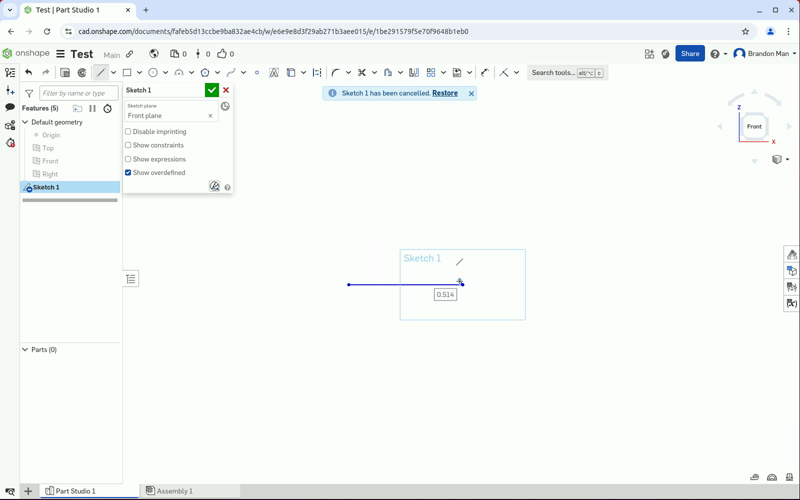
scroll(-6)
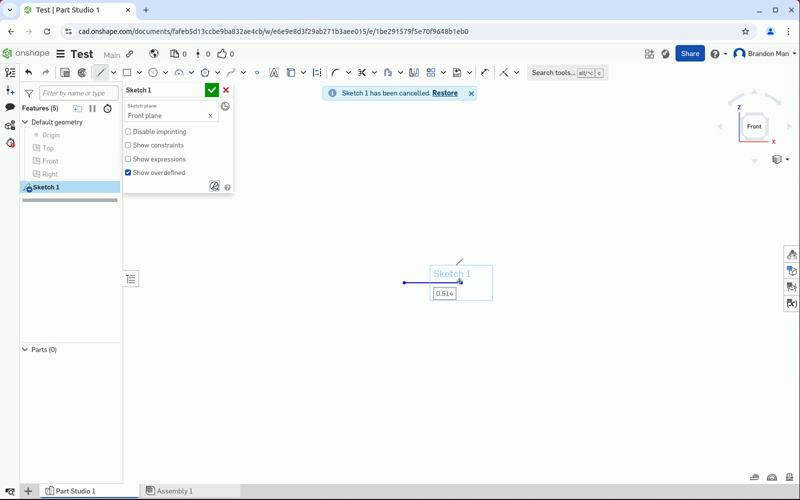
key_up(shift)
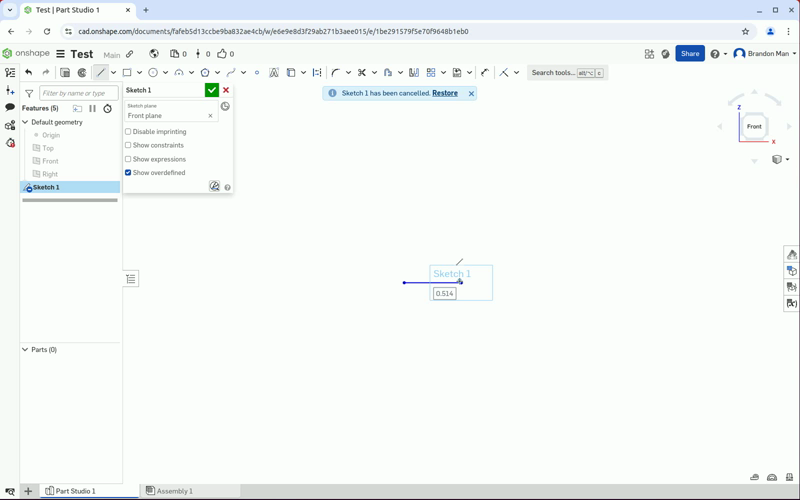
key_down(shift)
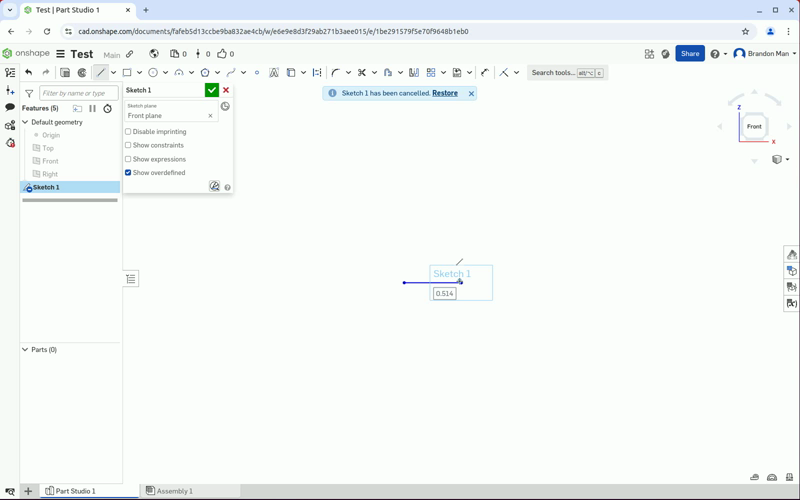
mouse_move(489, 280)
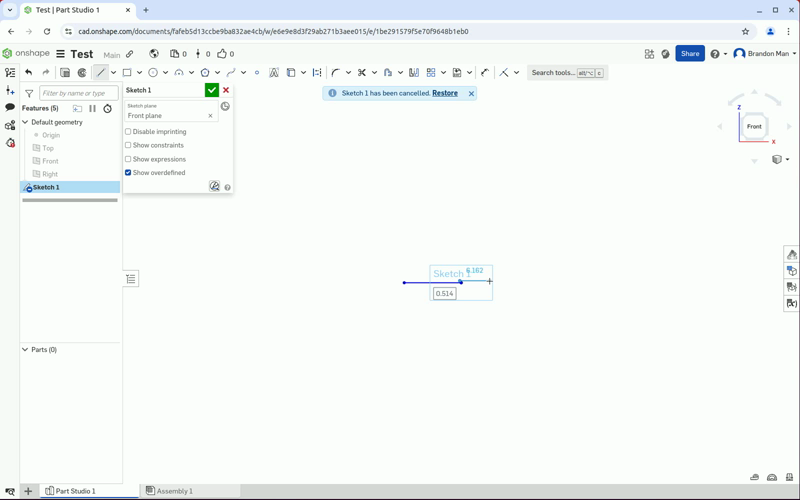
mouse_move(404, 280)
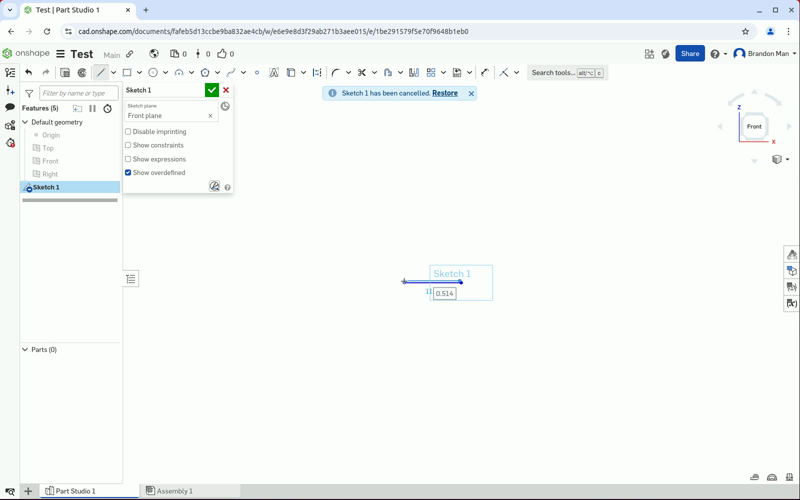
scroll(6)
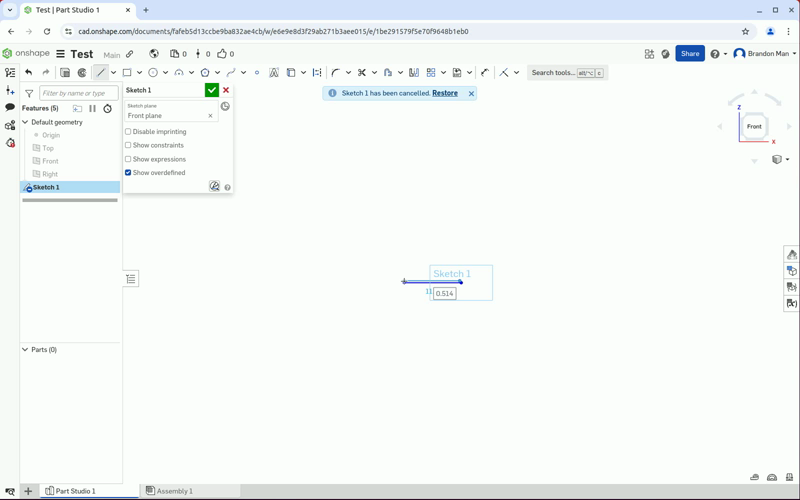
scroll(6)
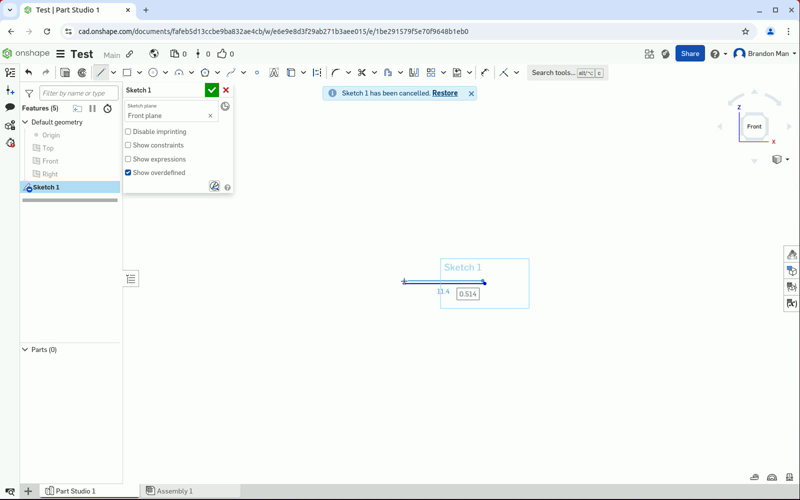
scroll(6)
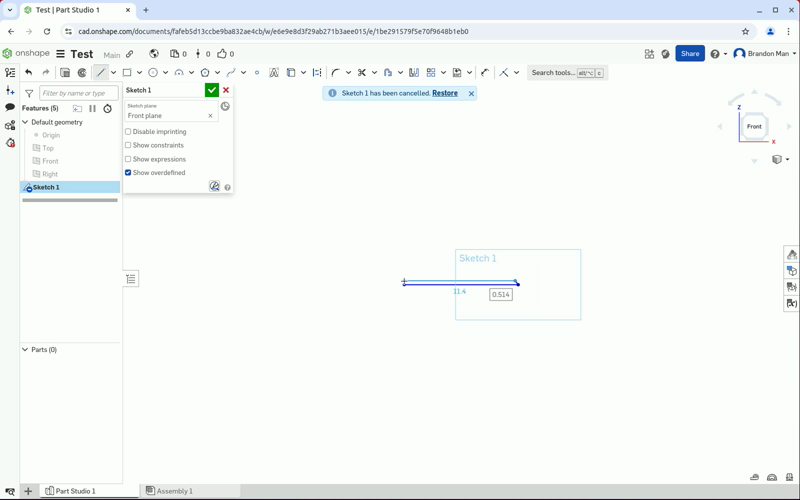
scroll(6)
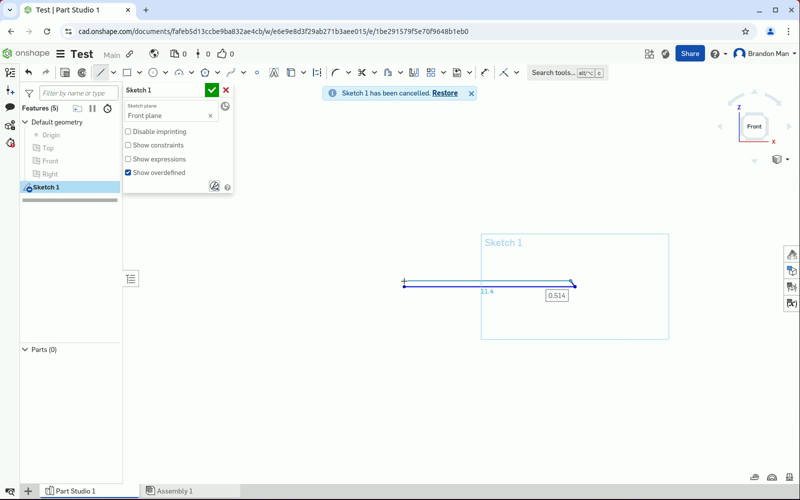
scroll(6)
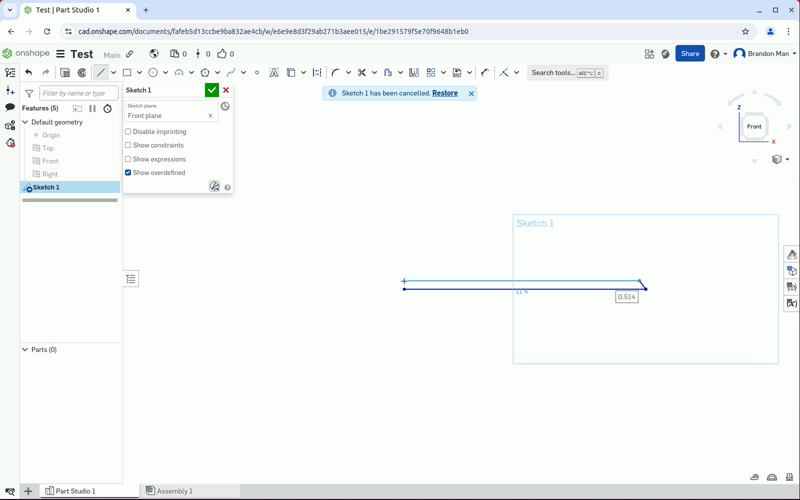
scroll(6)
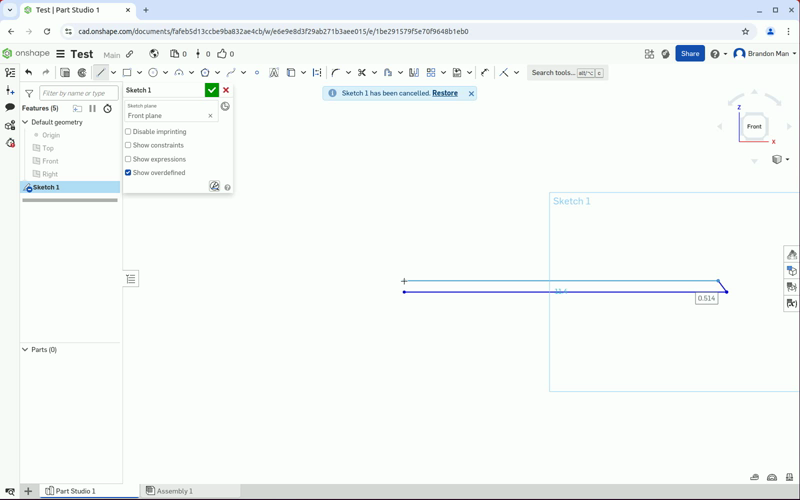
scroll(6)
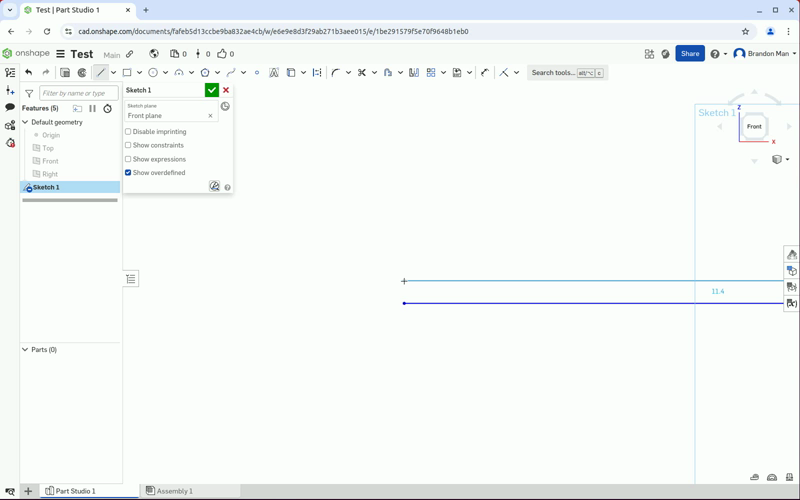
click(404, 280)
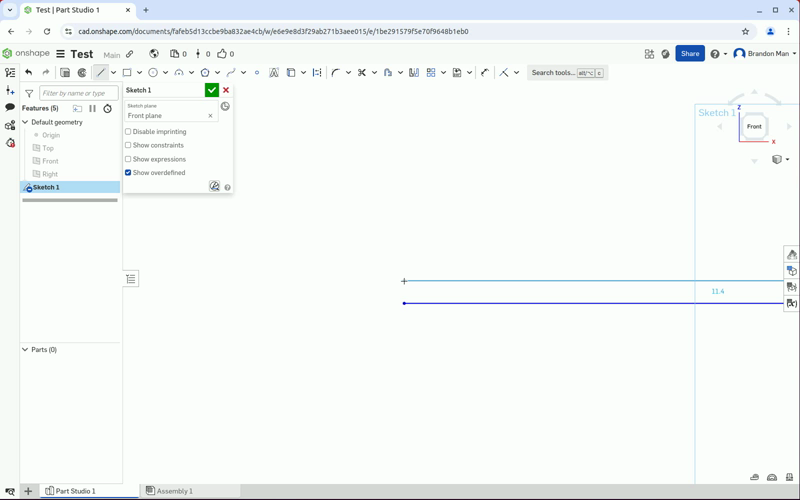
scroll(-6)
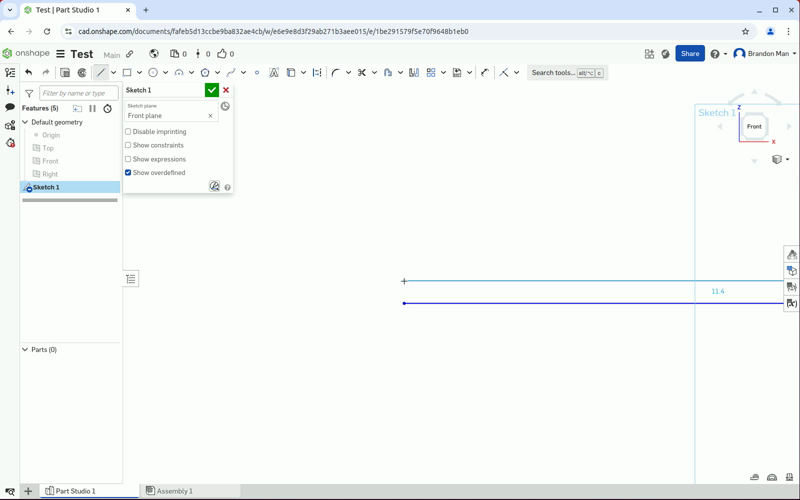
scroll(-6)
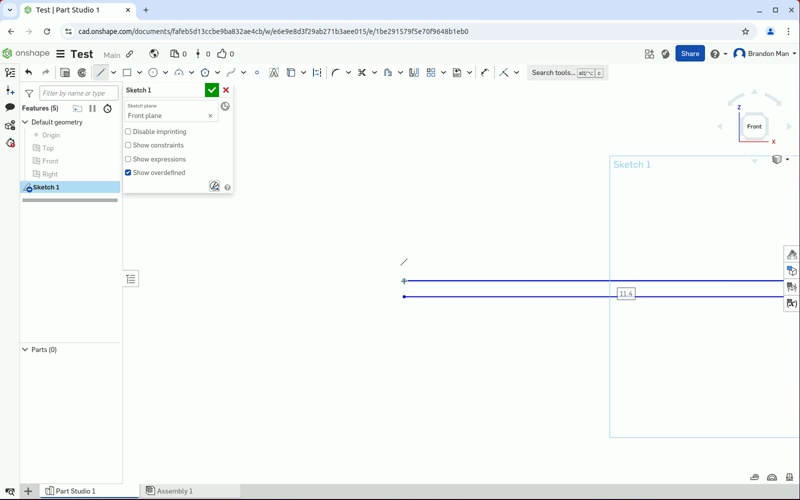
scroll(-6)
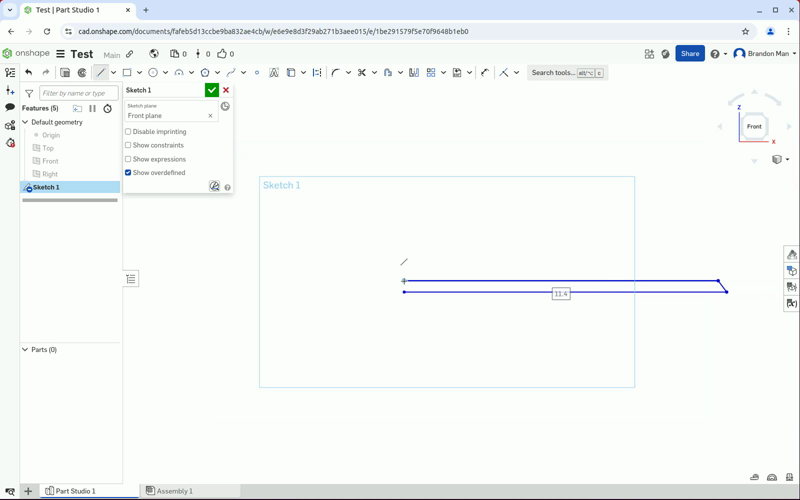
scroll(-6)
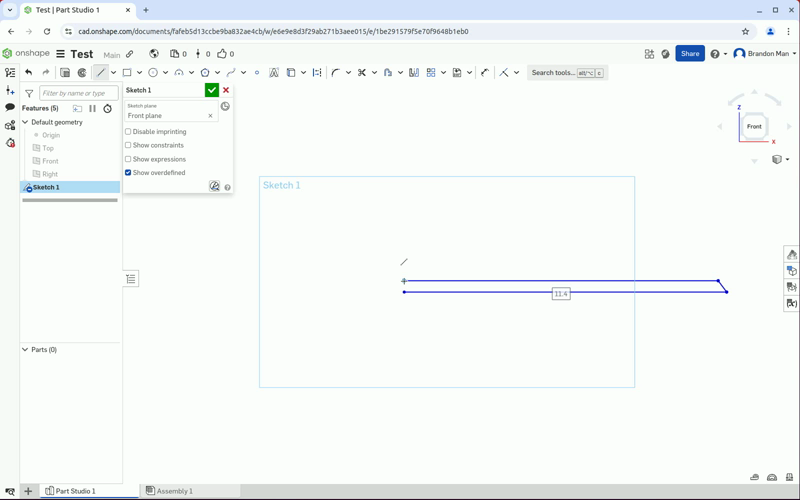
scroll(-6)
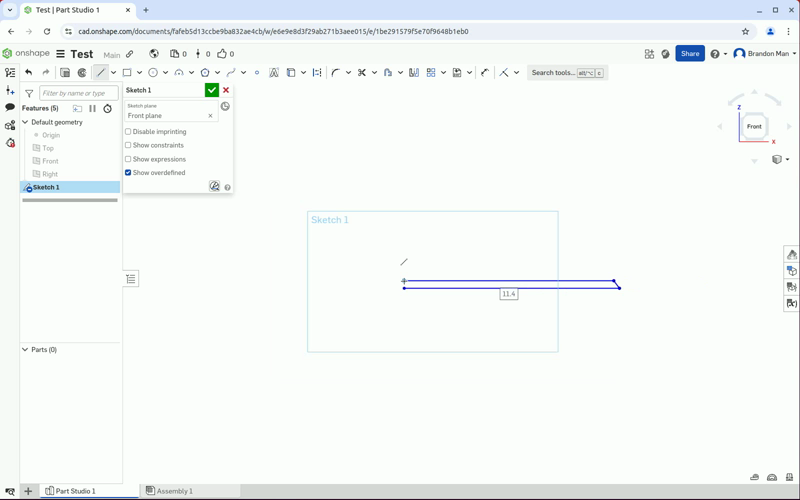
scroll(-6)
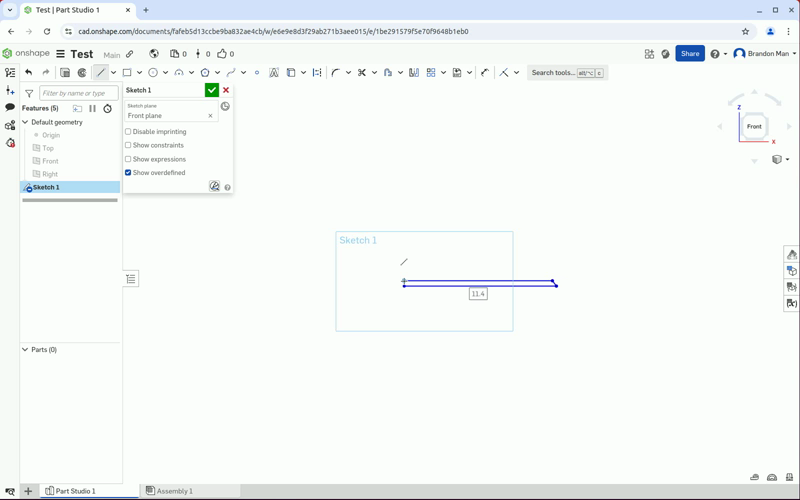
scroll(-6)
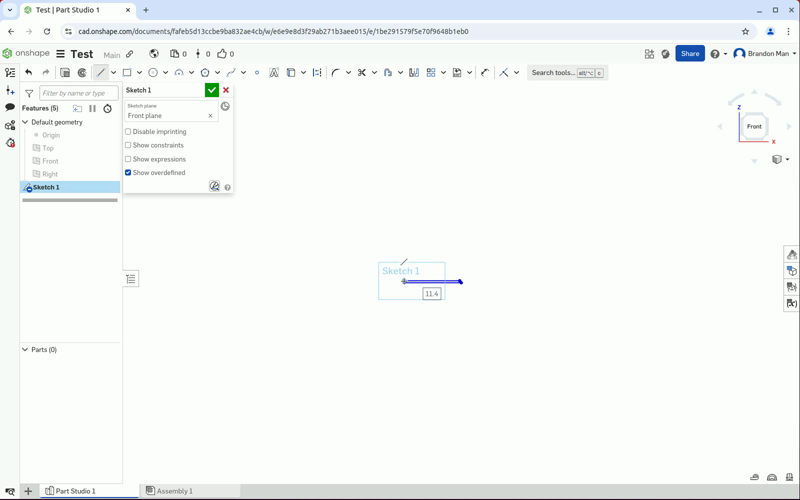
key_up(shift)
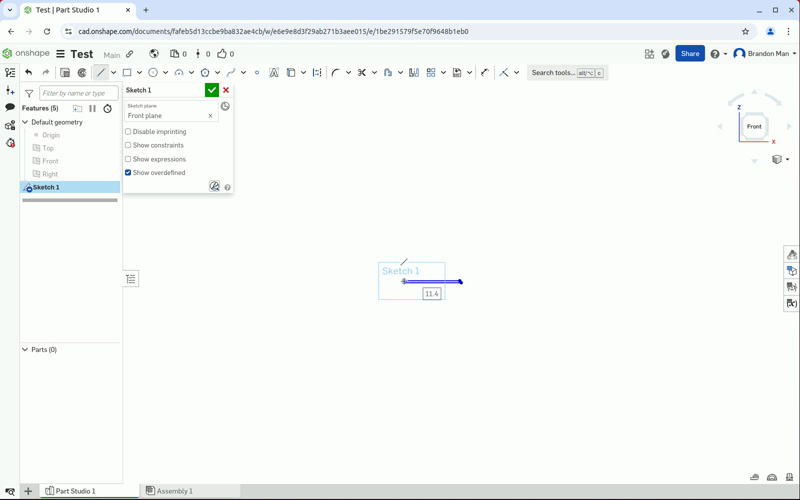
mouse_move(434, 280)
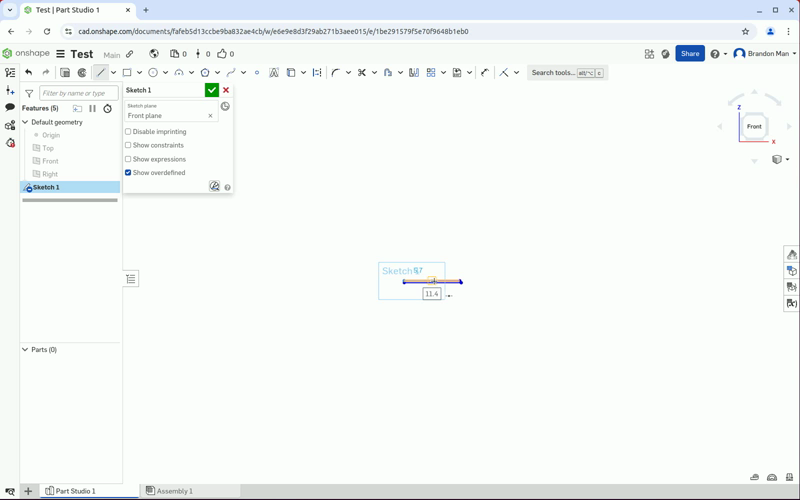
key_down(shift)
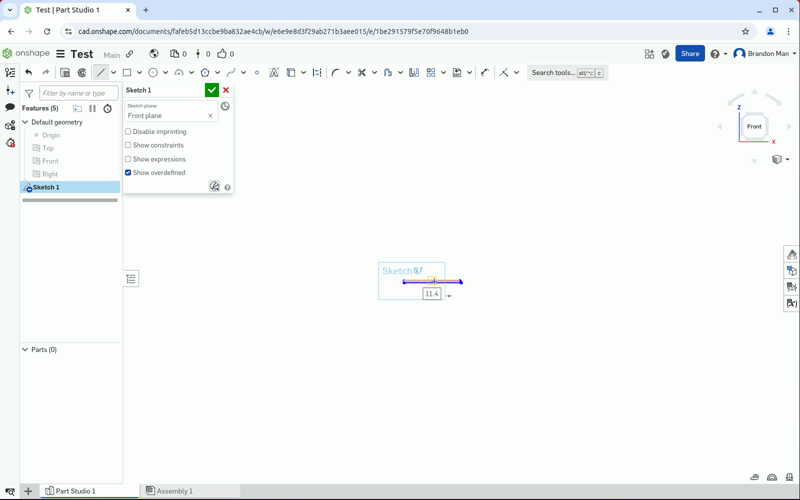
mouse_move(404, 282)
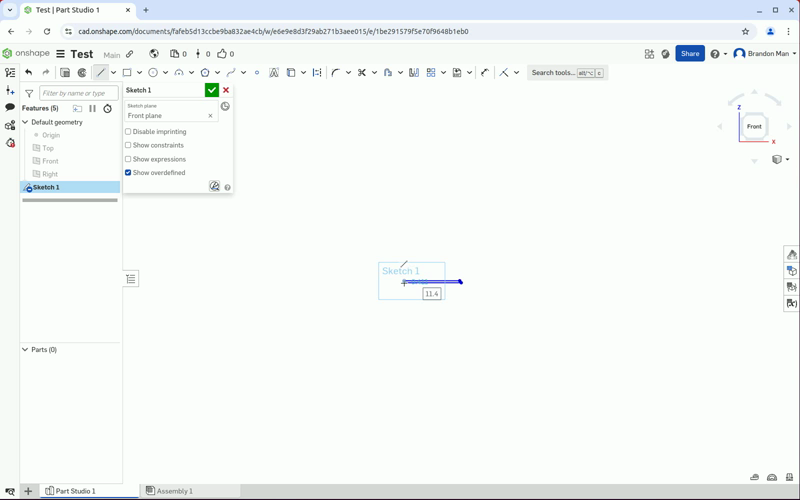
scroll(6)
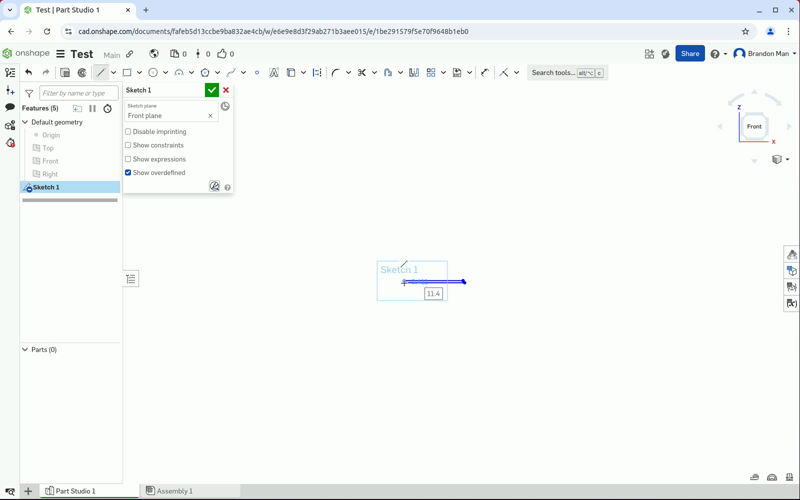
scroll(6)
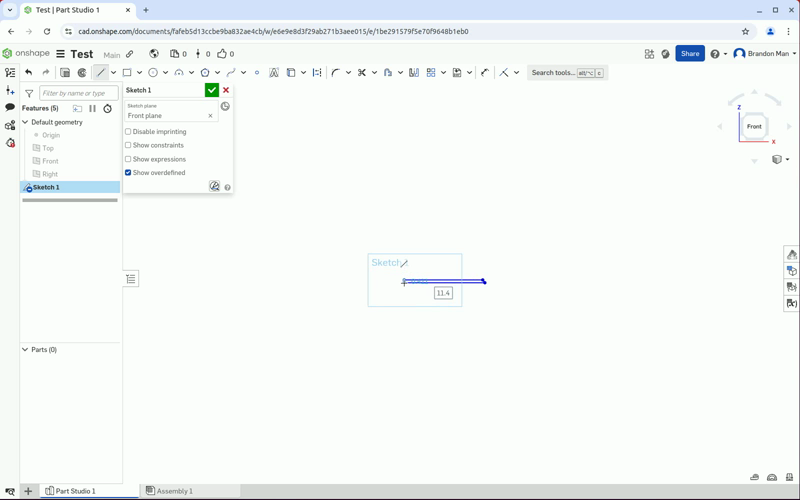
scroll(6)
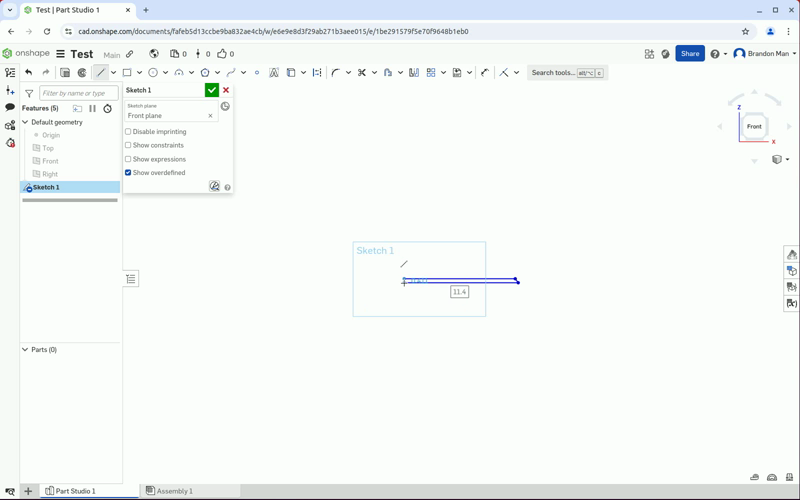
scroll(6)
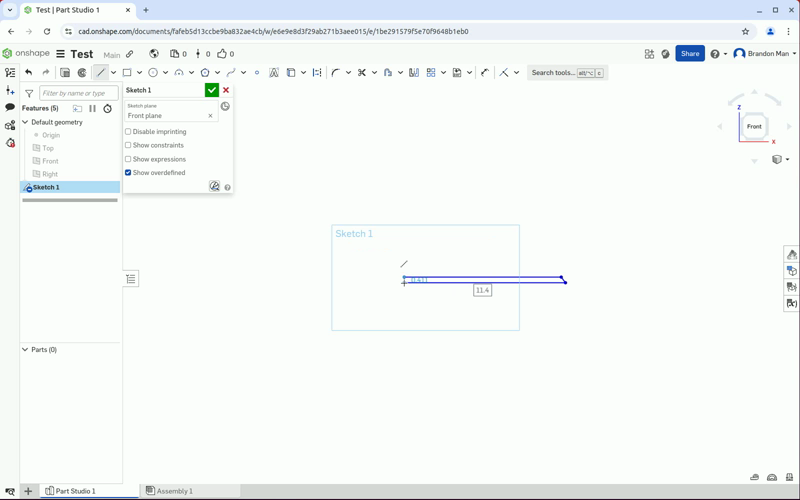
scroll(6)
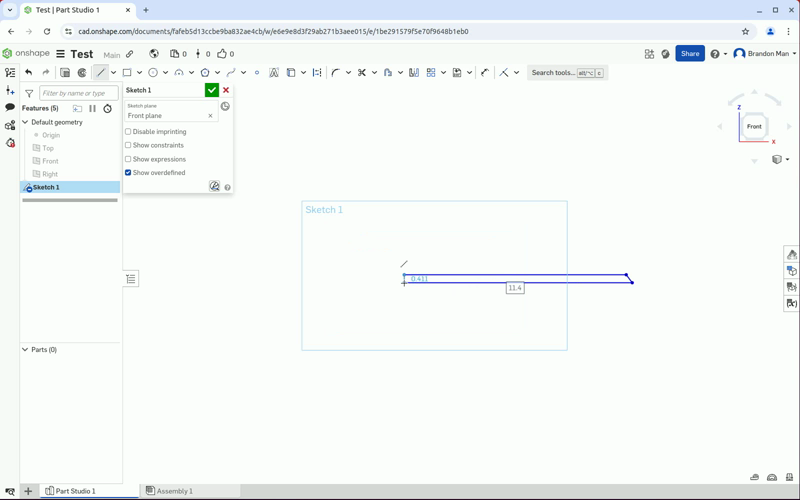
scroll(6)
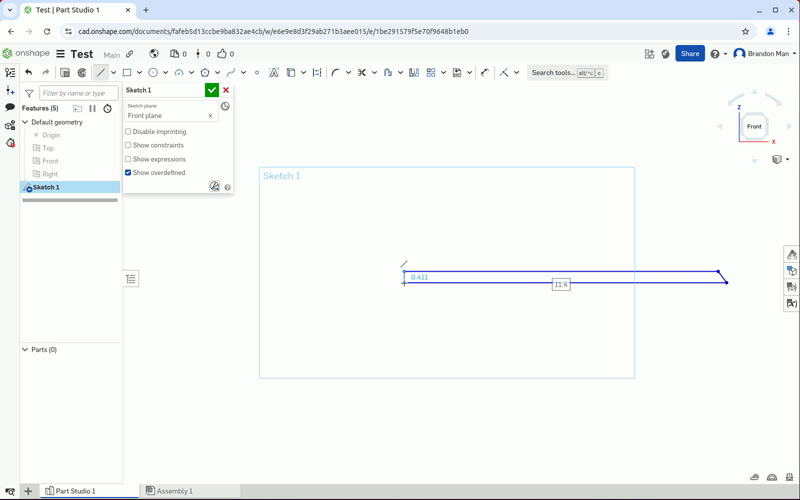
scroll(6)
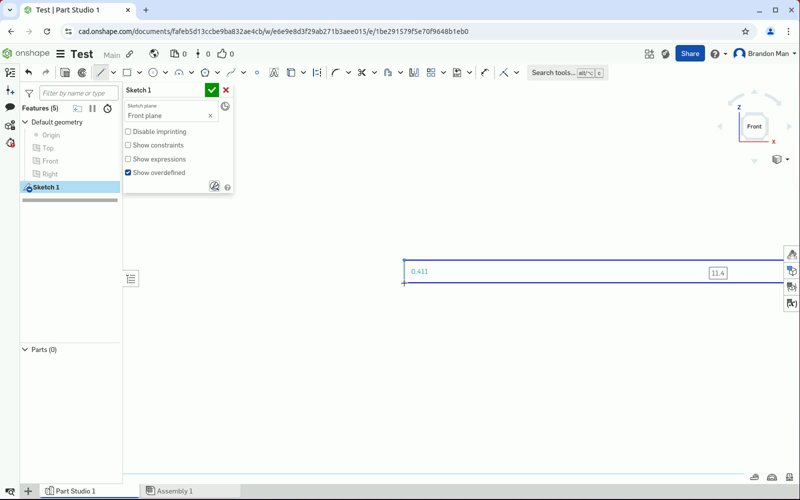
key_up(shift)
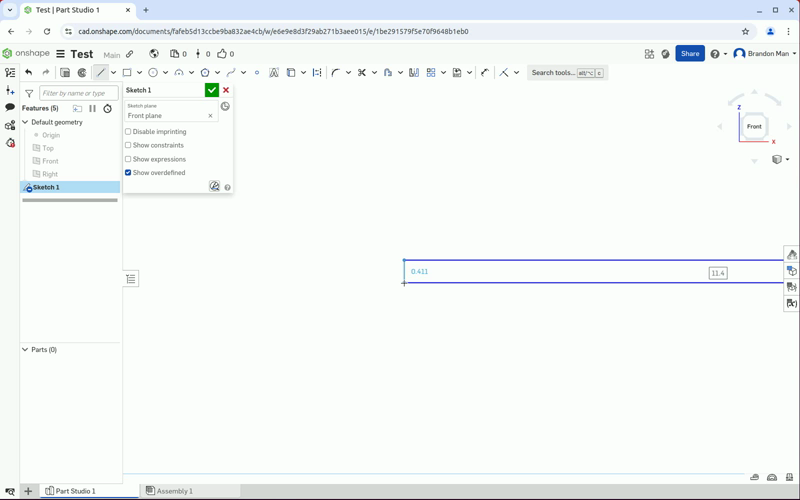
click(404, 282)
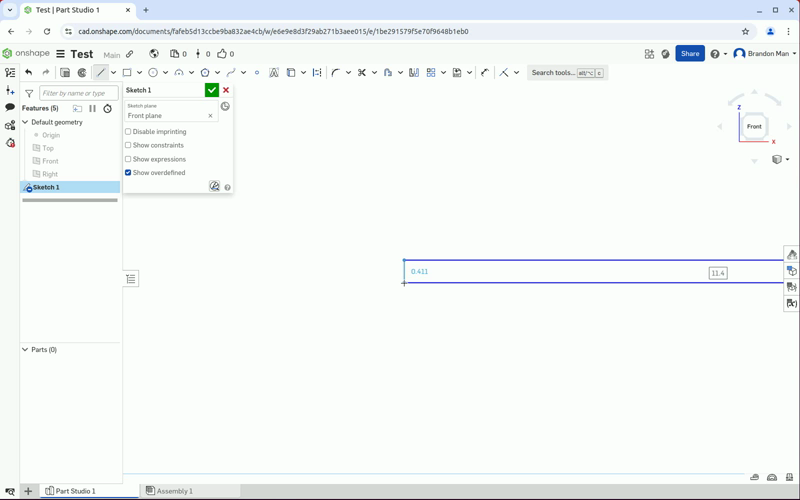
scroll(-6)
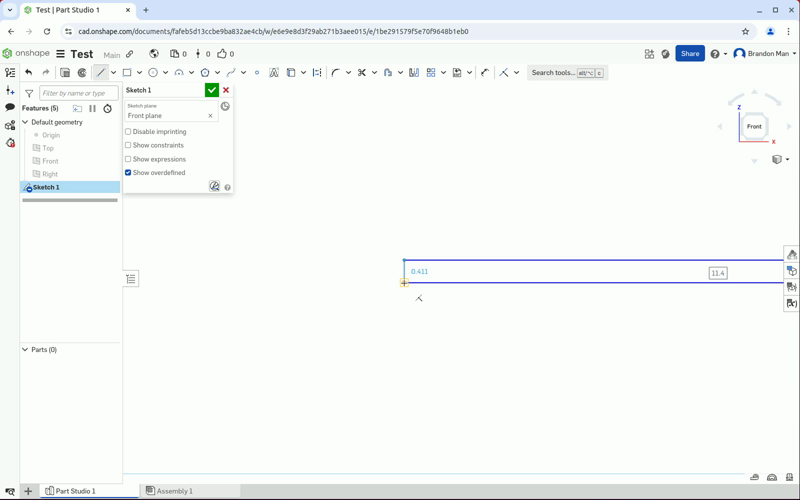
scroll(-6)
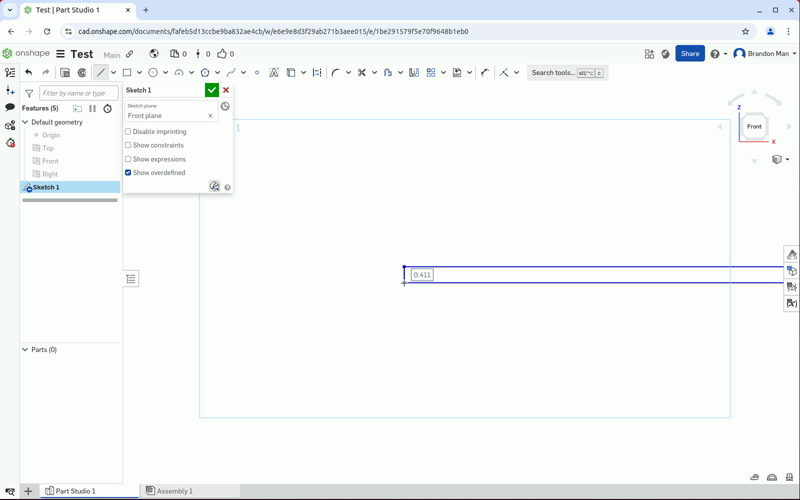
scroll(-6)
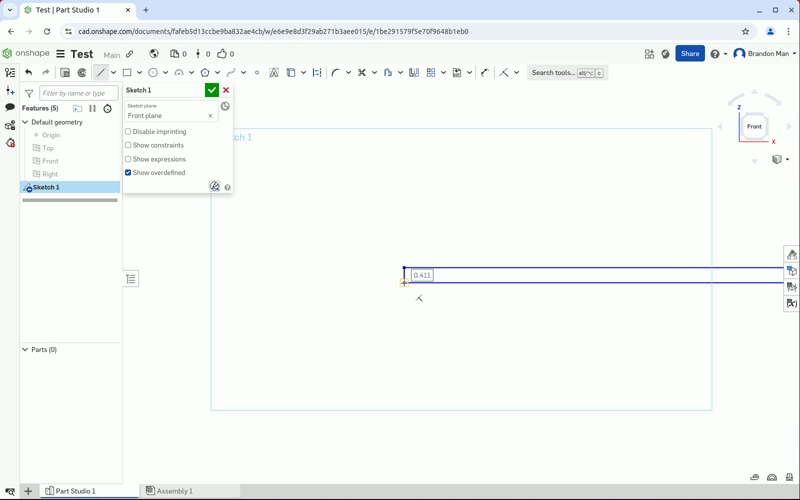
scroll(-6)
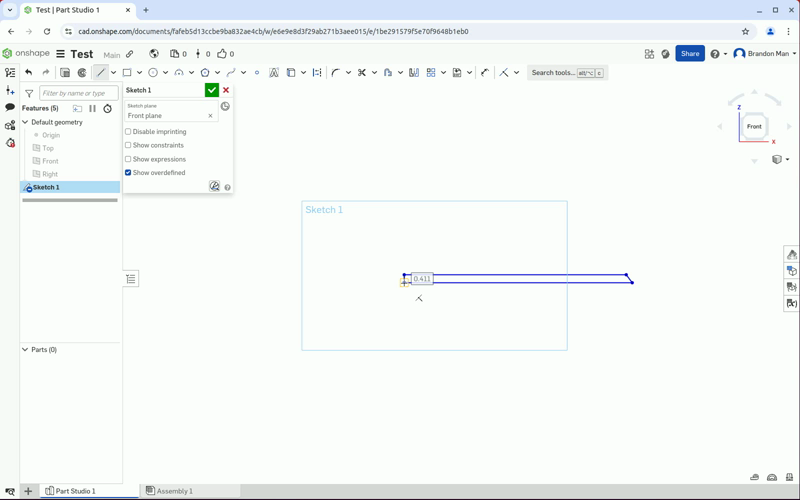
scroll(-6)
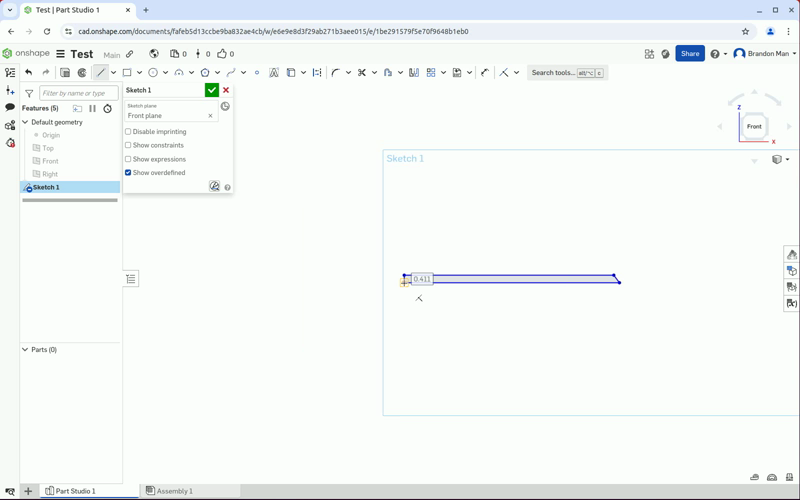
scroll(-6)
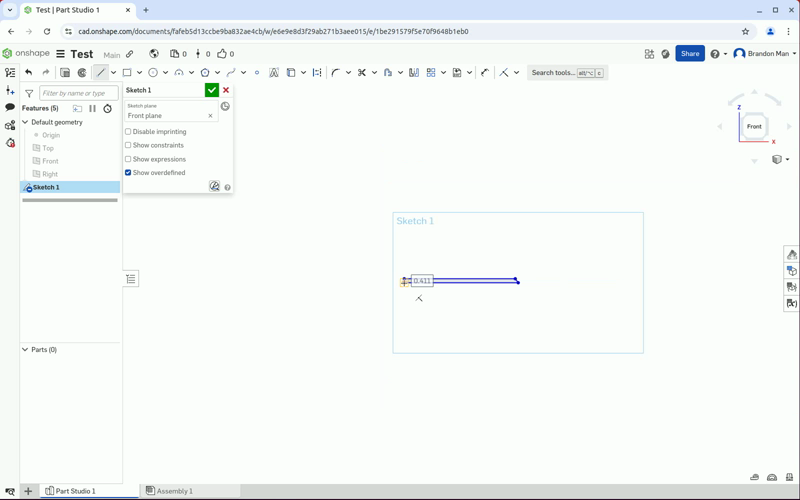
scroll(-6)
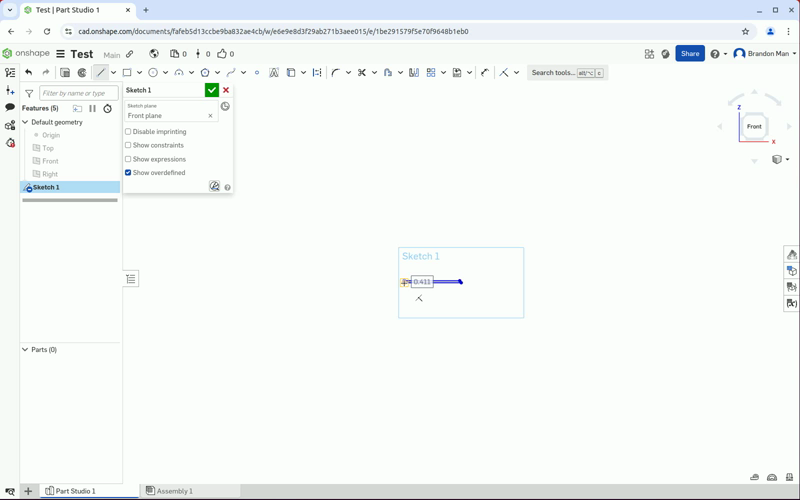
key(esc)
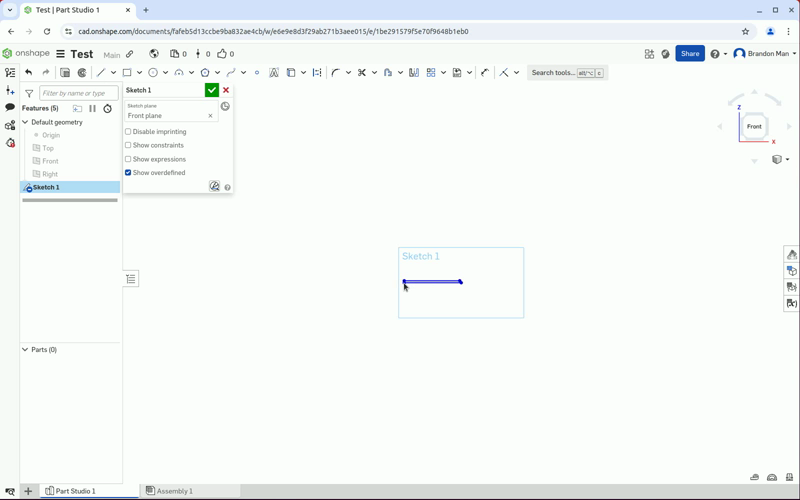
mouse_move(414, 280)
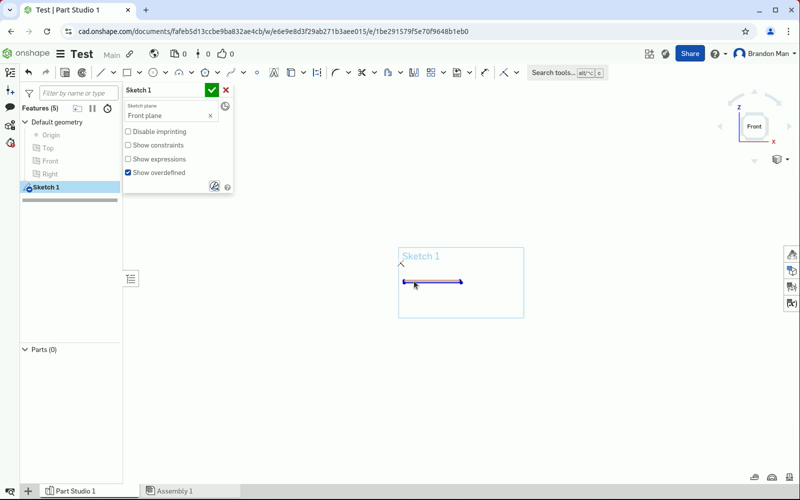
scroll(6)
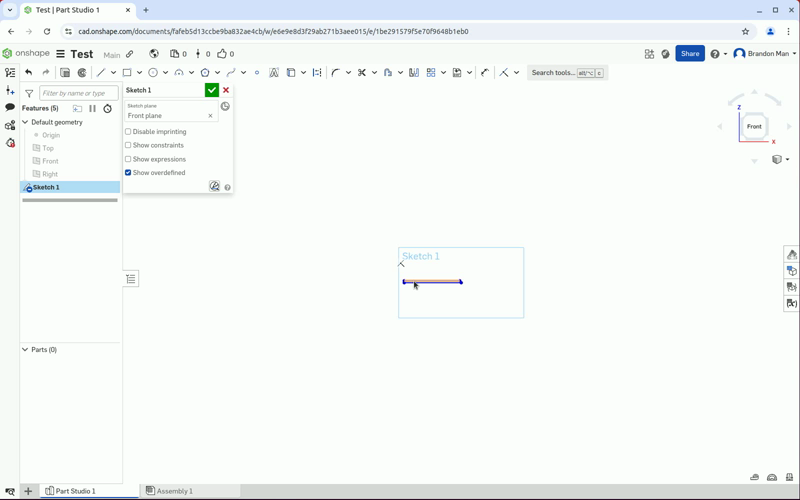
scroll(6)
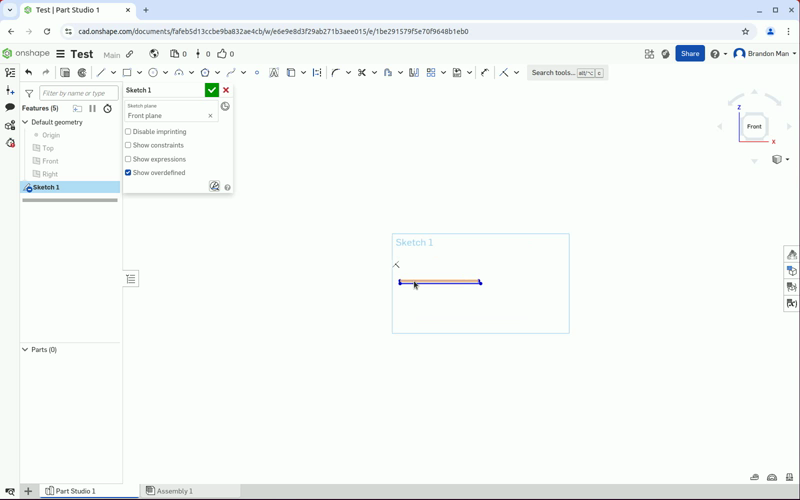
scroll(6)
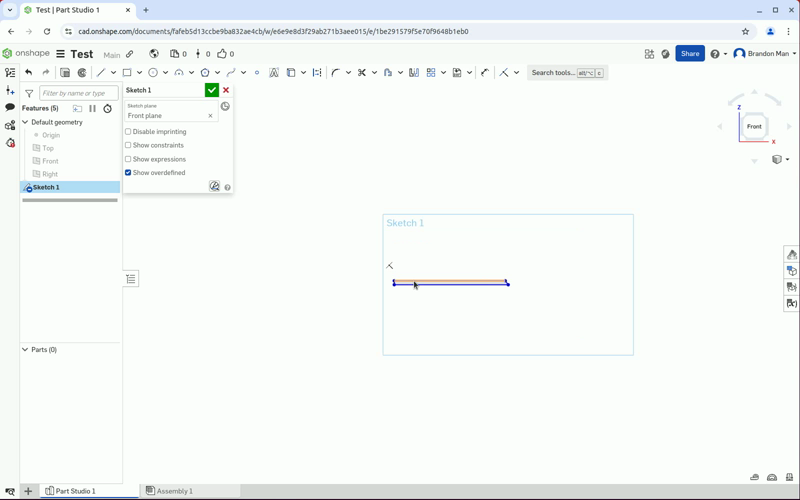
scroll(6)
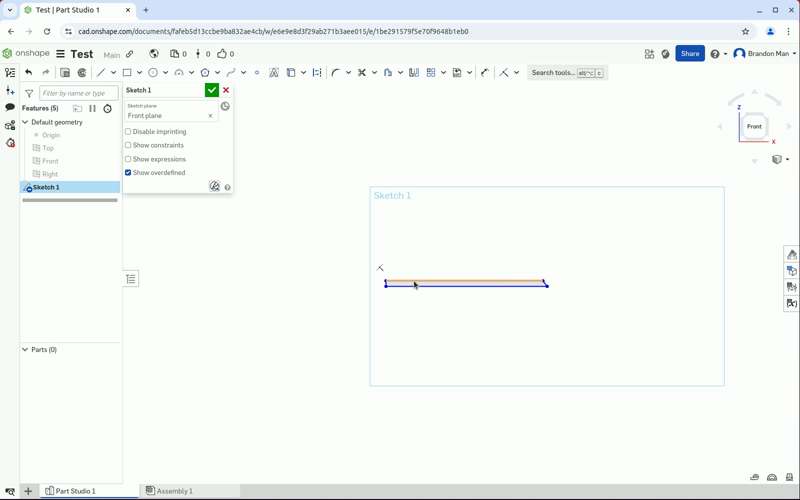
scroll(6)
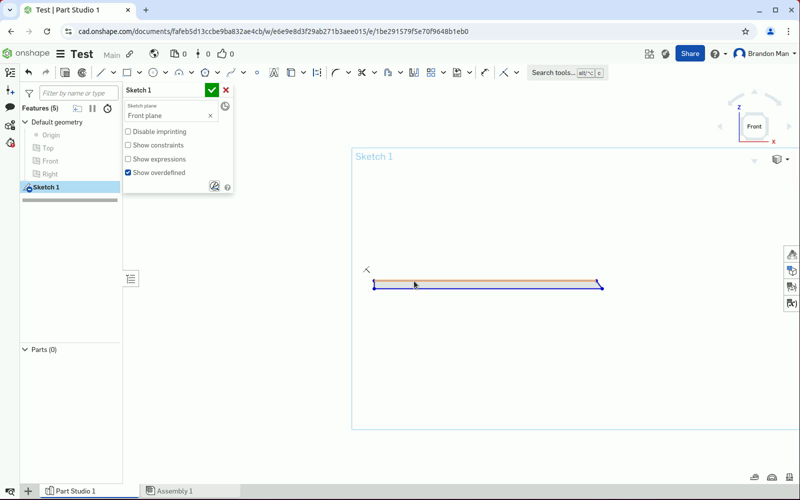
scroll(6)
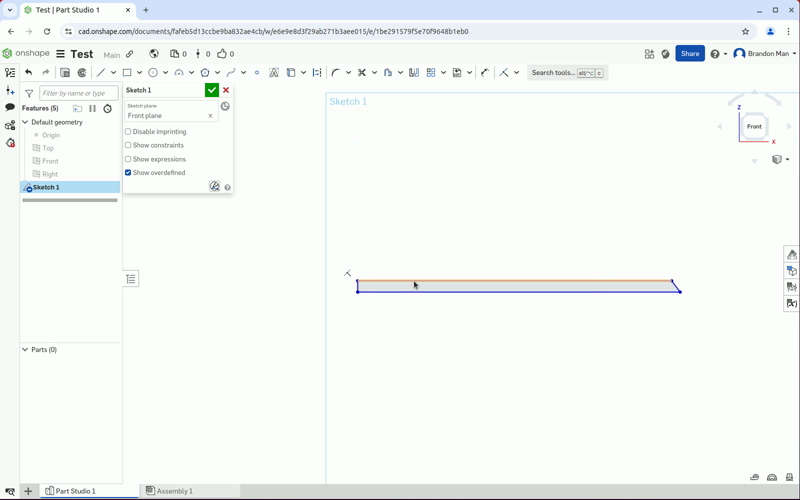
scroll(6)
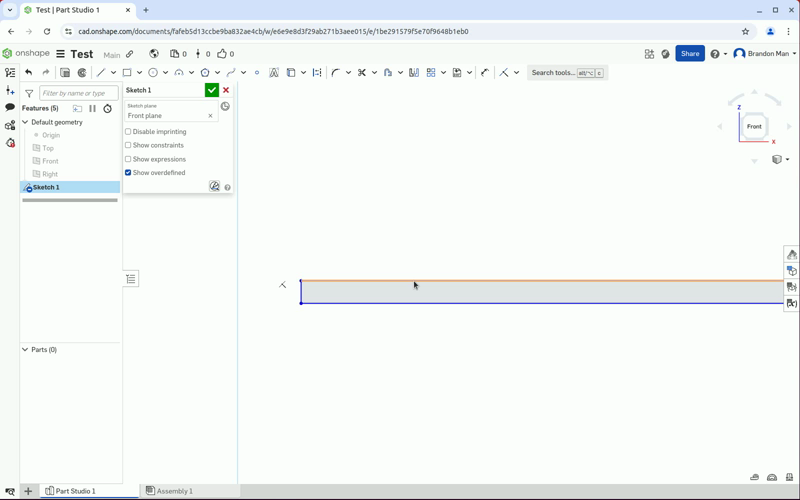
click(414, 280)
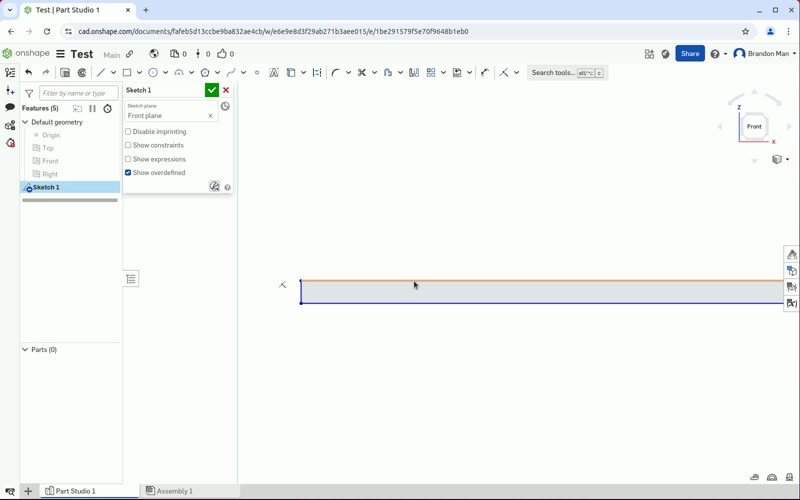
scroll(-6)
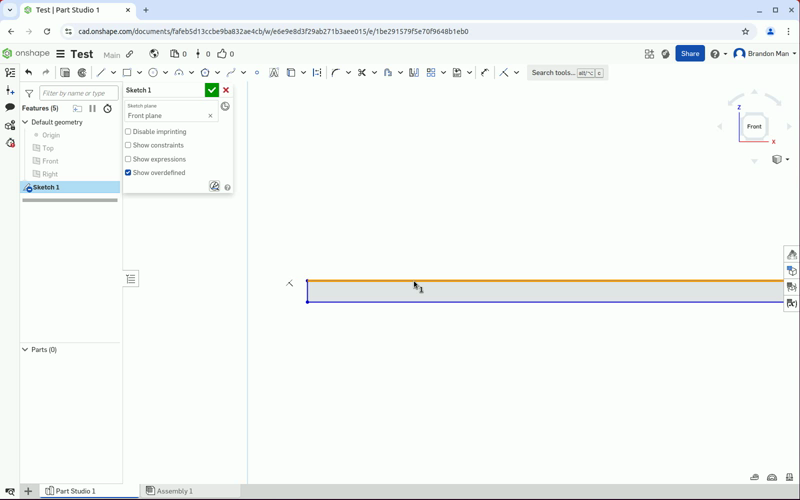
scroll(-6)
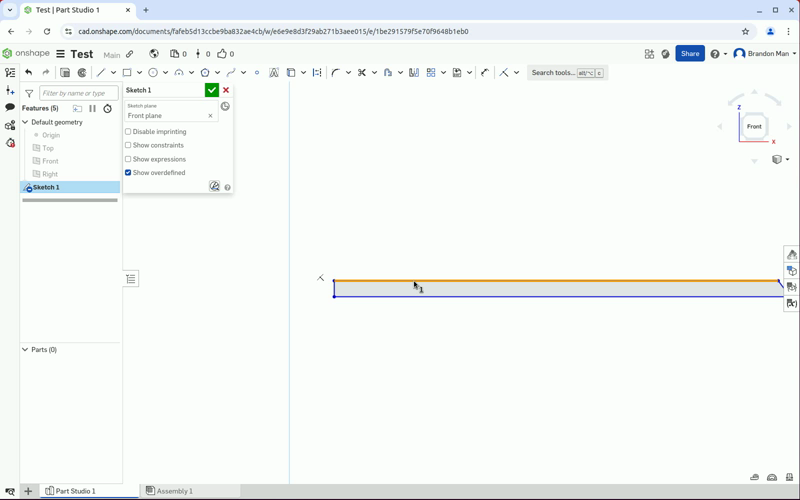
scroll(-6)
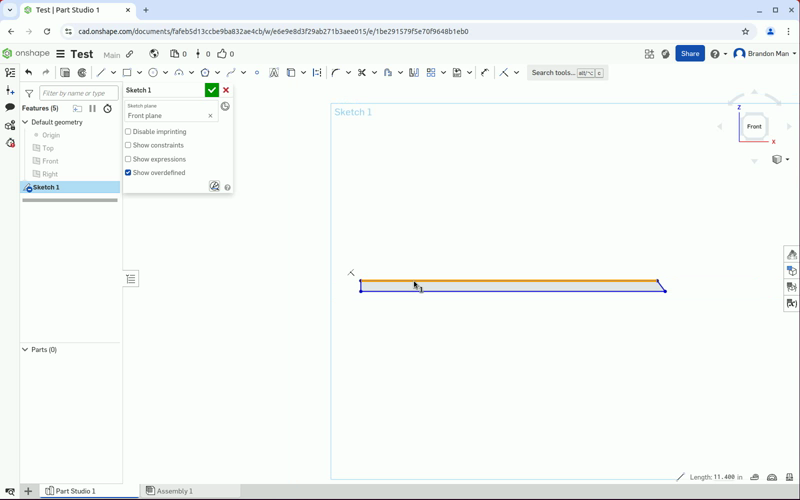
scroll(-6)
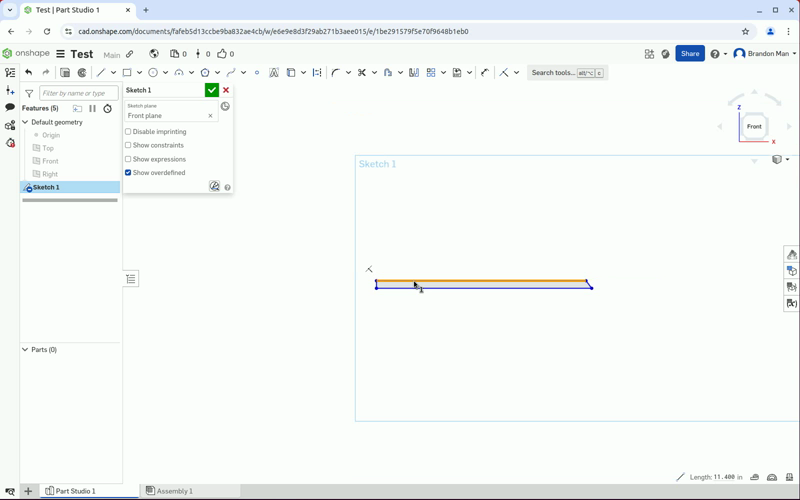
scroll(-6)
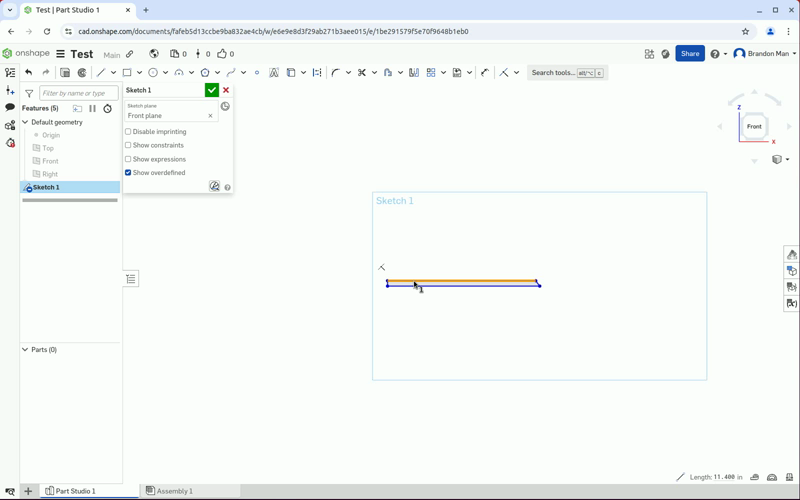
scroll(-6)
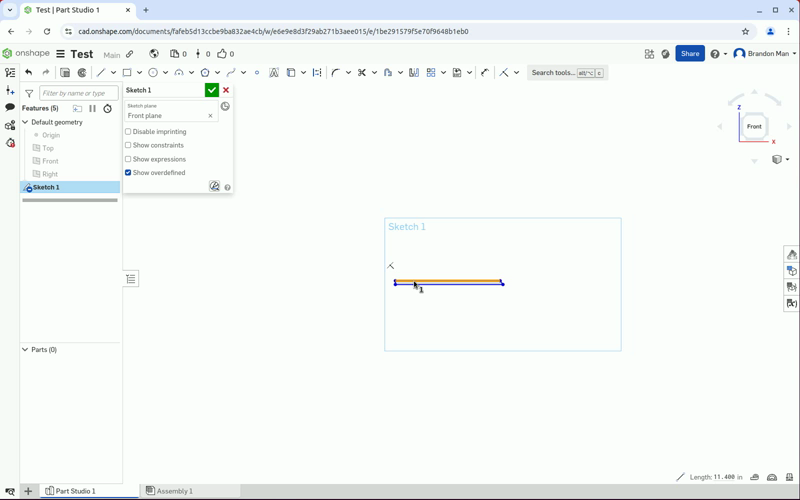
scroll(-6)
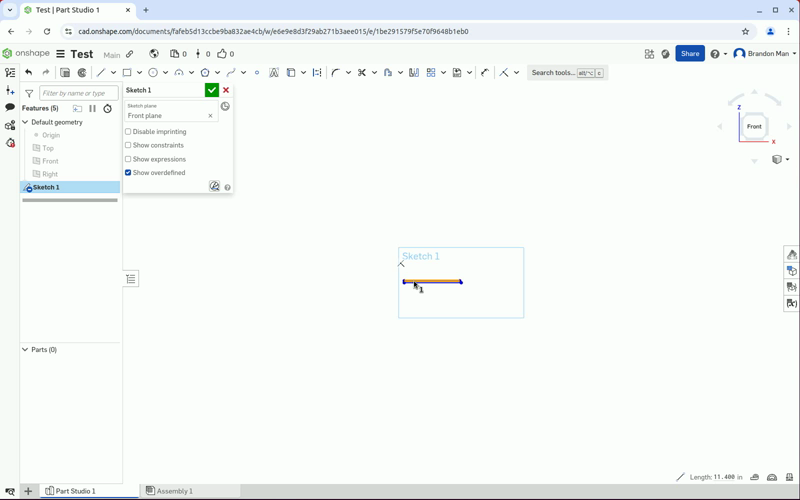
mouse_move(73, 352)
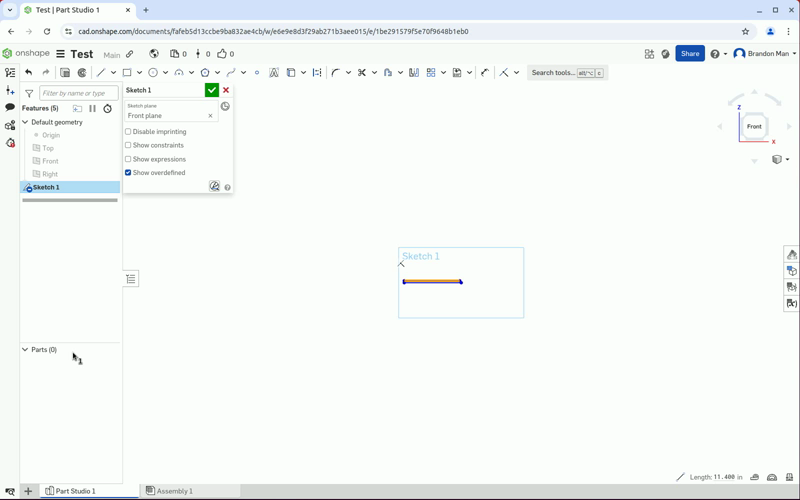
key(shift+y)
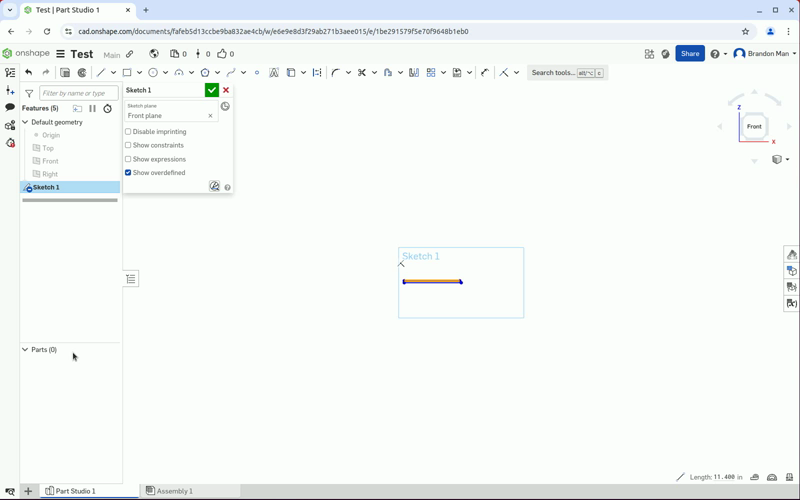
key(shift+e)
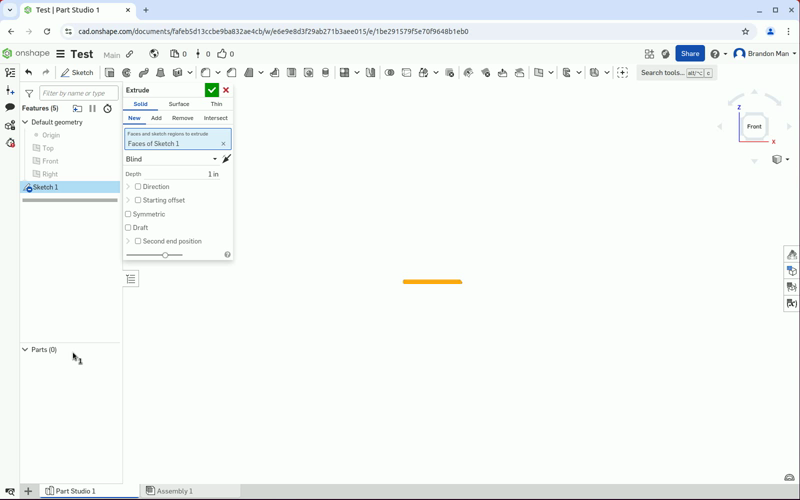
mouse_move(143, 106)
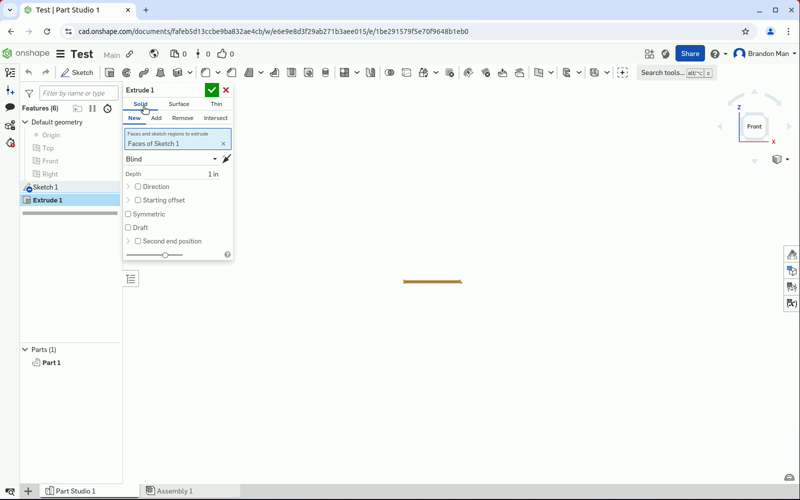
click(143, 106)
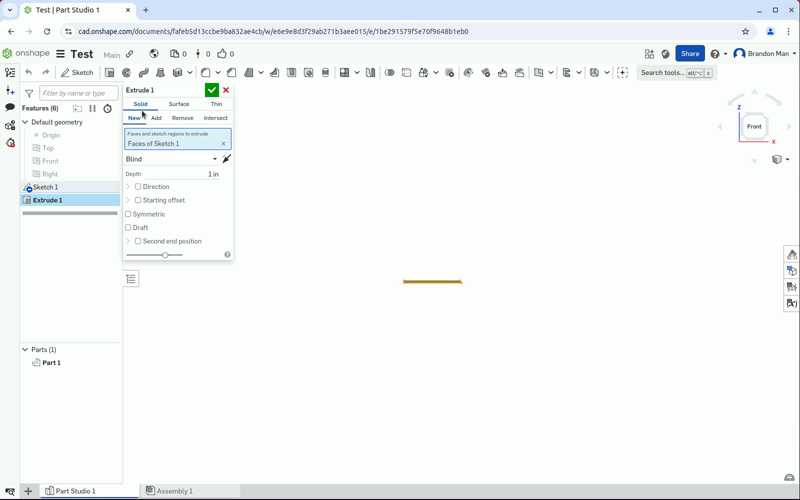
mouse_move(137, 120)
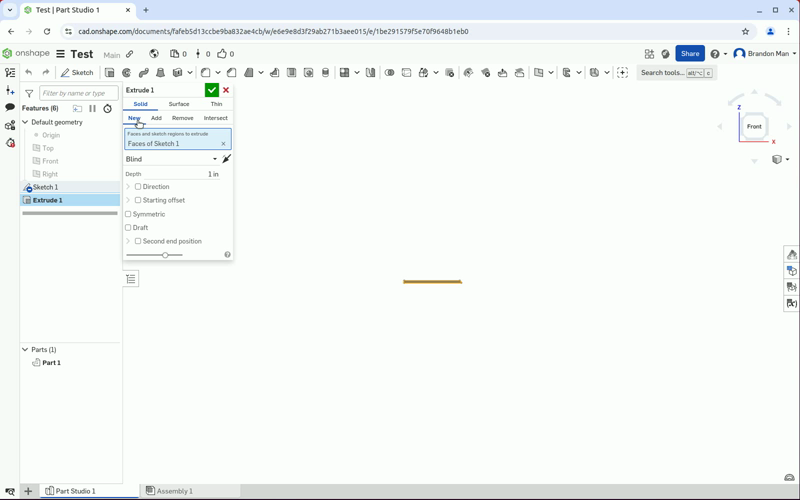
click(137, 120)
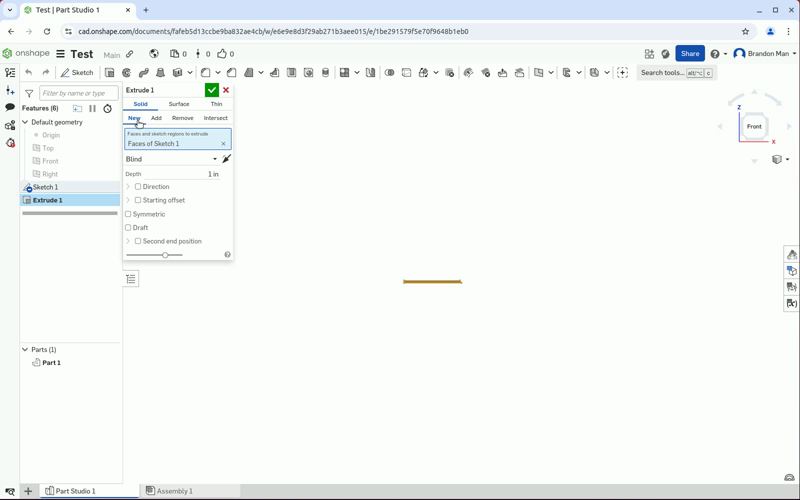
key(tab, 4)
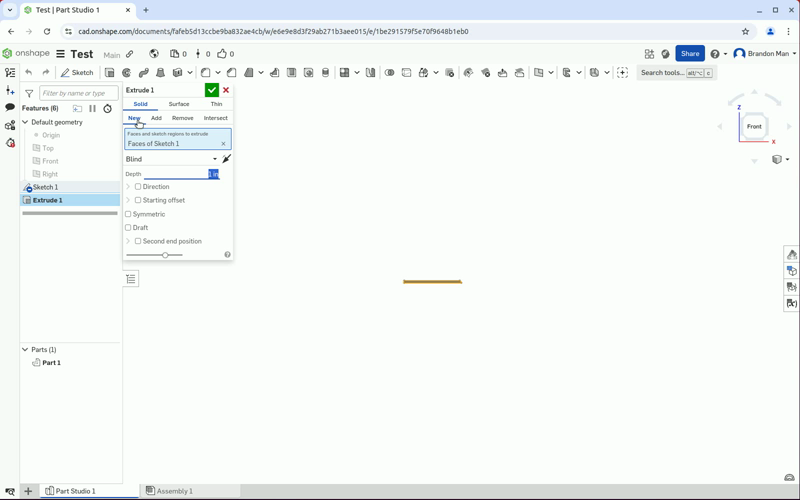
text(0.481)
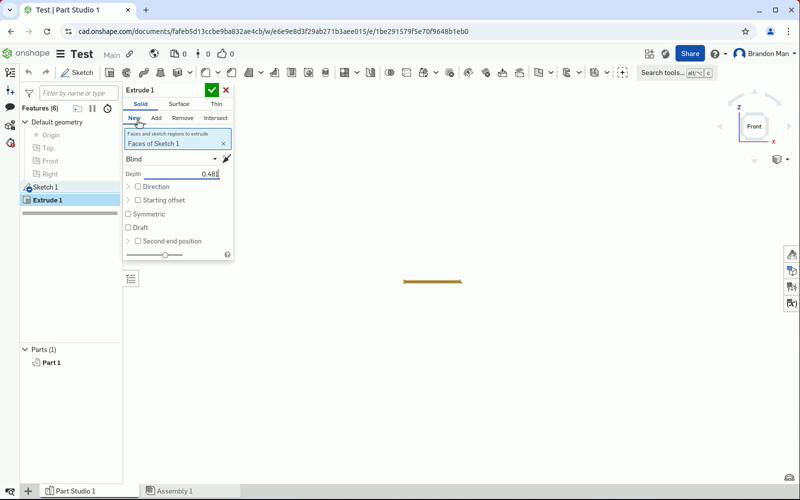
key(enter)
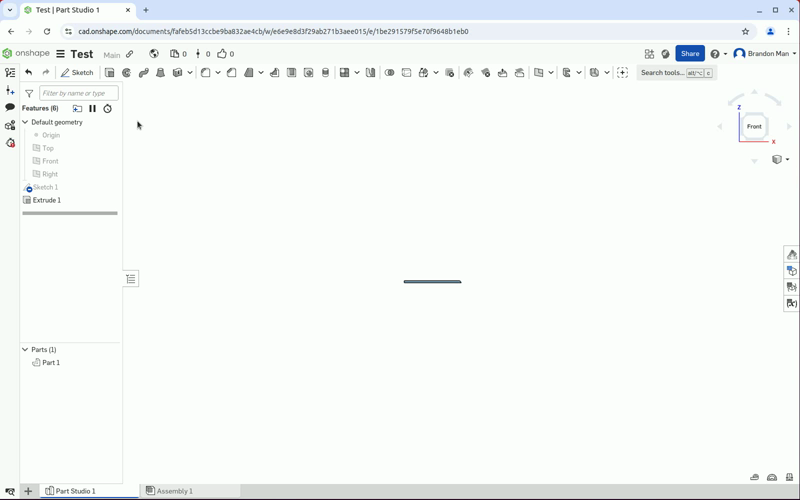
key(shift+h)
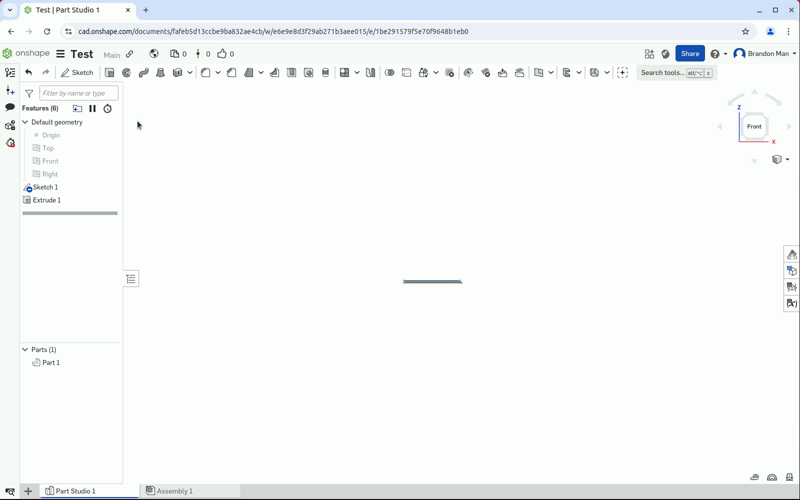
key(shift+h)
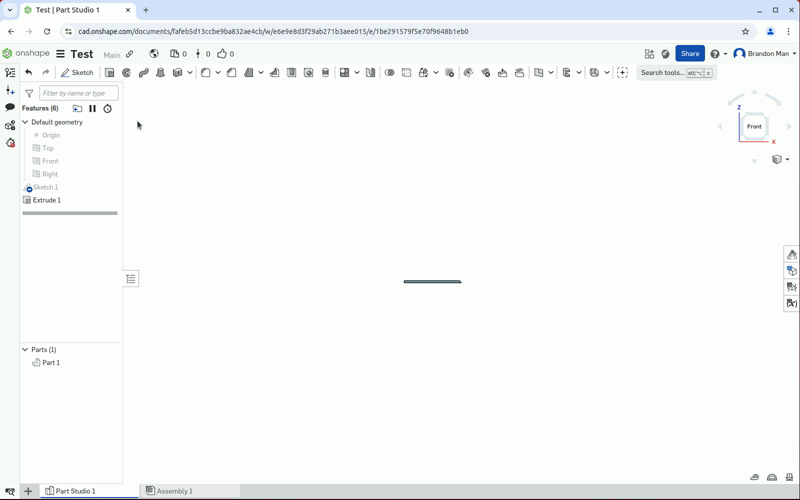
mouse_move(73, 189)
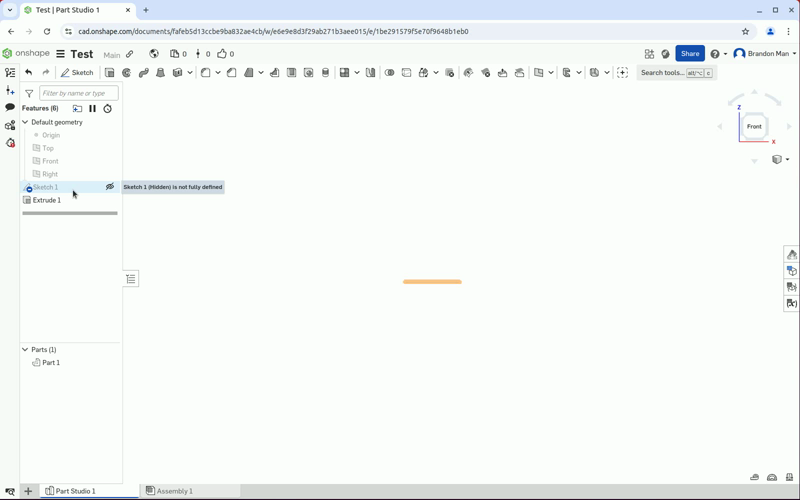
click(73, 189)
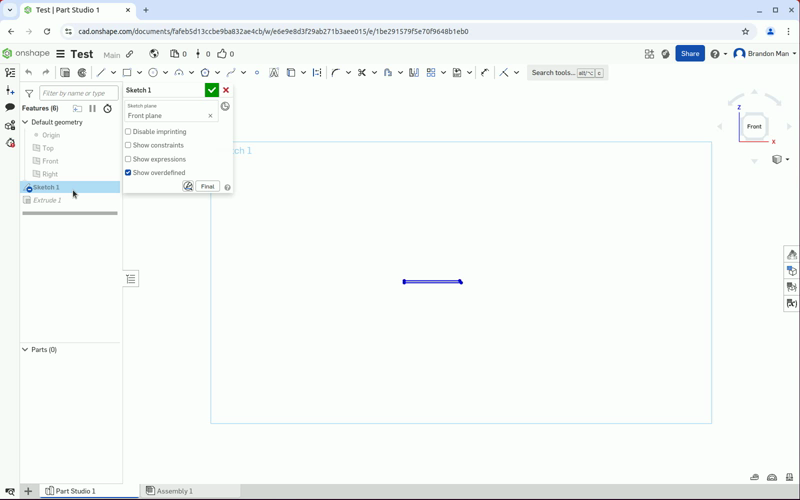
mouse_move(229, 92)
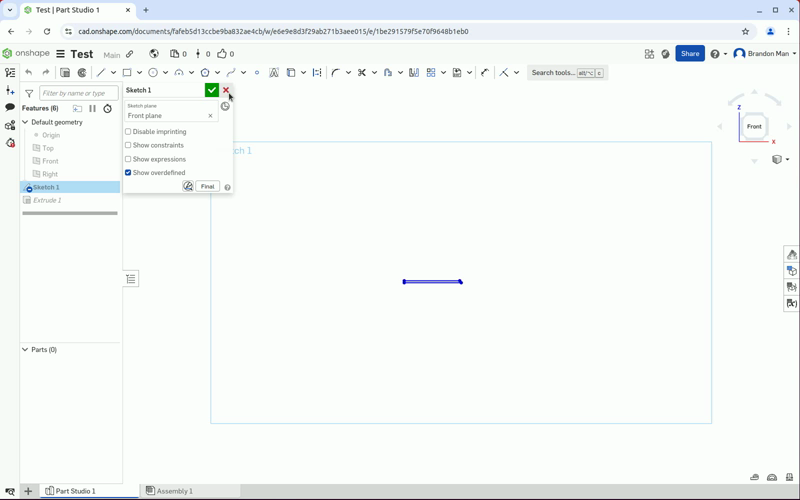
click(229, 92)
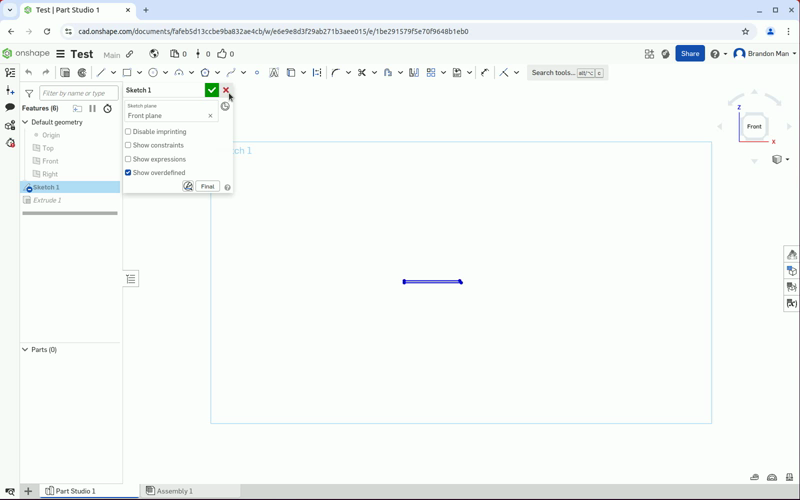
key(shift+s)
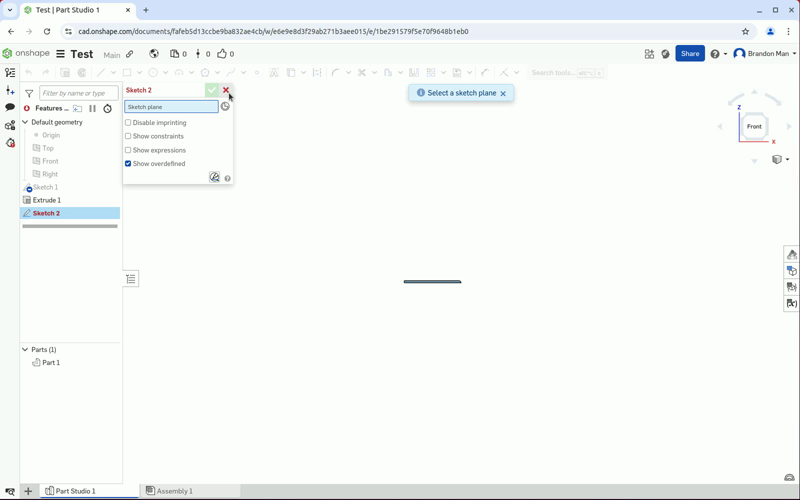
mouse_move(73, 163)
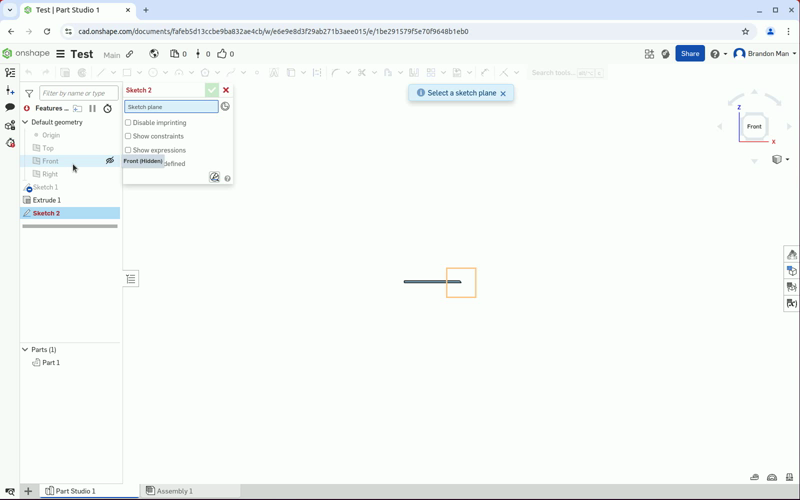
click(73, 163)
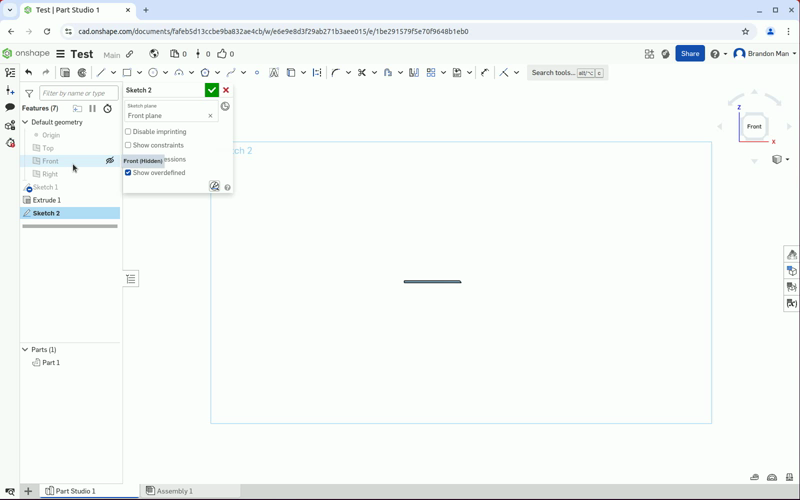
mouse_move(73, 352)
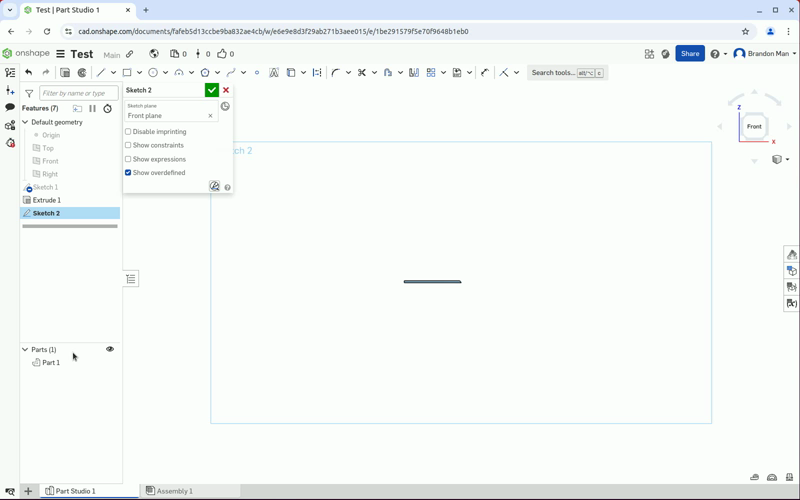
key(y)
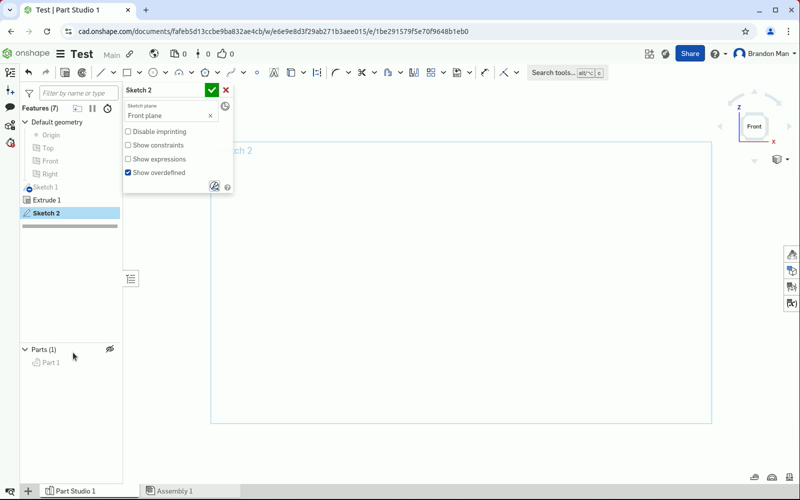
key(l)
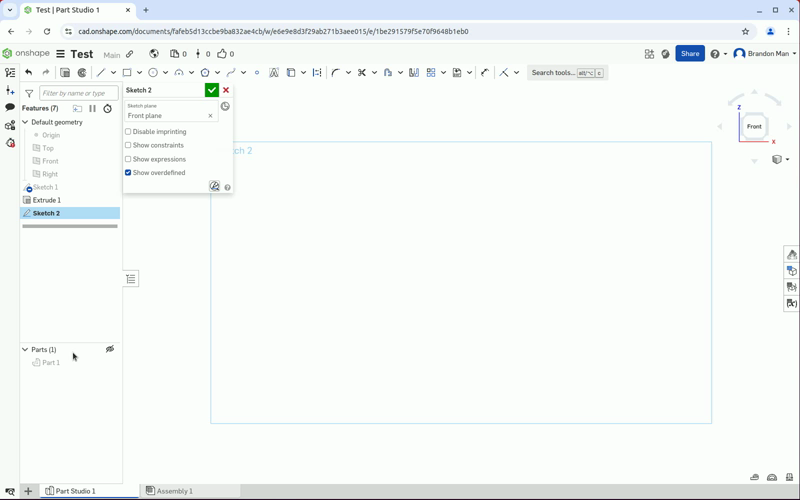
key_down(shift)
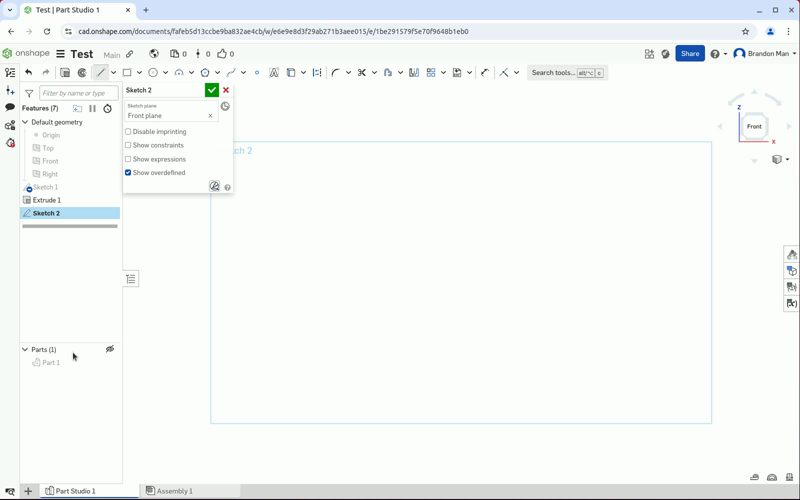
mouse_move(348, 282)
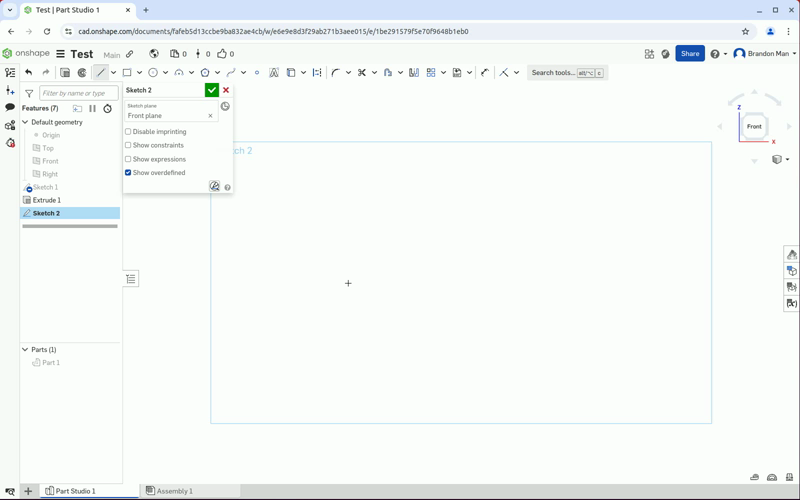
click(348, 282)
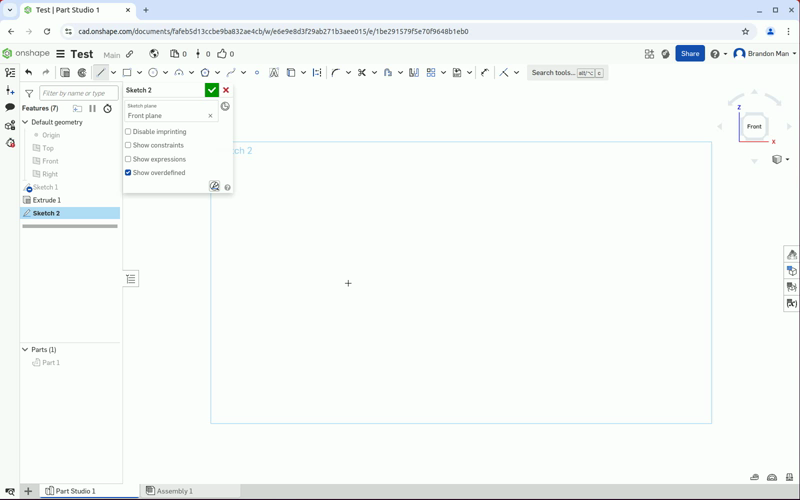
key_up(shift)
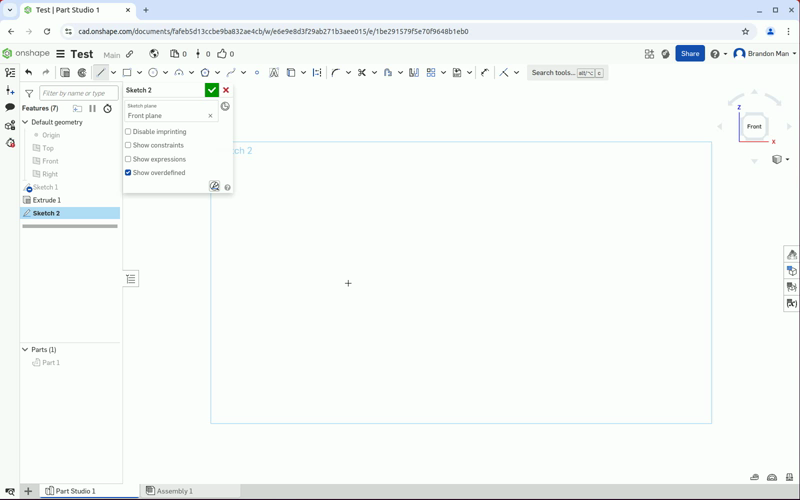
key_down(shift)
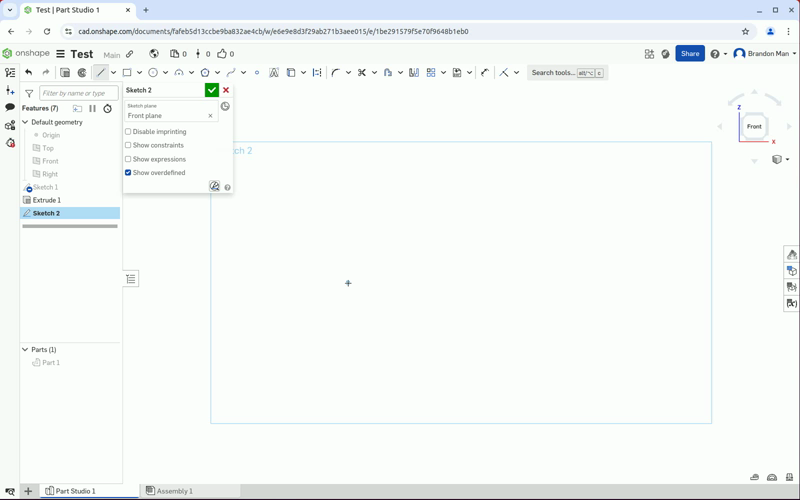
mouse_move(378, 282)
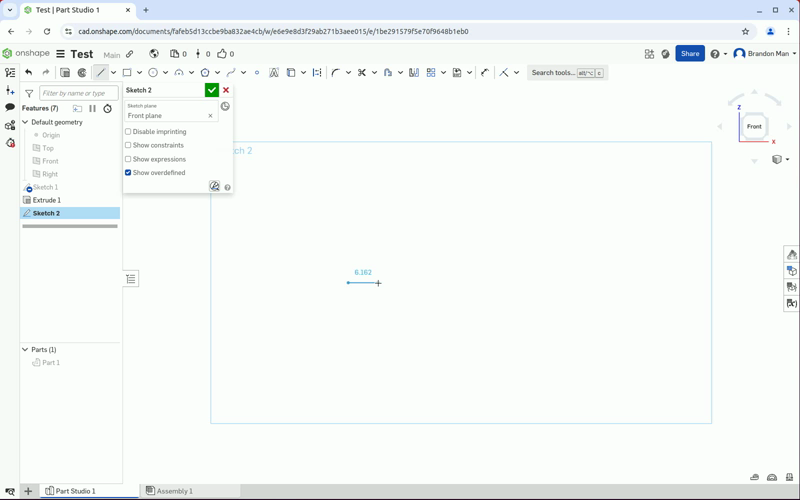
mouse_move(404, 282)
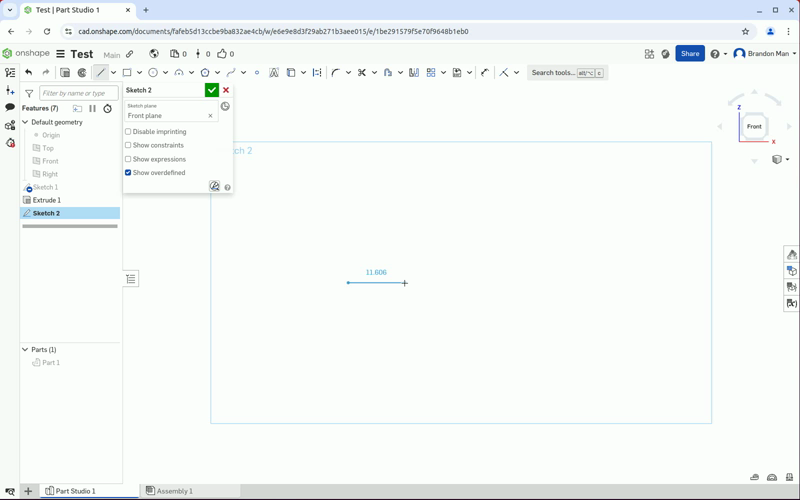
click(404, 282)
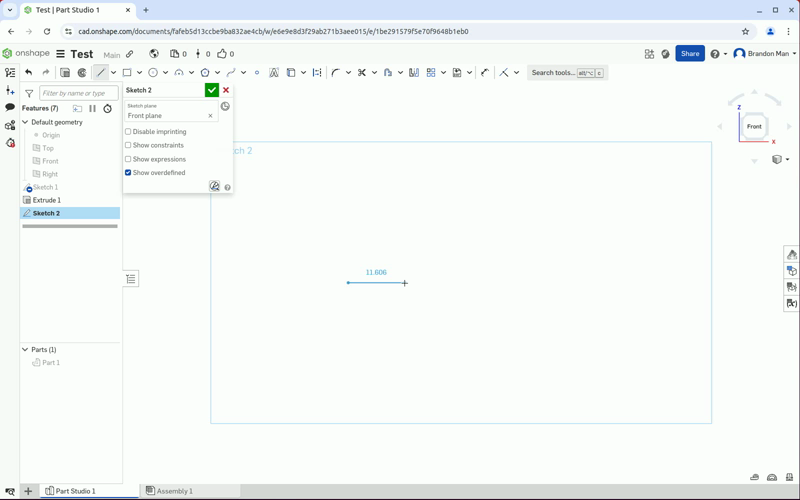
key_up(shift)
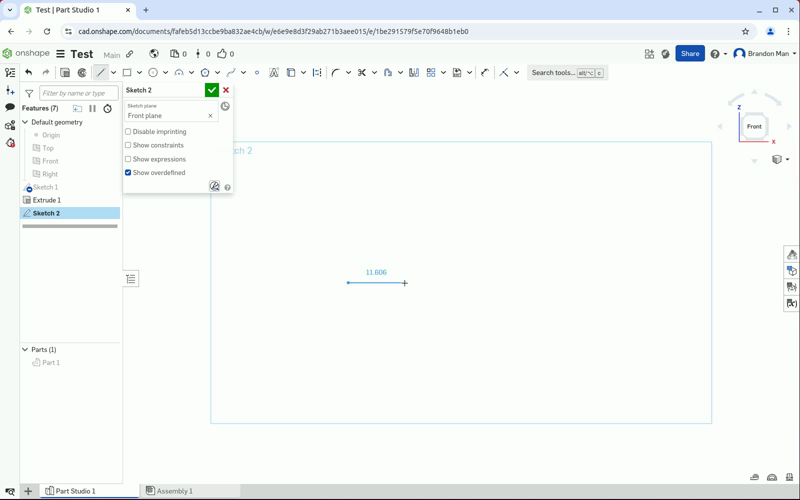
key_down(shift)
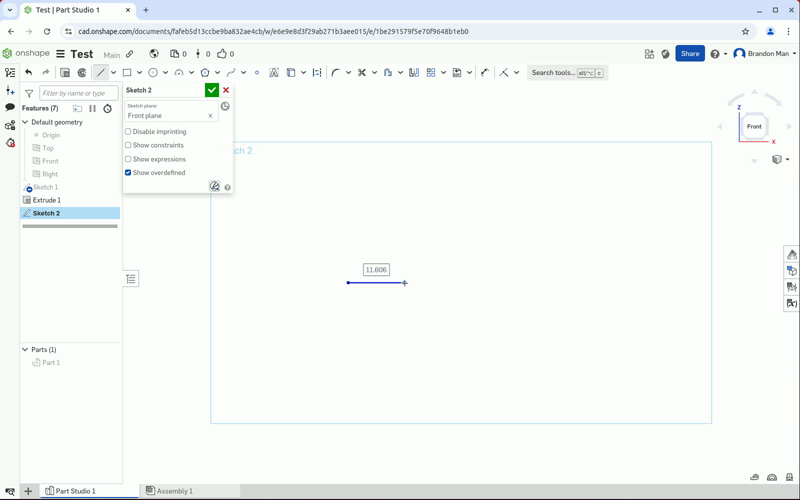
mouse_move(434, 282)
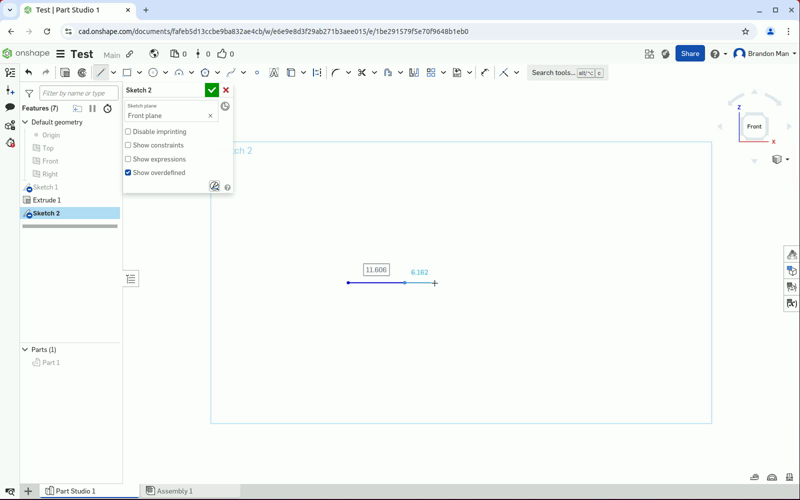
mouse_move(404, 280)
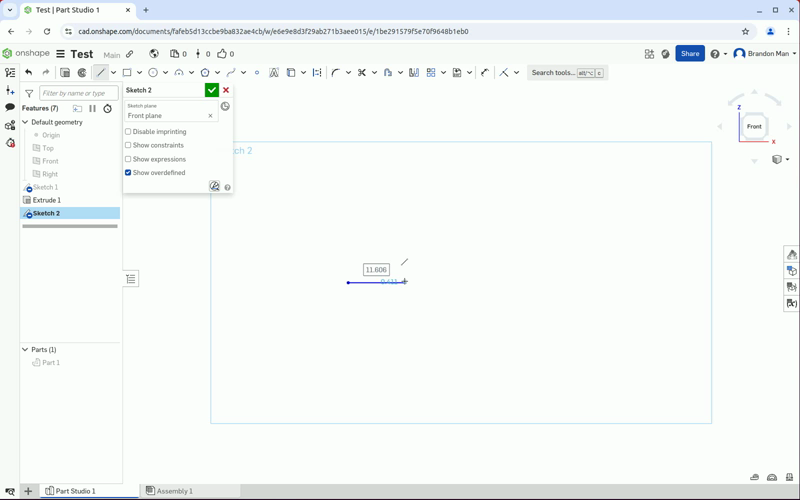
scroll(6)
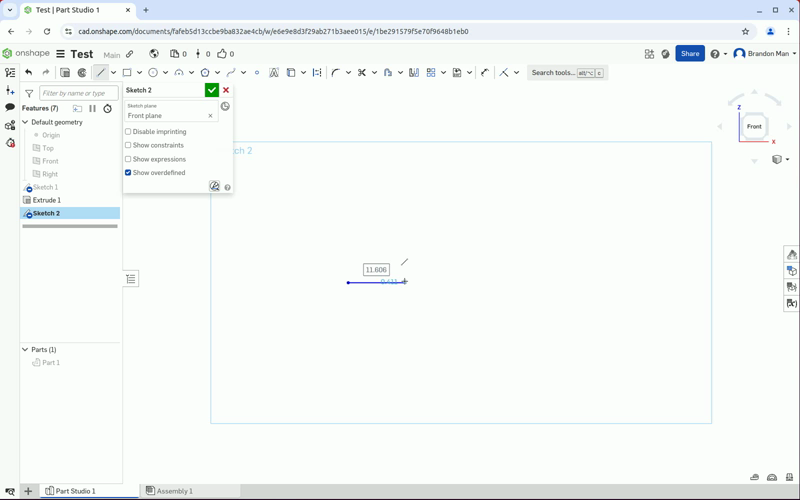
scroll(6)
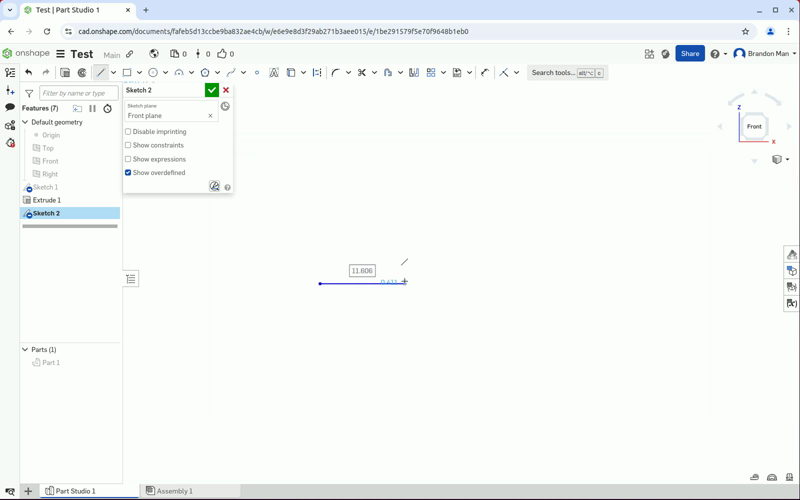
scroll(6)
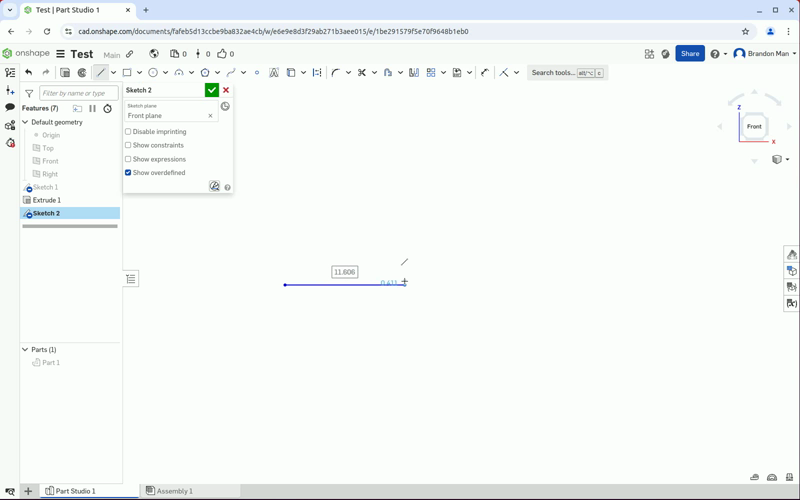
scroll(6)
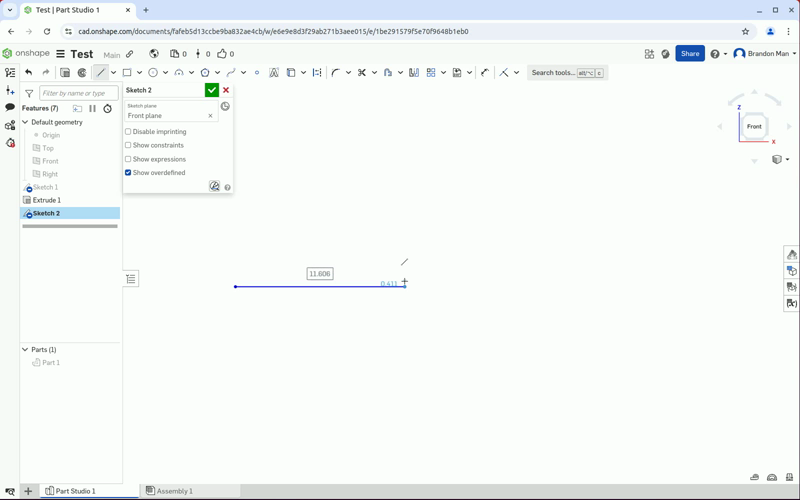
scroll(6)
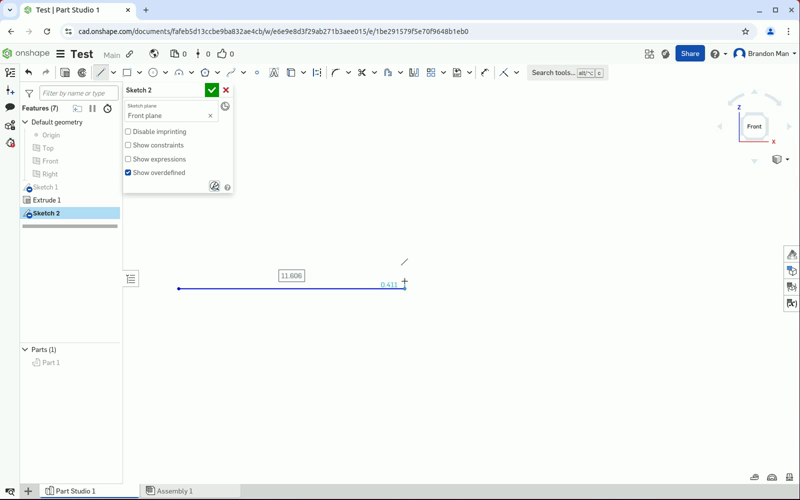
scroll(6)
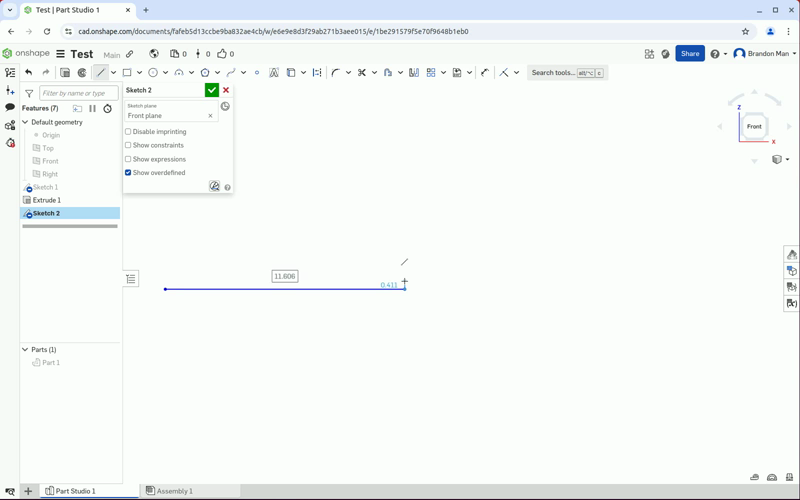
scroll(6)
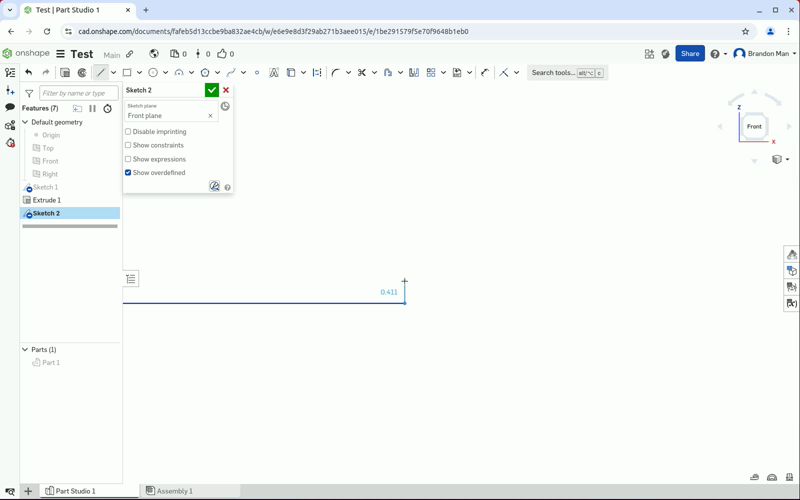
click(404, 280)
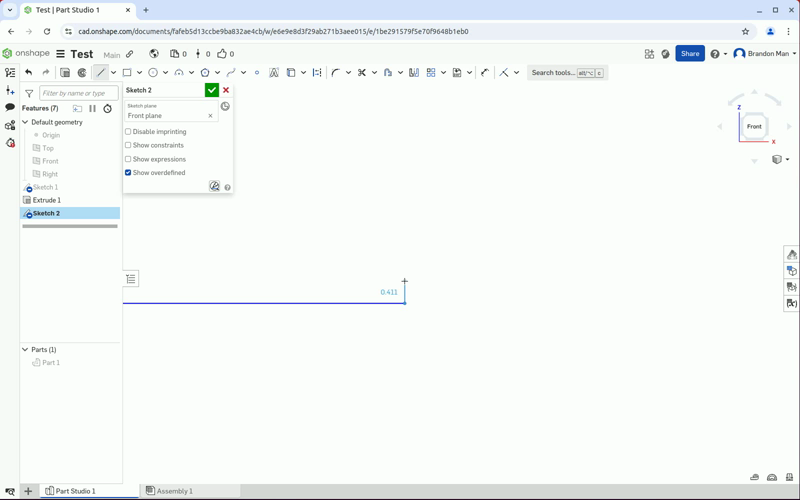
scroll(-6)
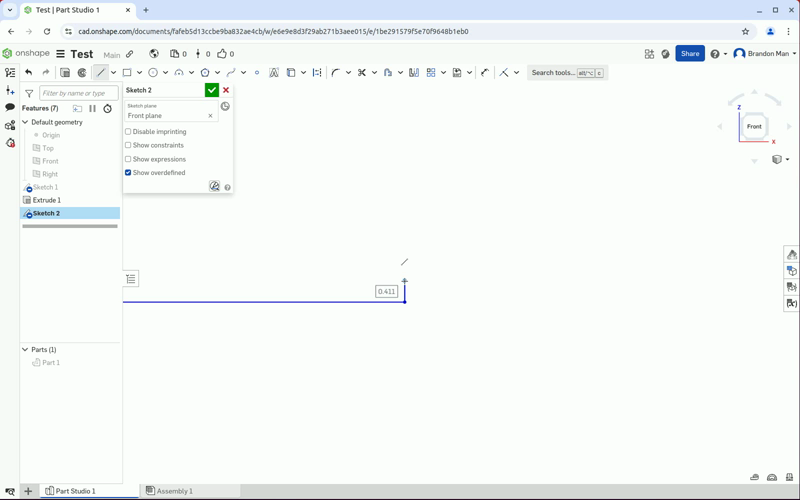
scroll(-6)
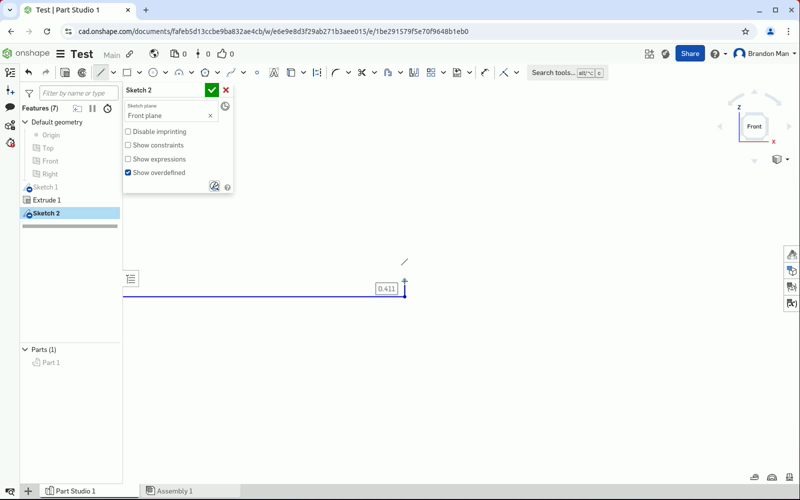
scroll(-6)
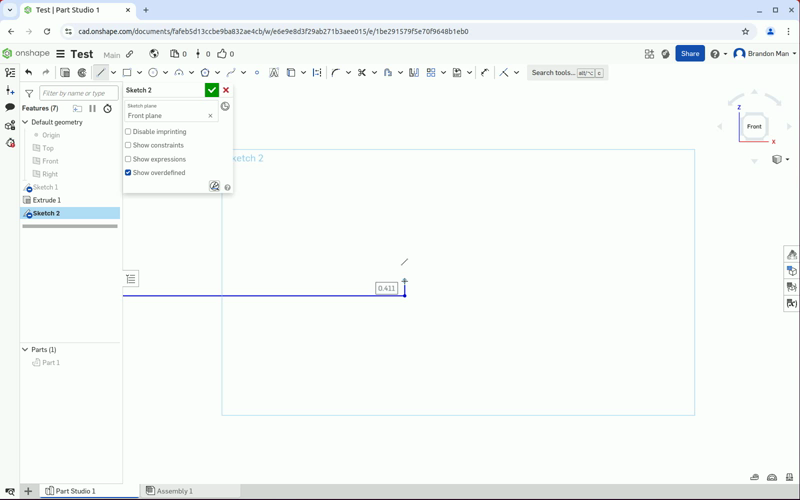
scroll(-6)
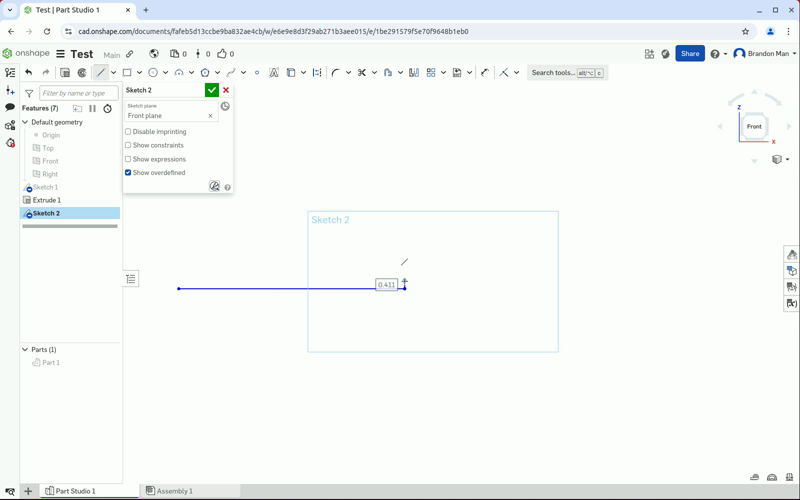
scroll(-6)
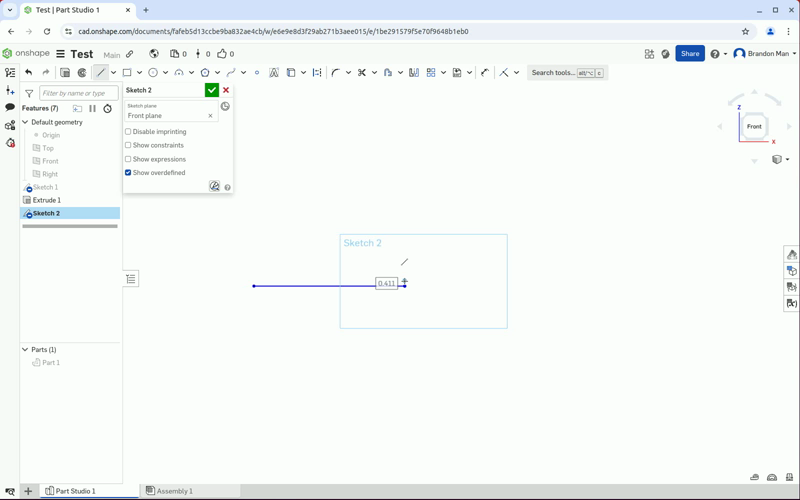
scroll(-6)
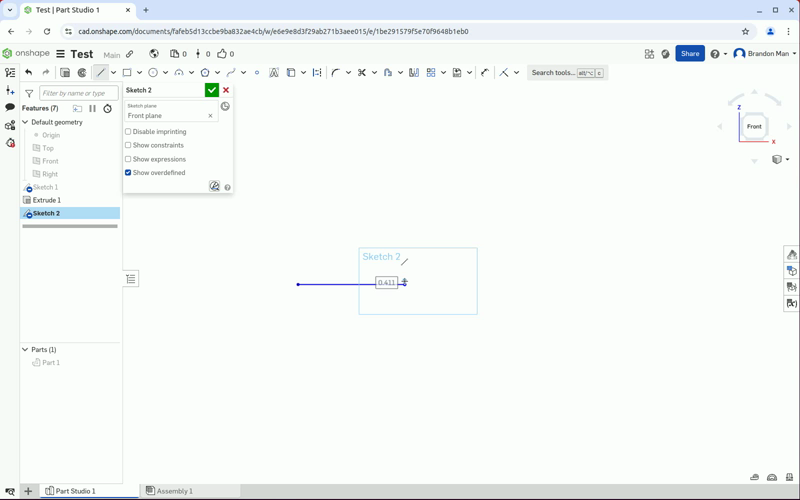
scroll(-6)
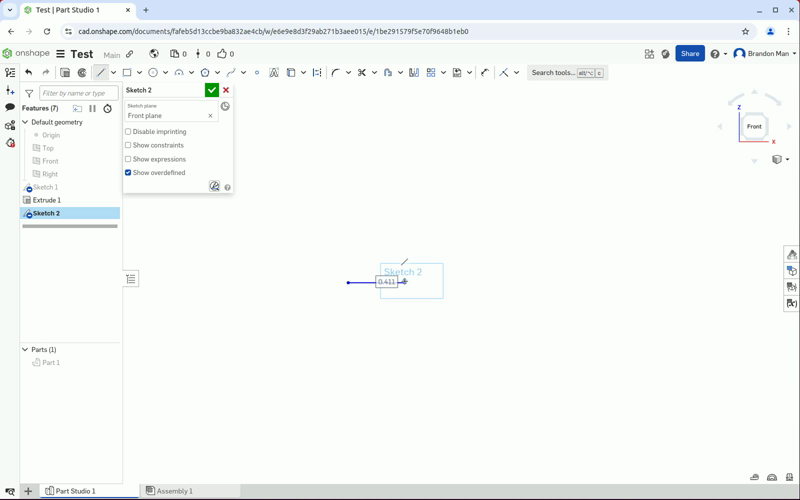
key_up(shift)
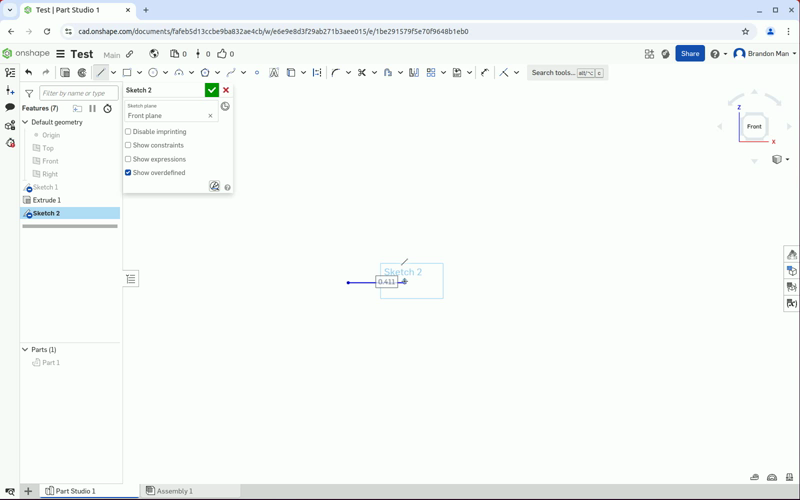
key_down(shift)
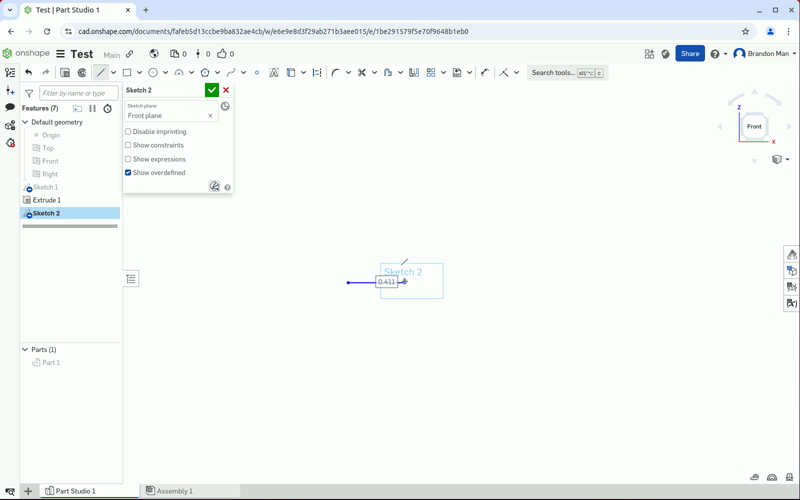
mouse_move(434, 280)
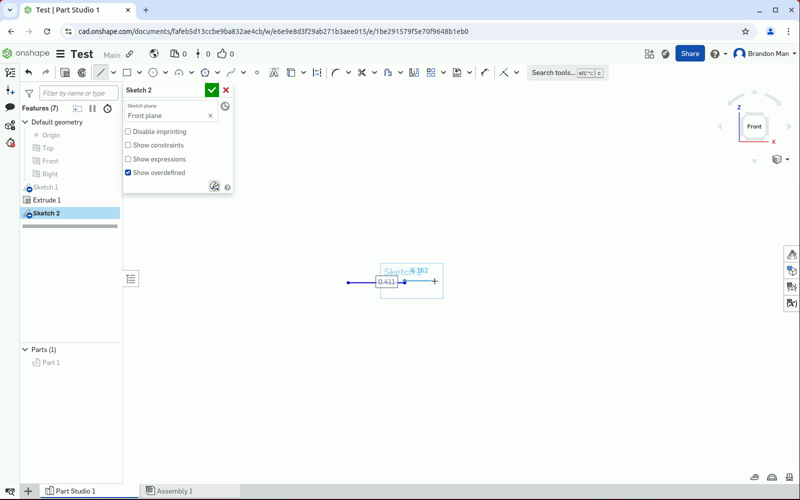
mouse_move(350, 280)
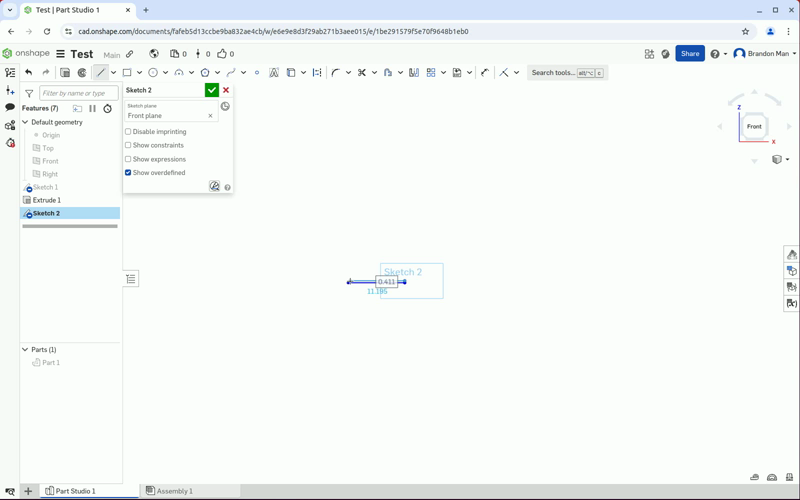
scroll(6)
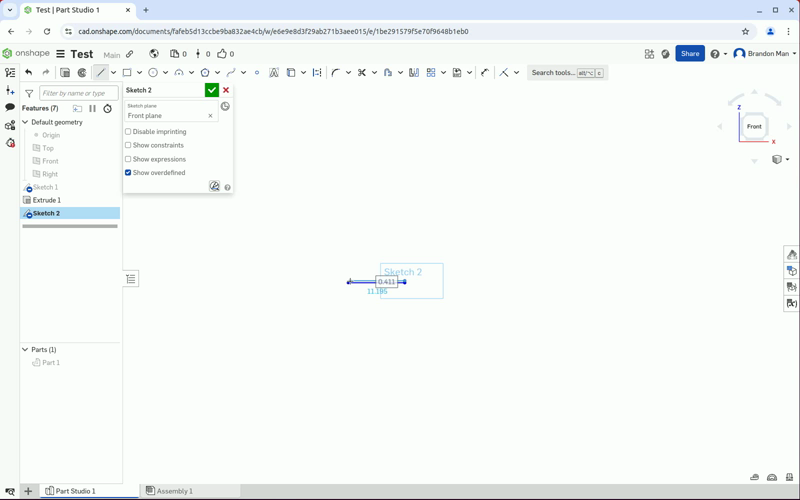
scroll(6)
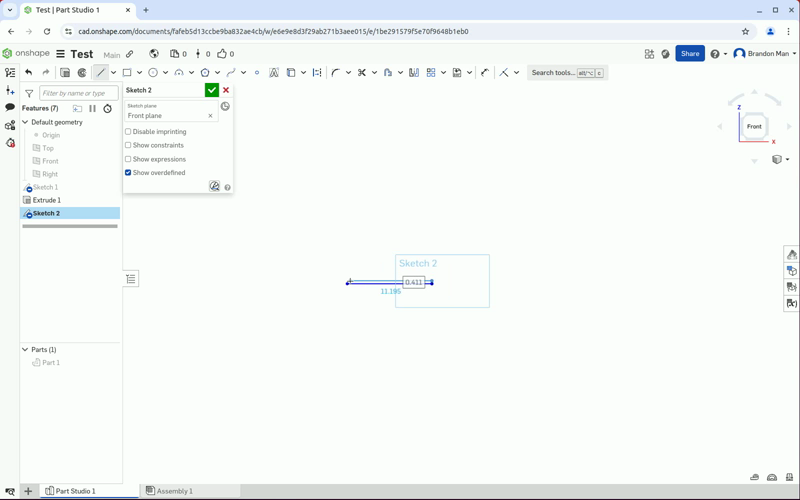
scroll(6)
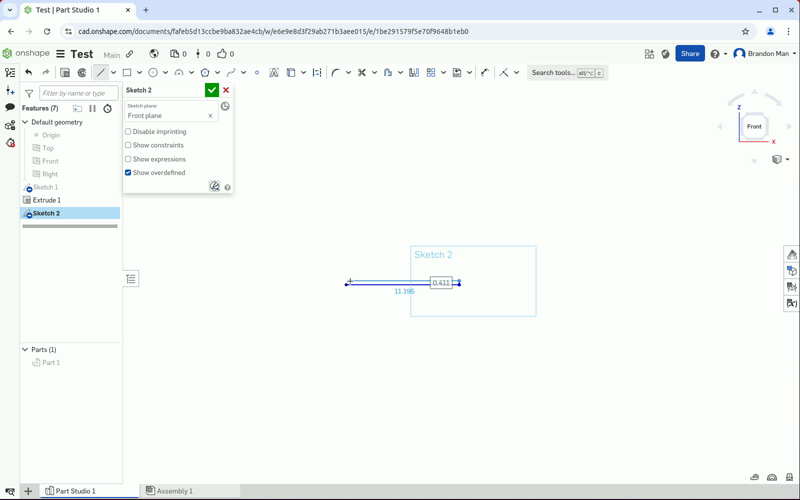
scroll(6)
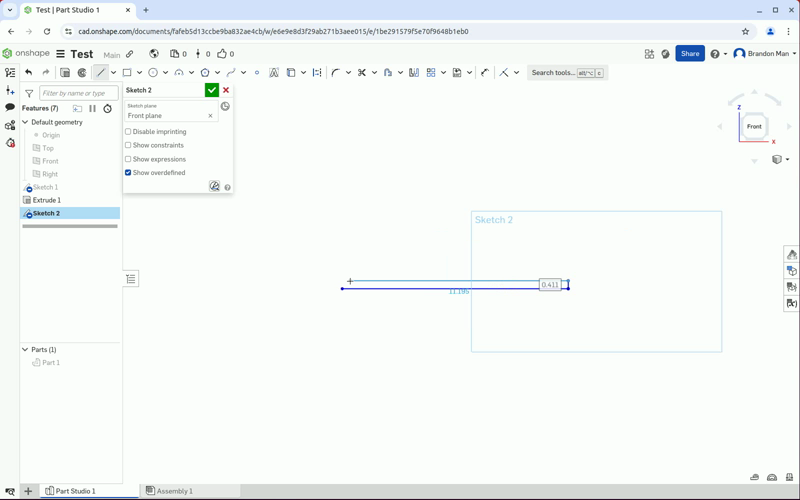
scroll(6)
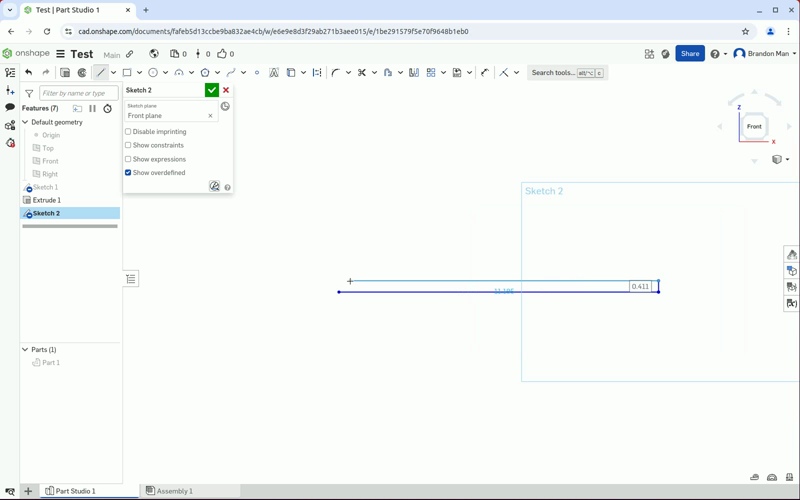
scroll(6)
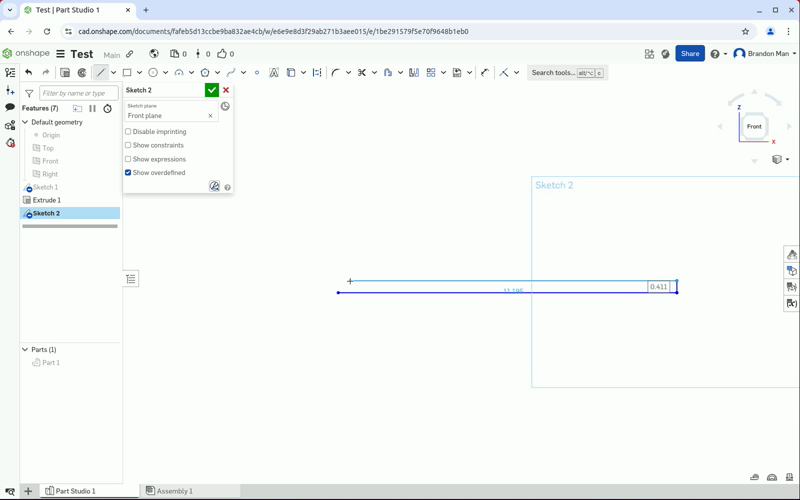
scroll(6)
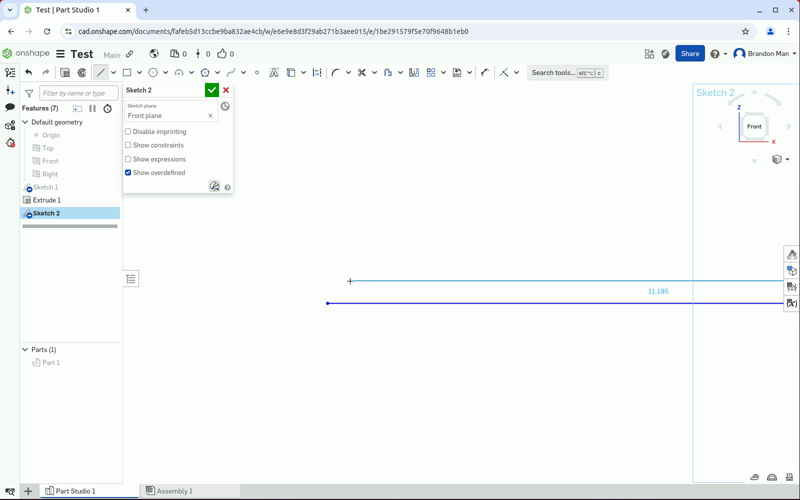
click(350, 280)
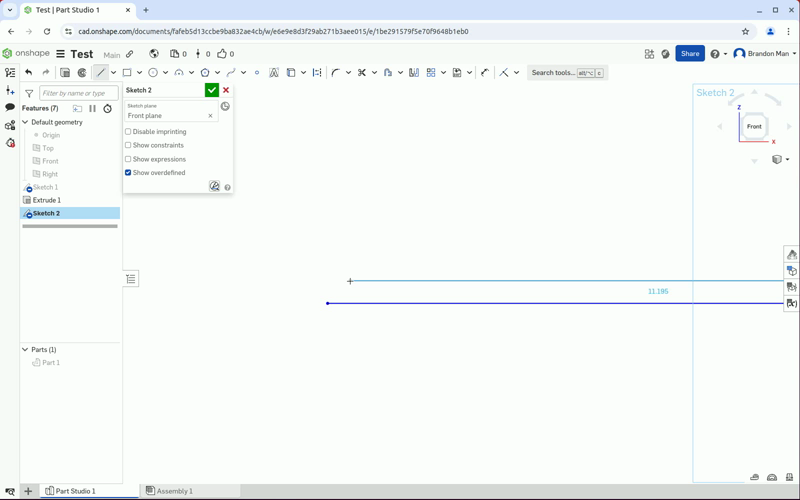
scroll(-6)
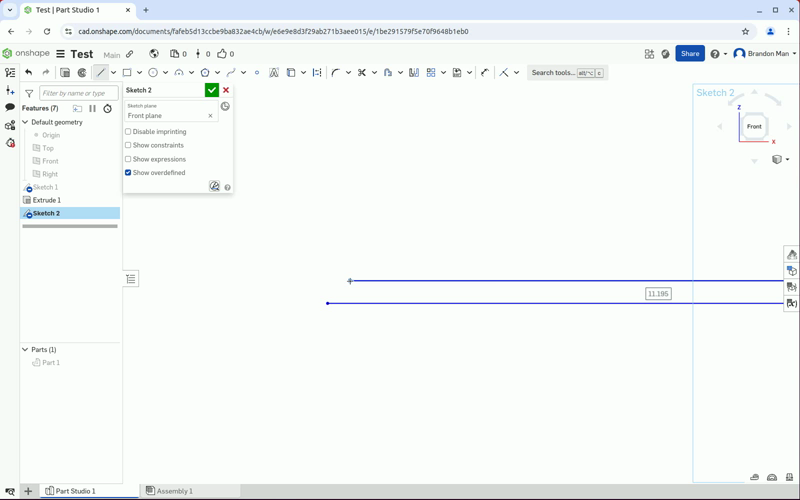
scroll(-6)
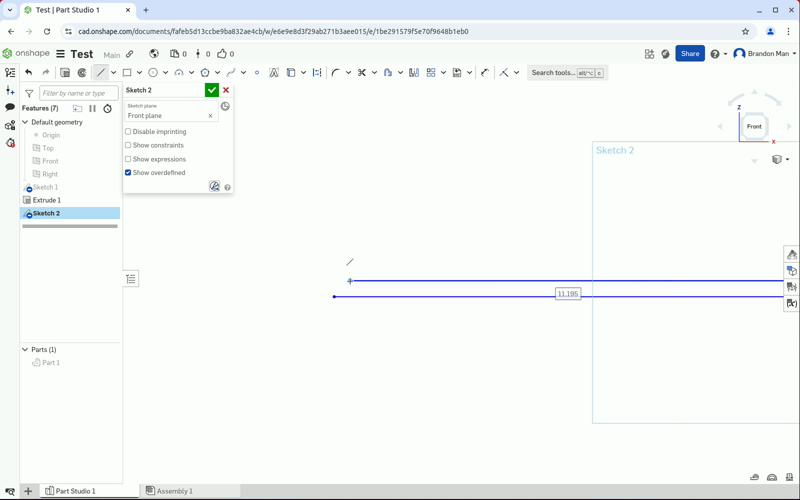
scroll(-6)
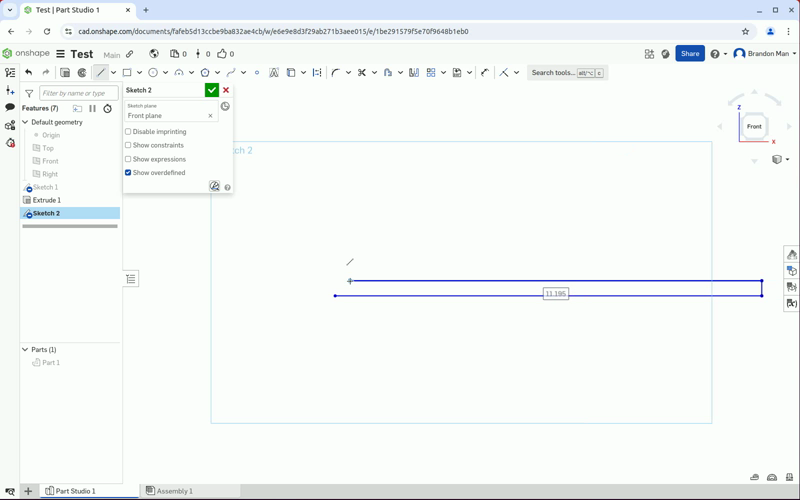
scroll(-6)
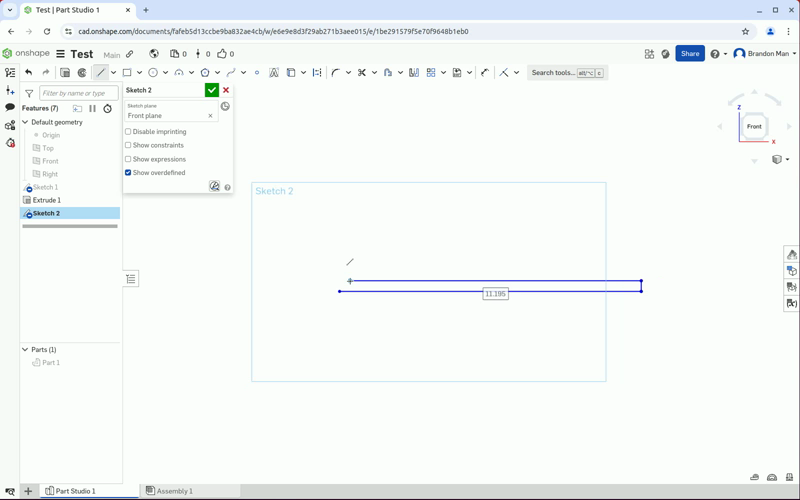
scroll(-6)
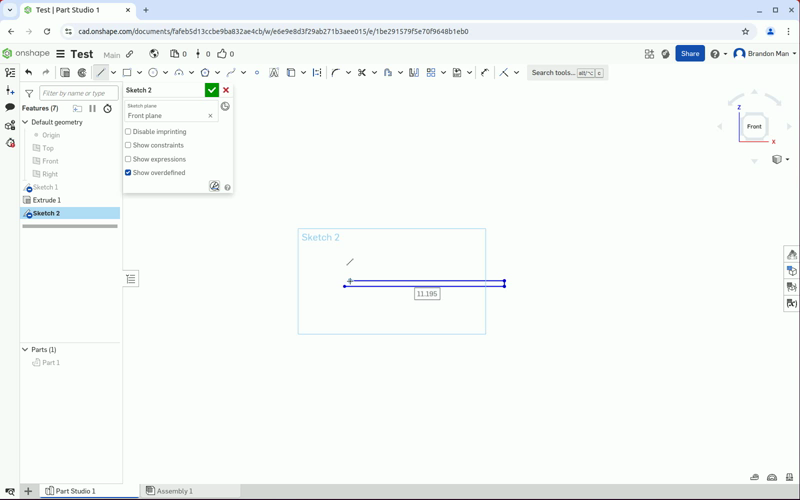
scroll(-6)
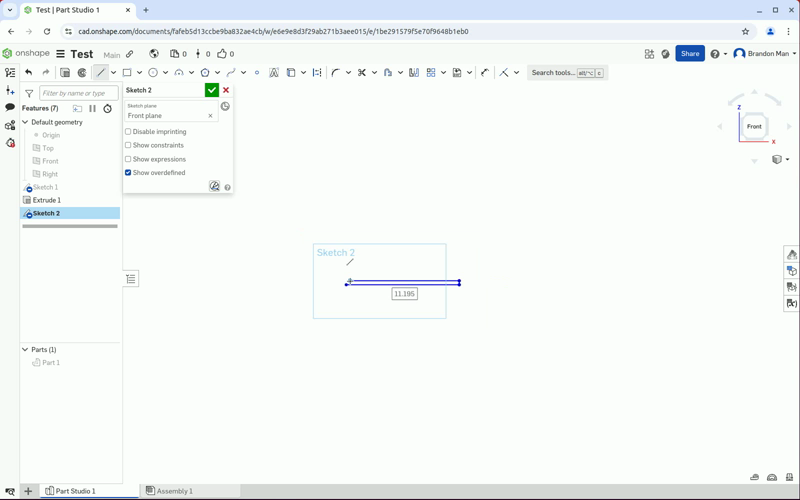
scroll(-6)
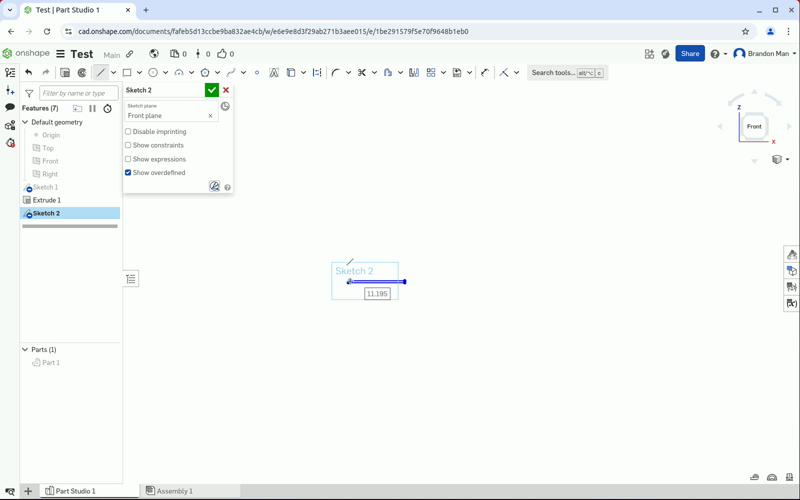
key_up(shift)
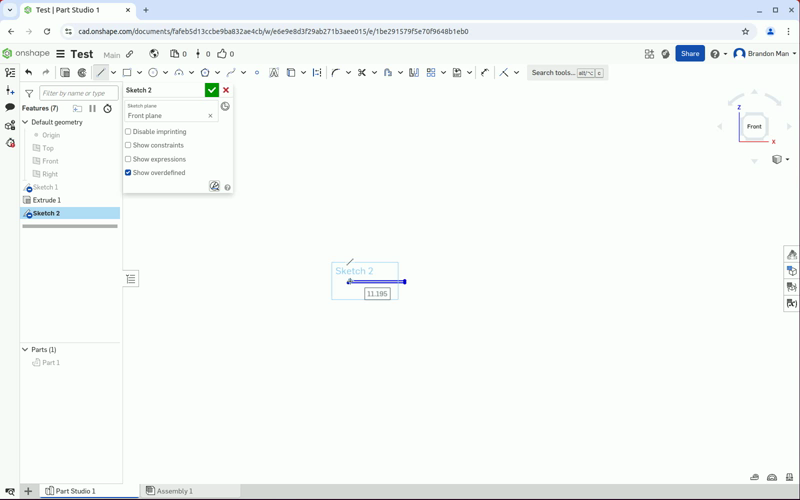
mouse_move(380, 280)
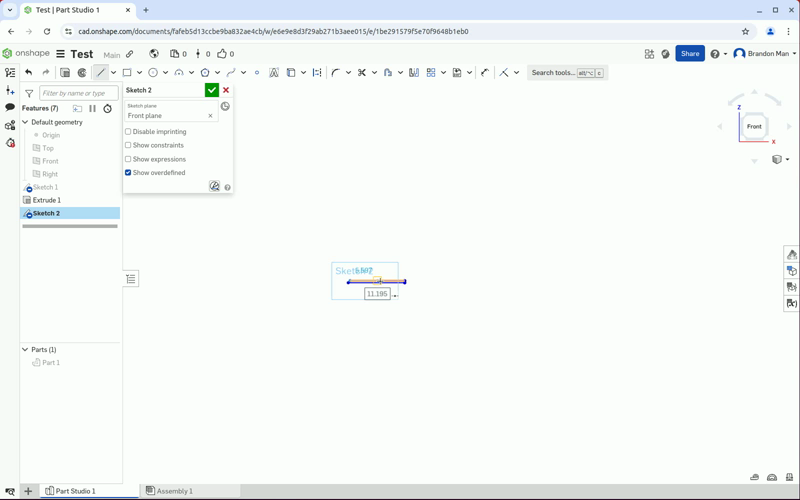
key_down(shift)
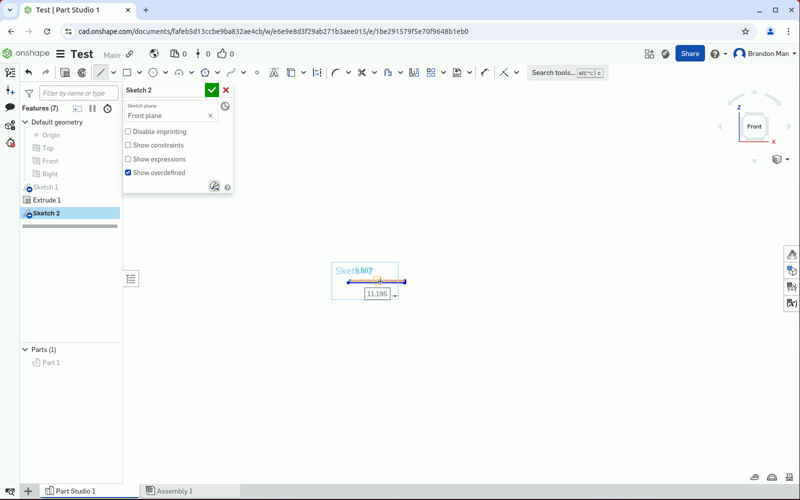
mouse_move(348, 282)
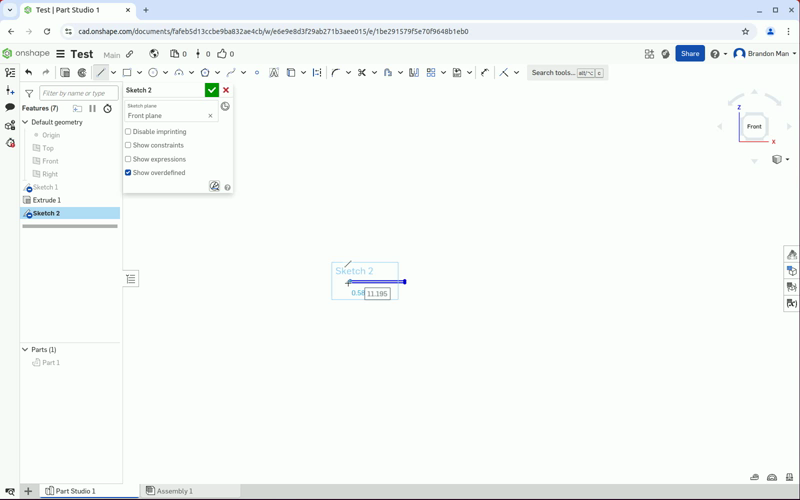
scroll(6)
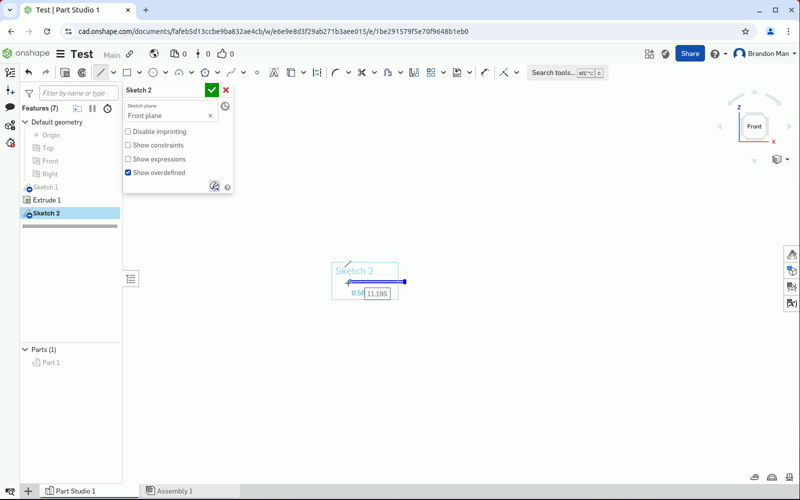
scroll(6)
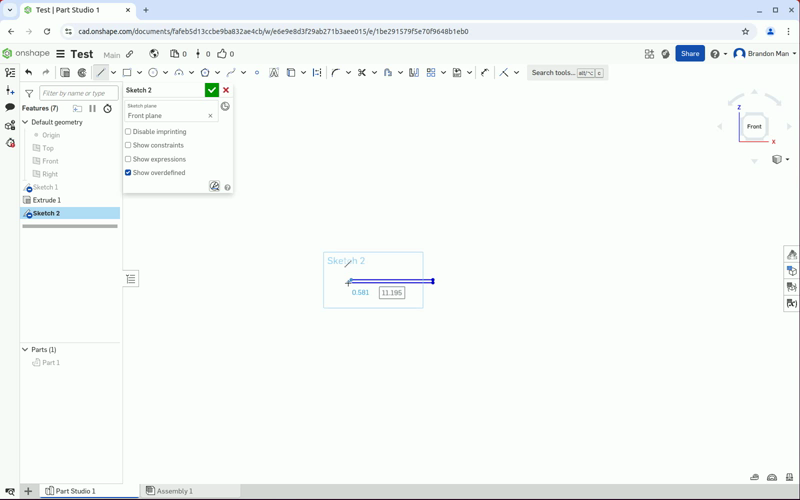
scroll(6)
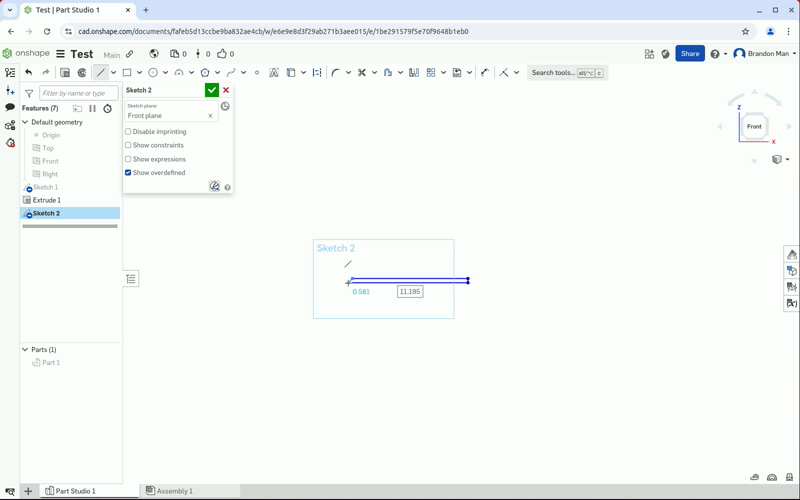
scroll(6)
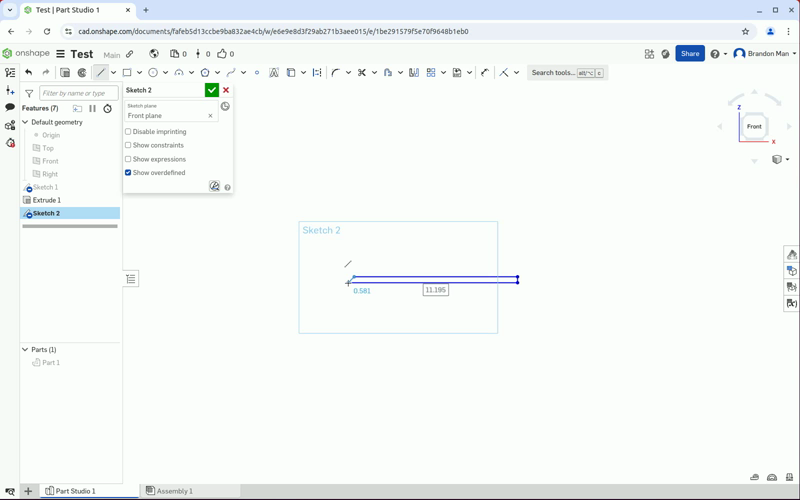
scroll(6)
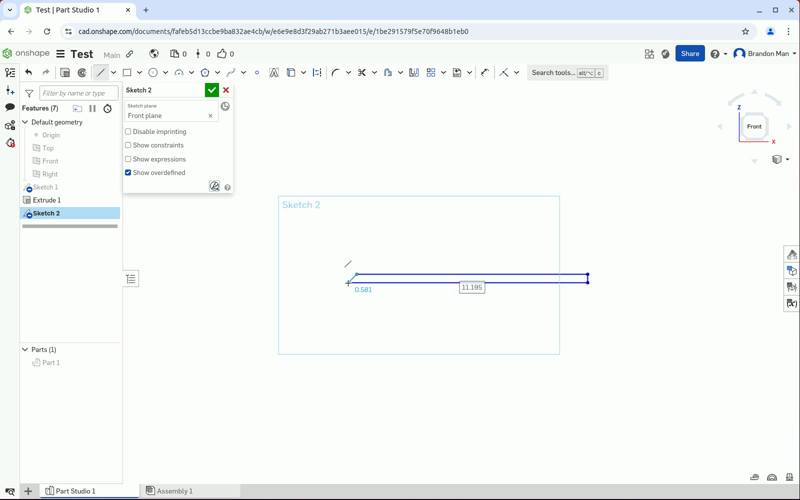
scroll(6)
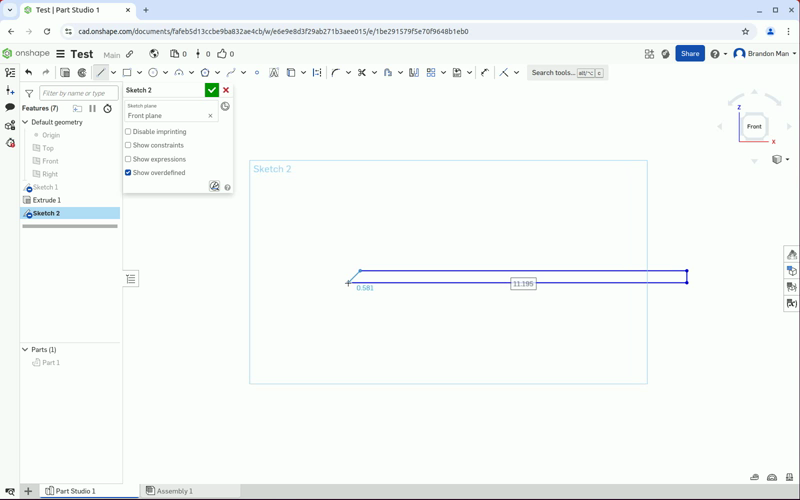
scroll(6)
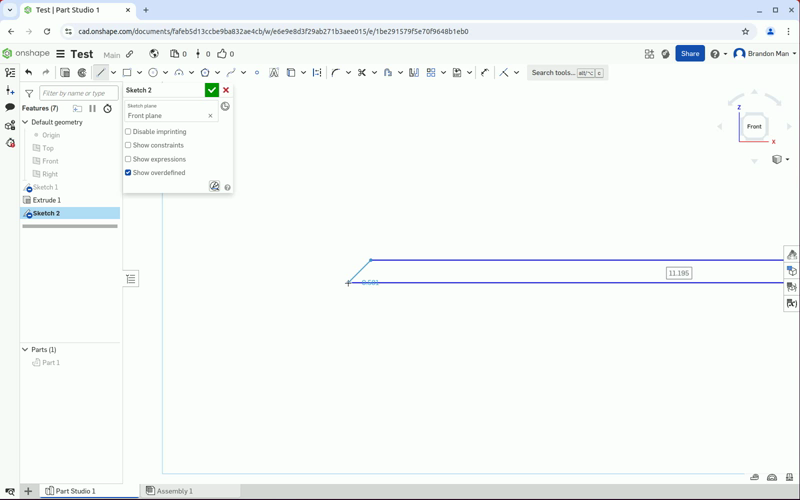
key_up(shift)
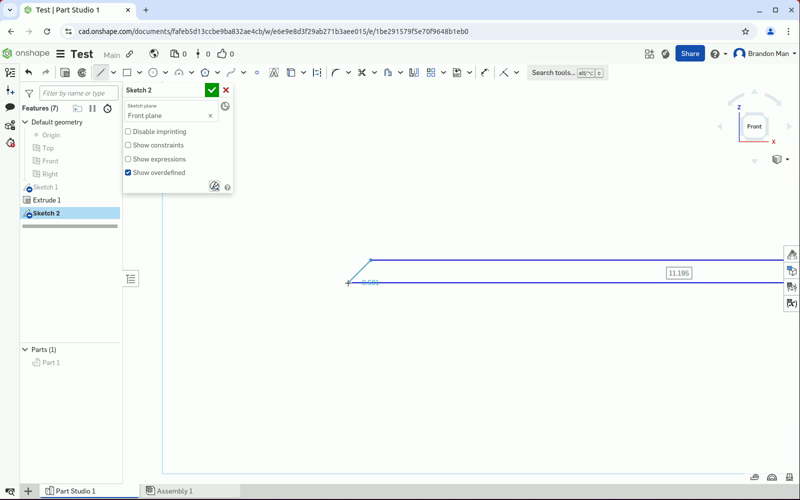
click(348, 282)
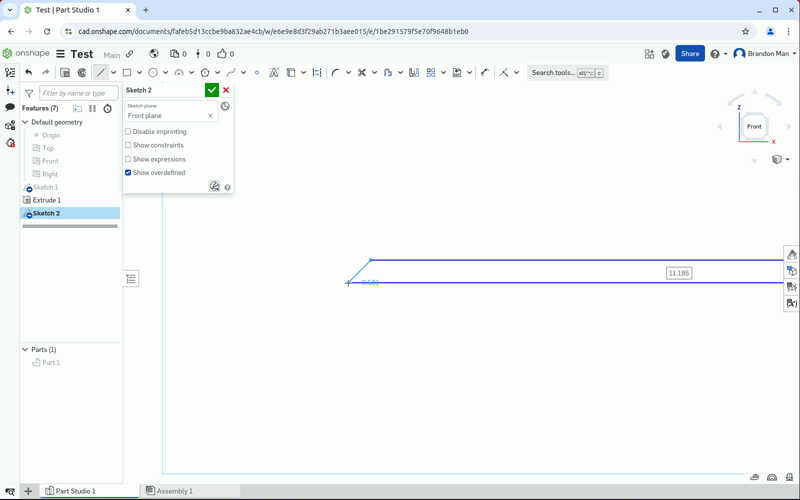
scroll(-6)
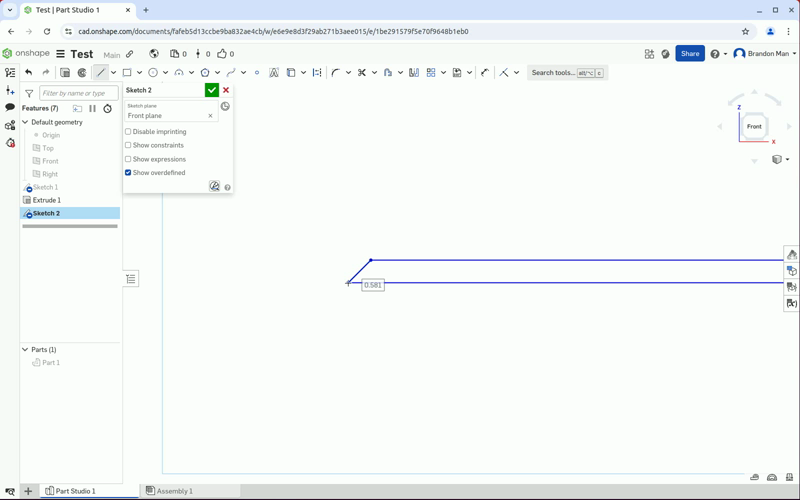
scroll(-6)
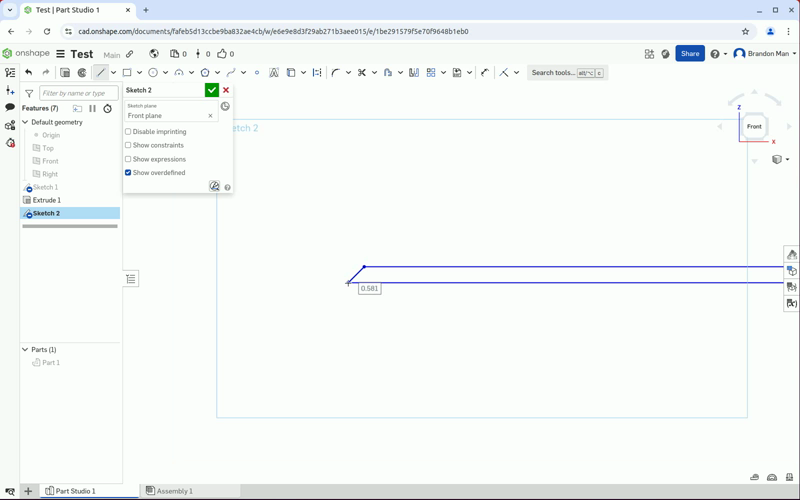
scroll(-6)
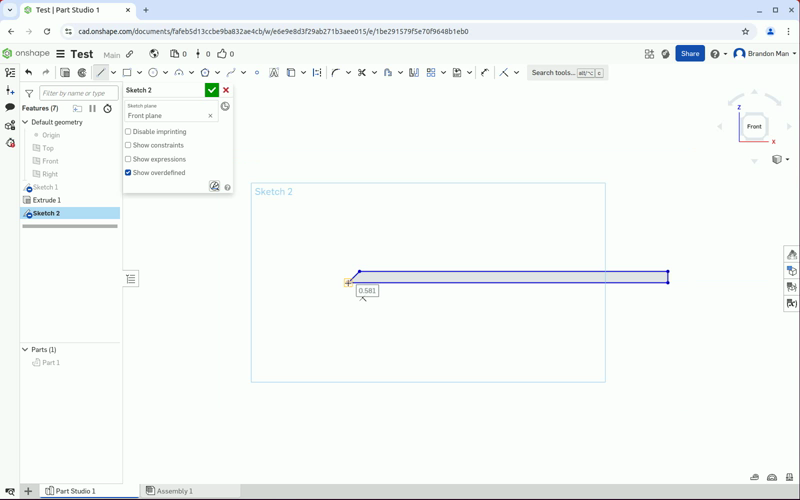
scroll(-6)
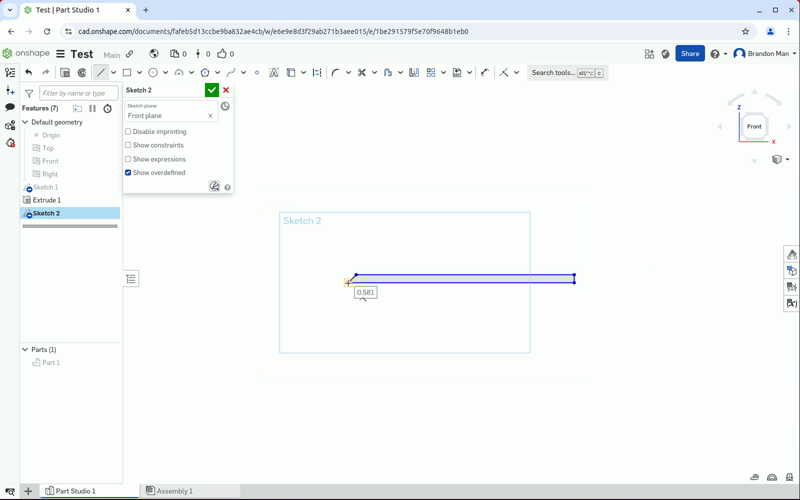
scroll(-6)
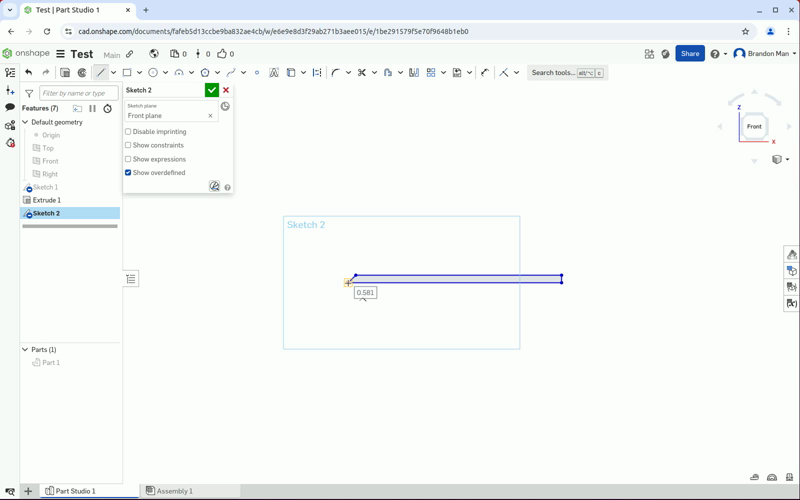
scroll(-6)
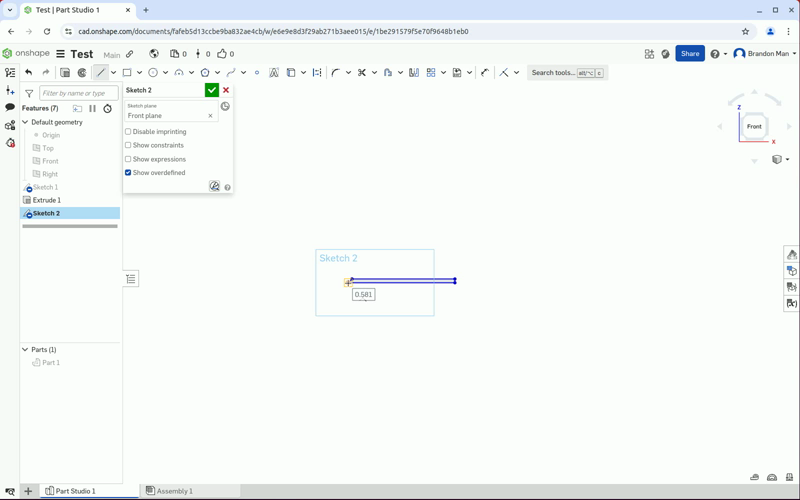
scroll(-6)
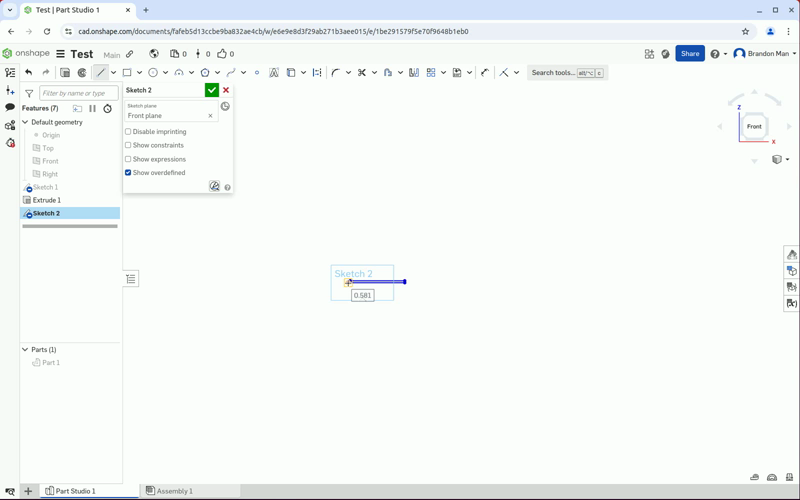
key(esc)
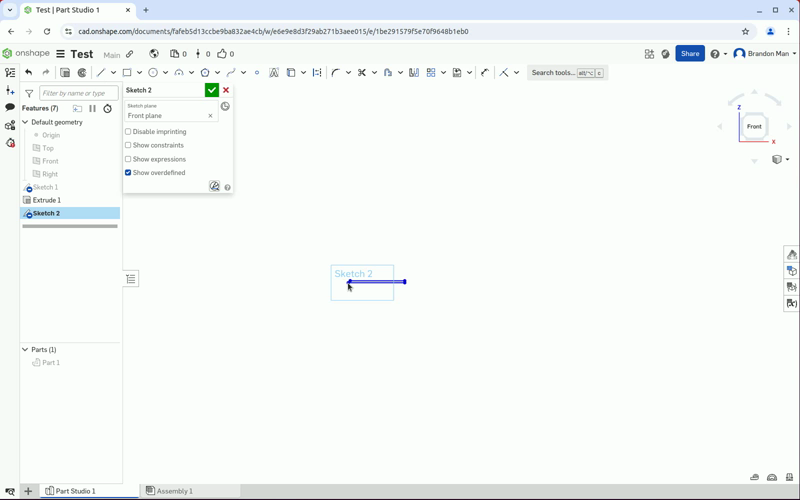
mouse_move(366, 281)
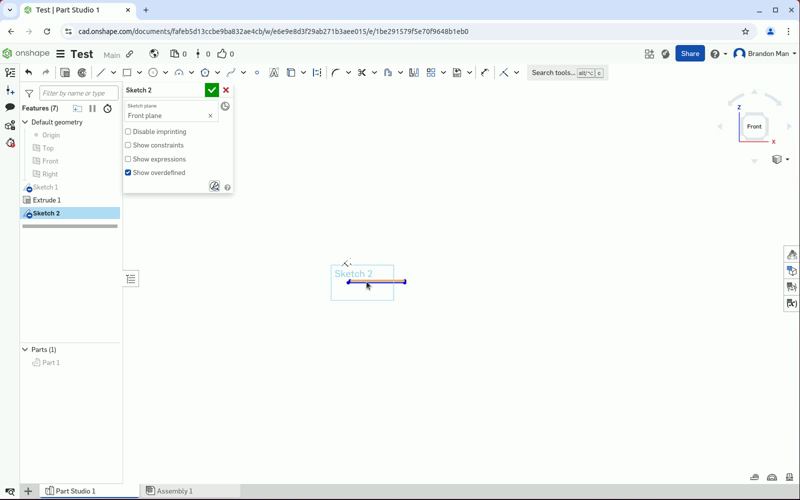
scroll(6)
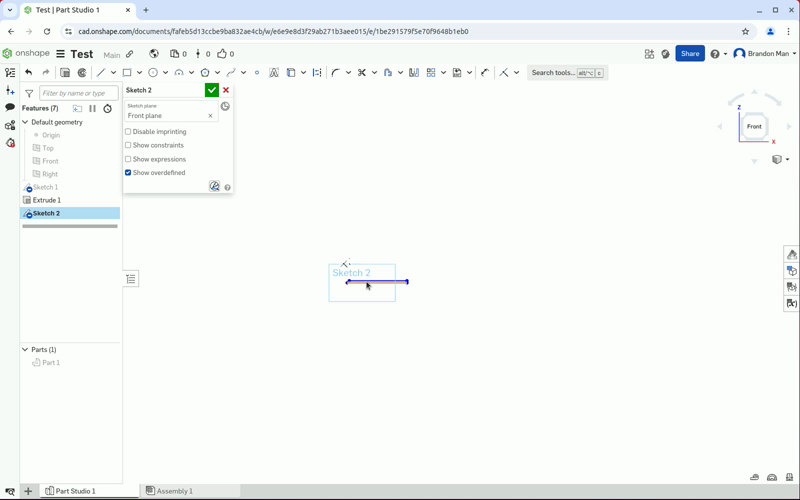
scroll(6)
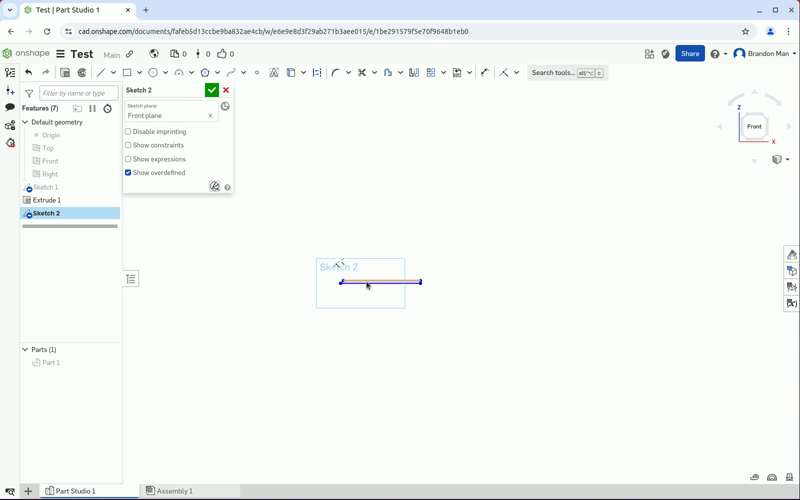
scroll(6)
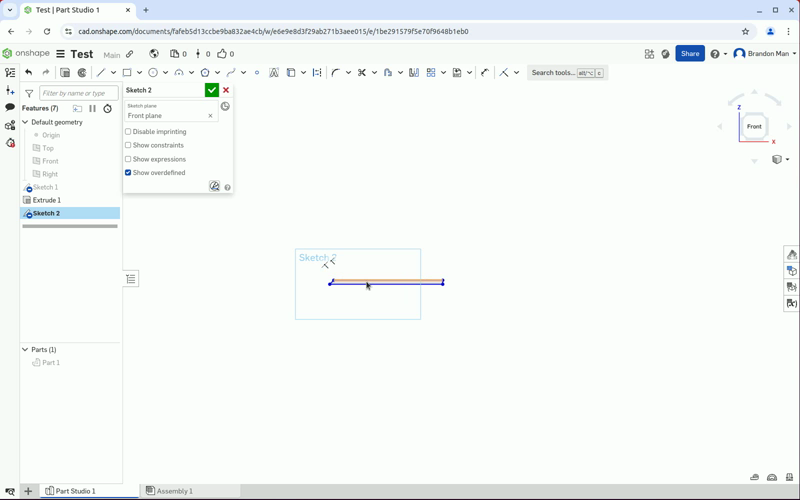
scroll(6)
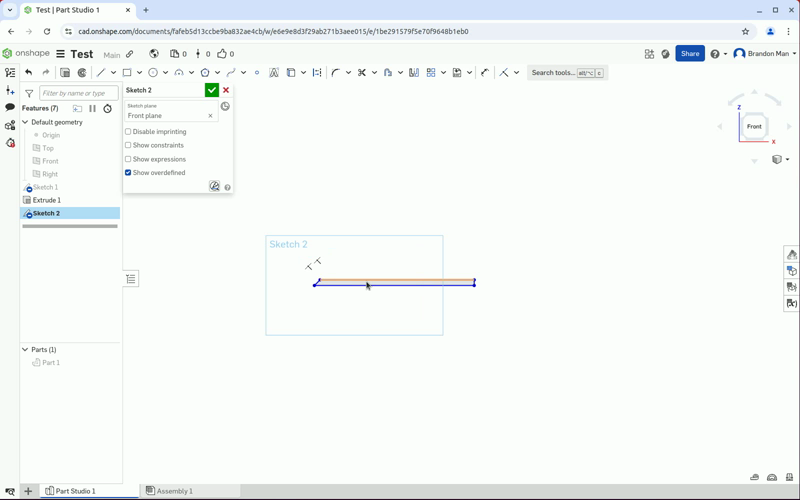
scroll(6)
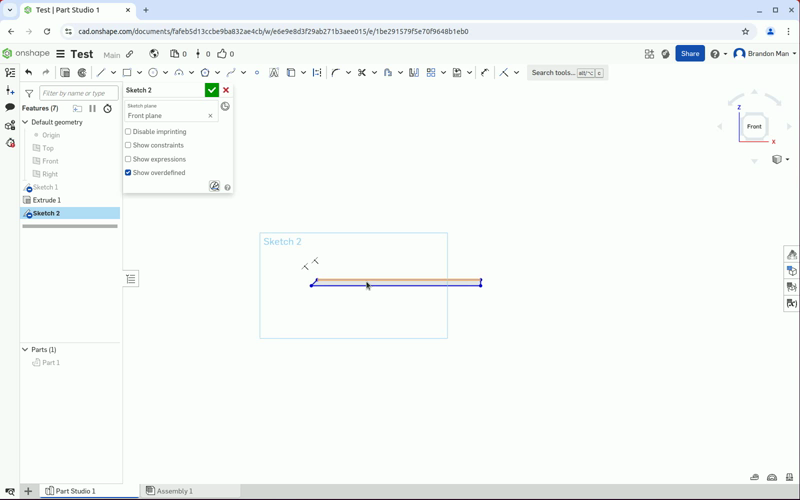
scroll(6)
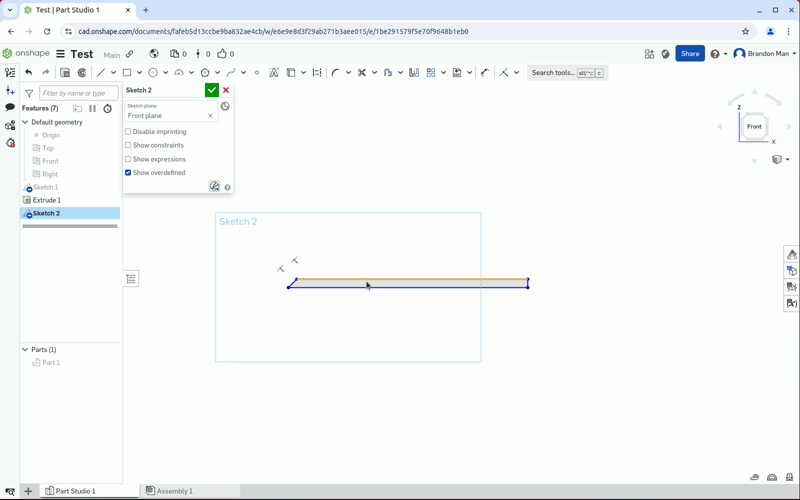
scroll(6)
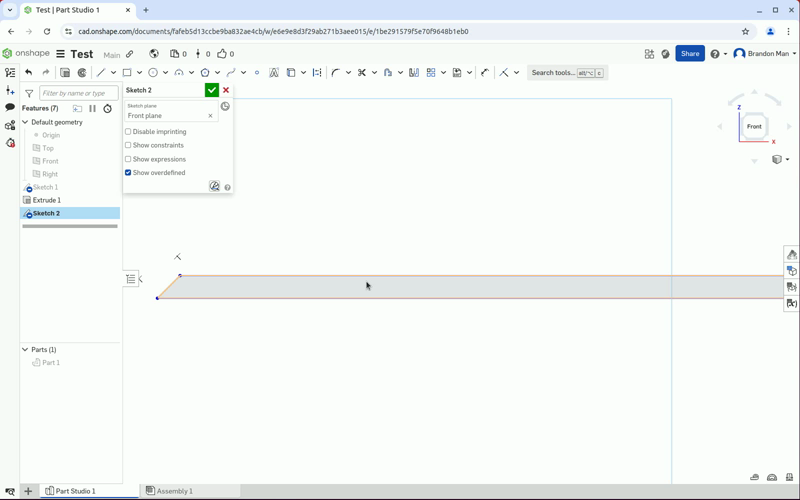
click(366, 281)
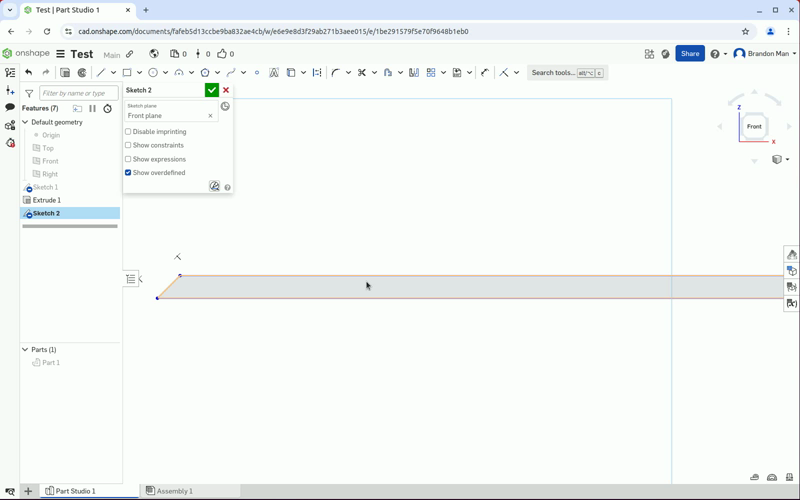
scroll(-6)
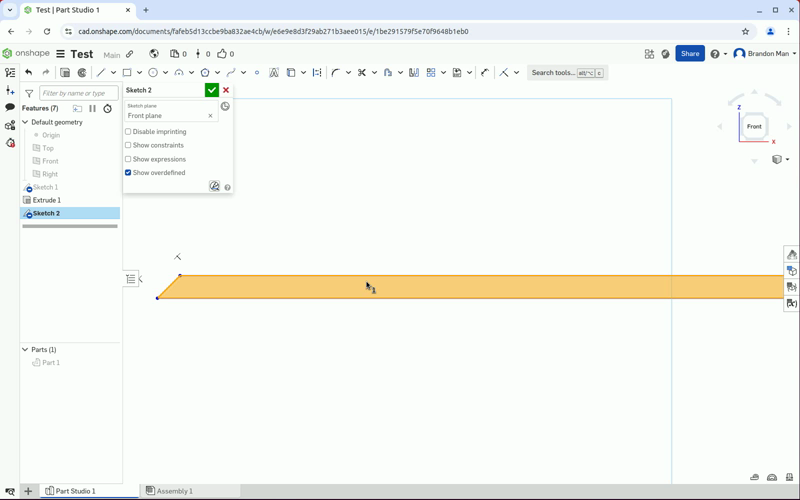
scroll(-6)
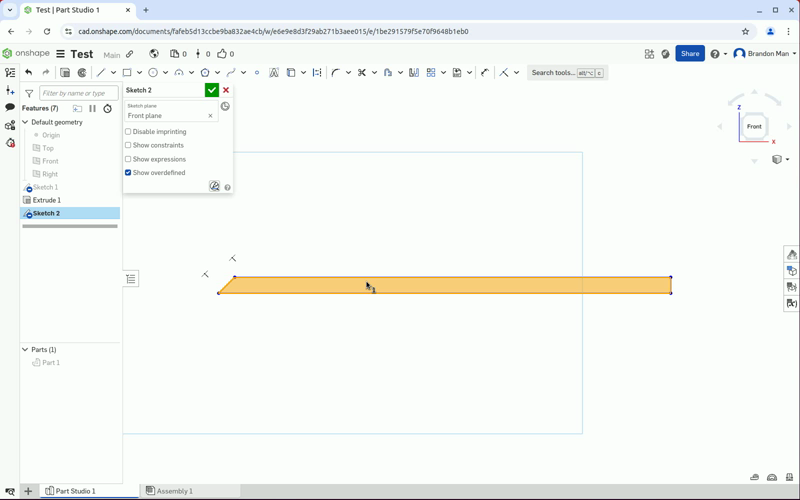
scroll(-6)
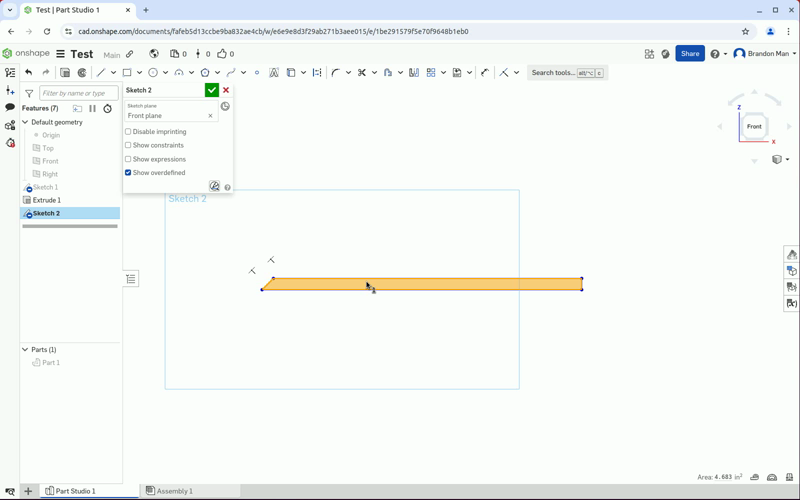
scroll(-6)
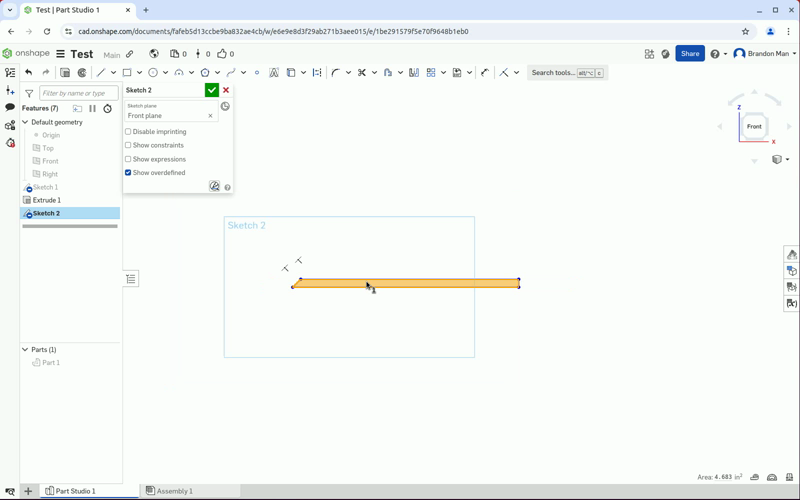
scroll(-6)
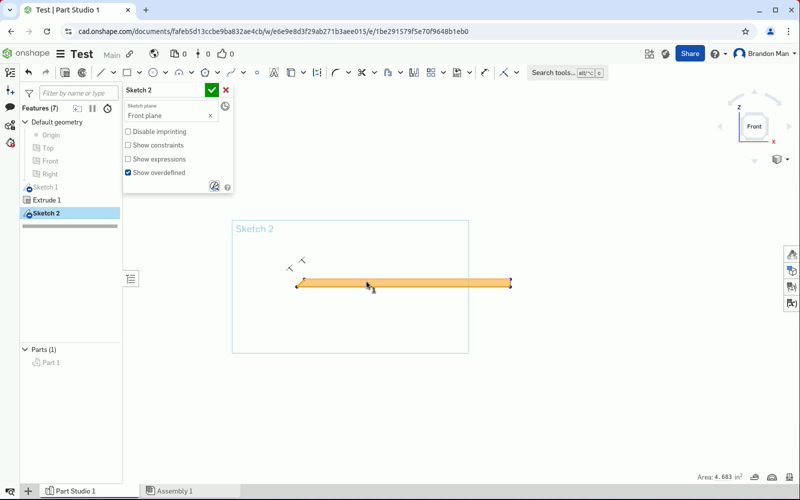
scroll(-6)
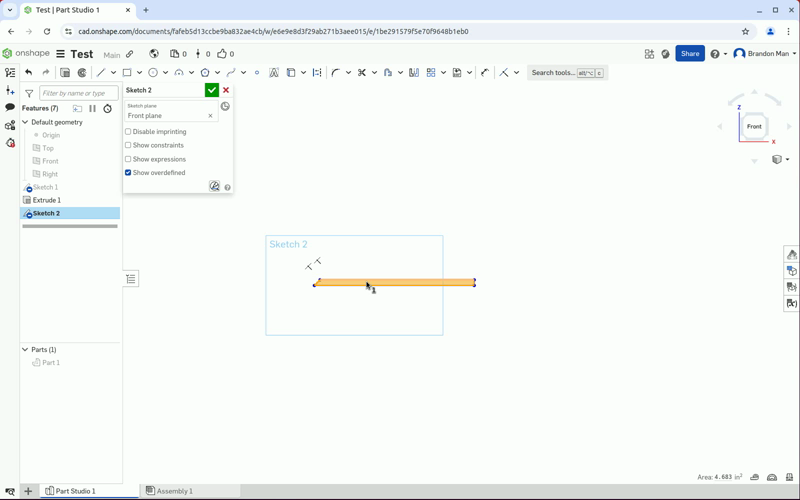
scroll(-6)
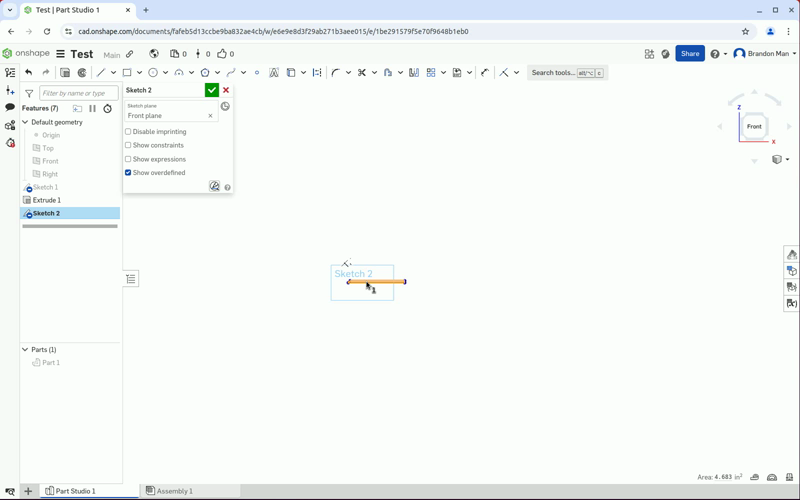
mouse_move(73, 352)
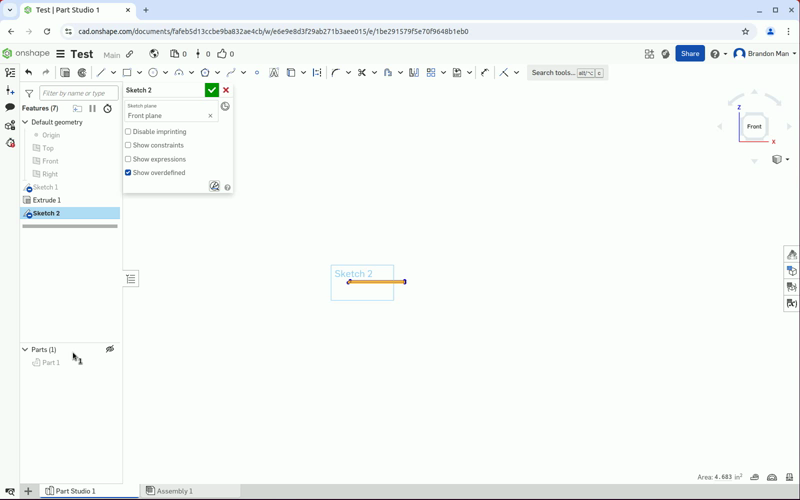
key(shift+y)
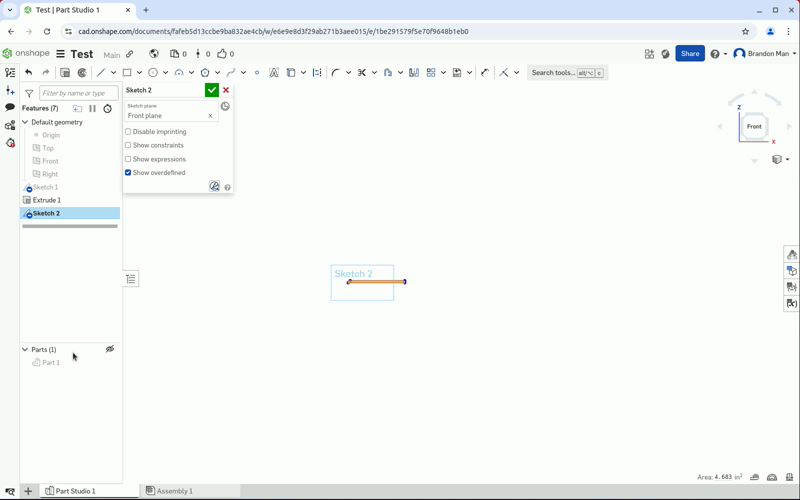
key(shift+e)
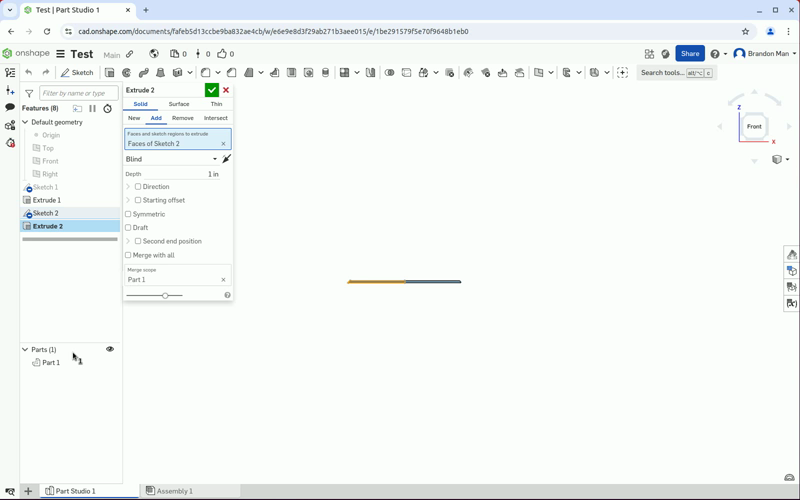
mouse_move(143, 106)
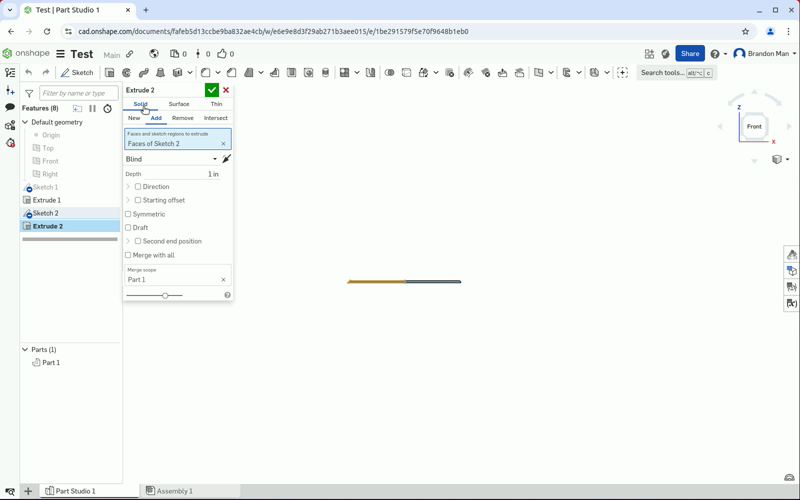
click(143, 106)
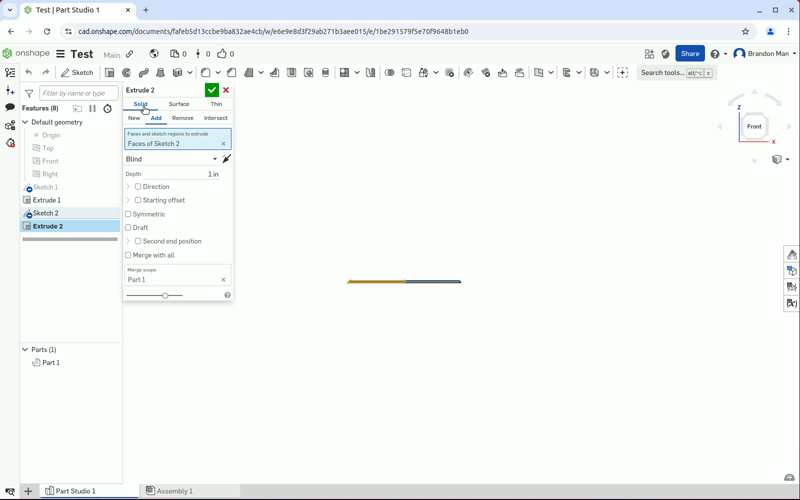
mouse_move(137, 120)
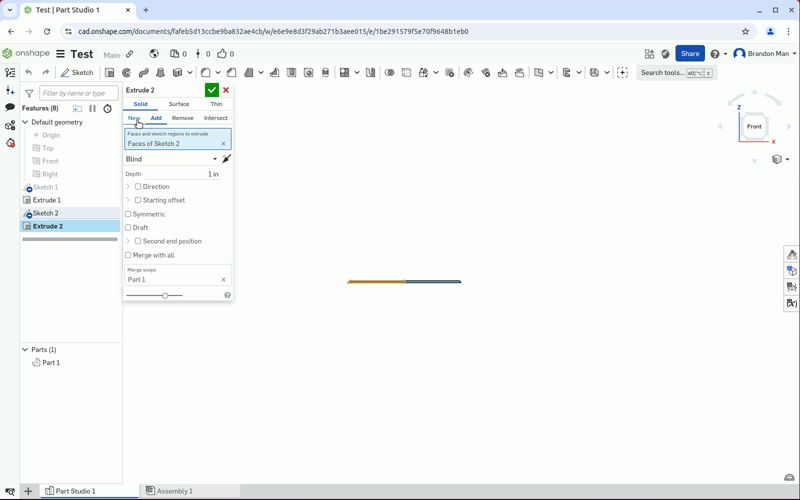
click(137, 120)
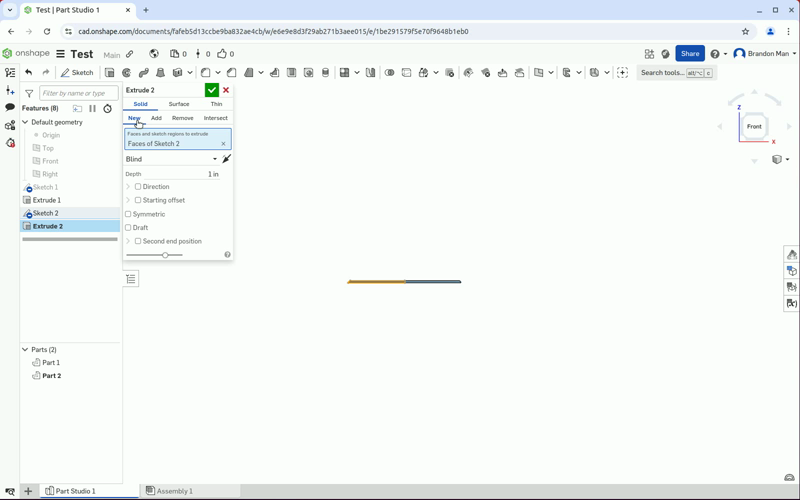
key(tab, 4)
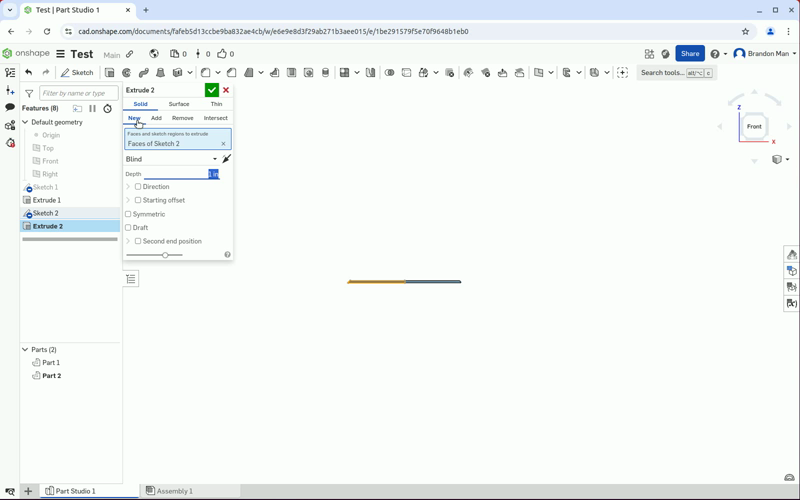
text(0.481)
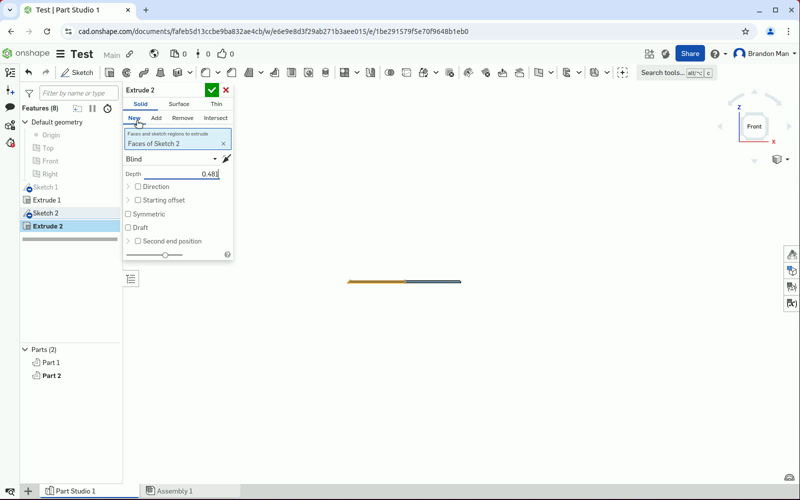
key(enter)
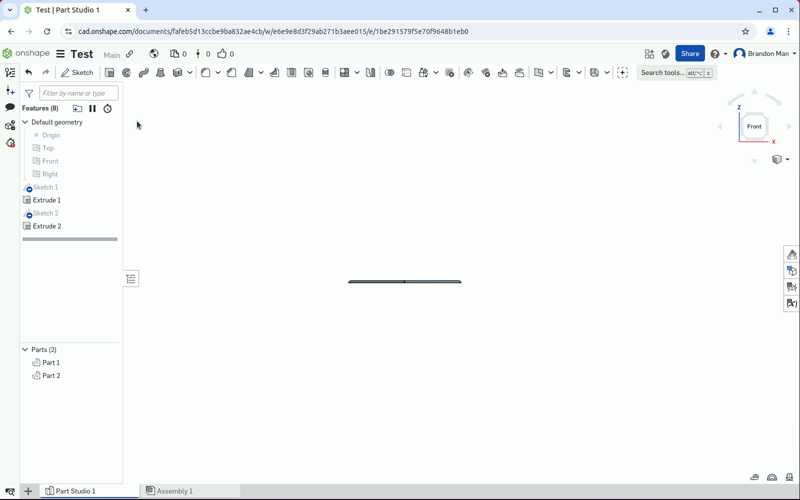
key(shift+h)
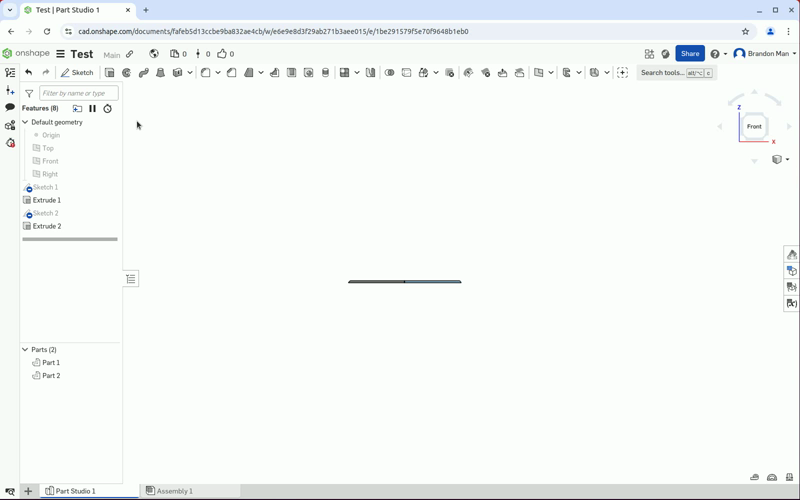
key(shift+h)
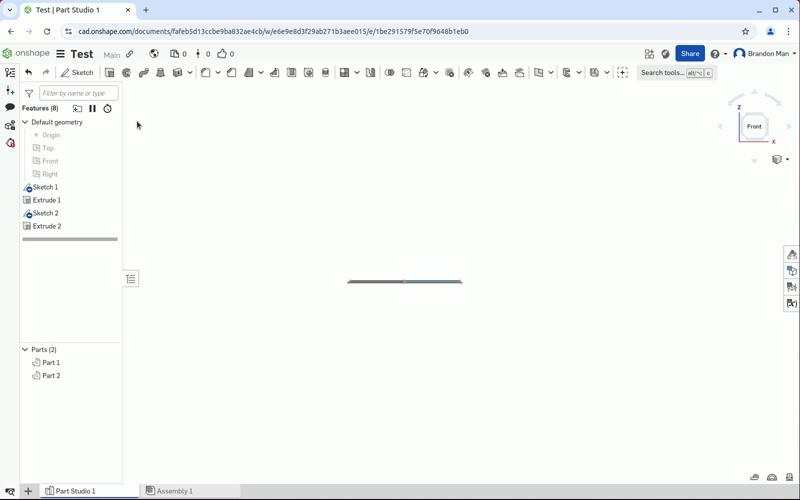
key(shift+7)
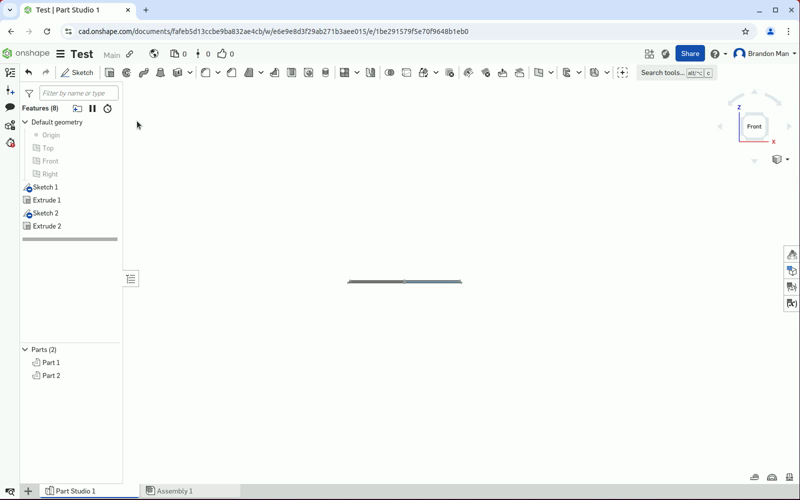
key(left, 2)
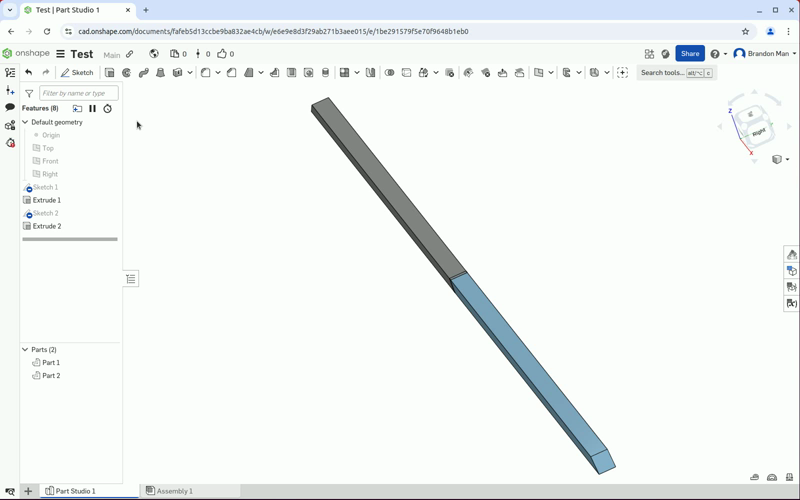
key(down, 2)
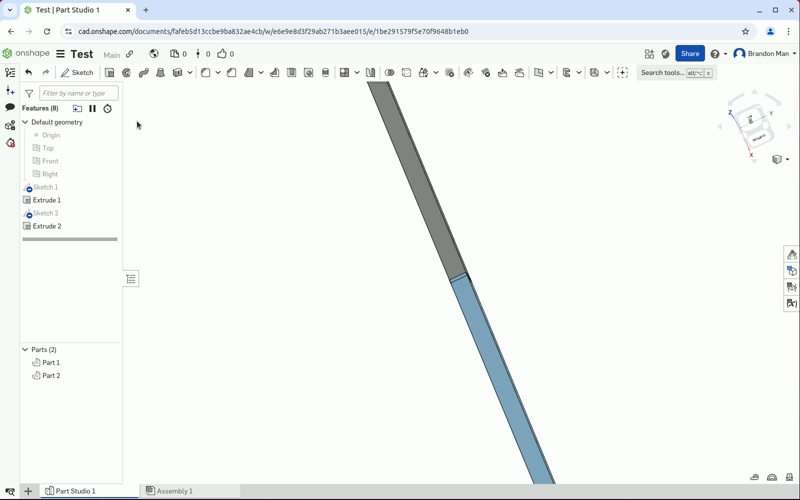
key(up, 2)
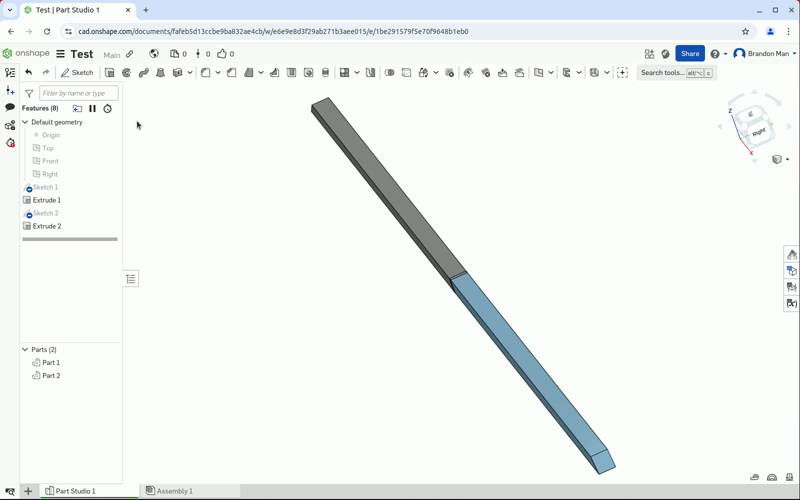
key(right, 2)
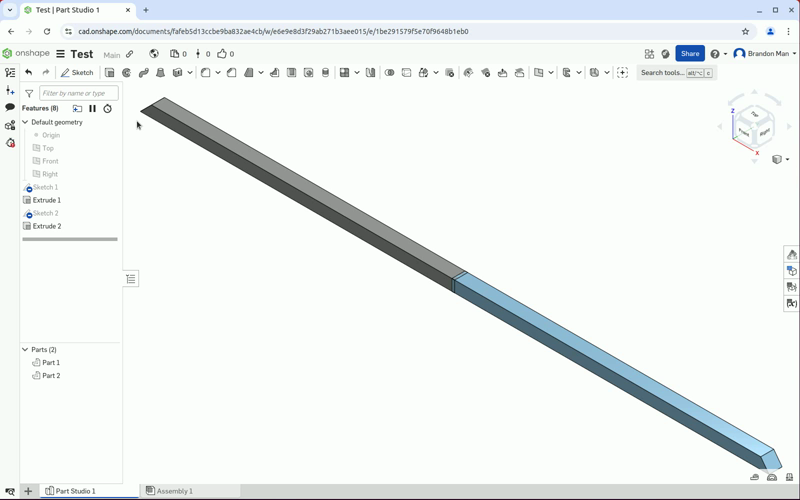
mouse_move(73, 189)
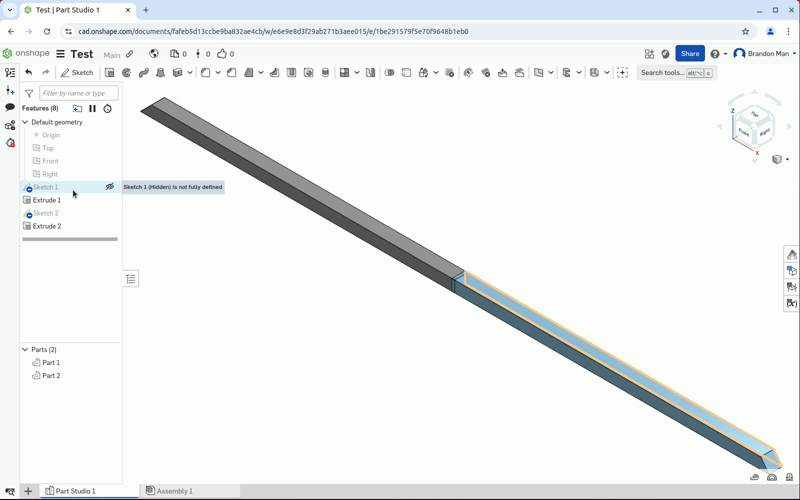
click(73, 189)